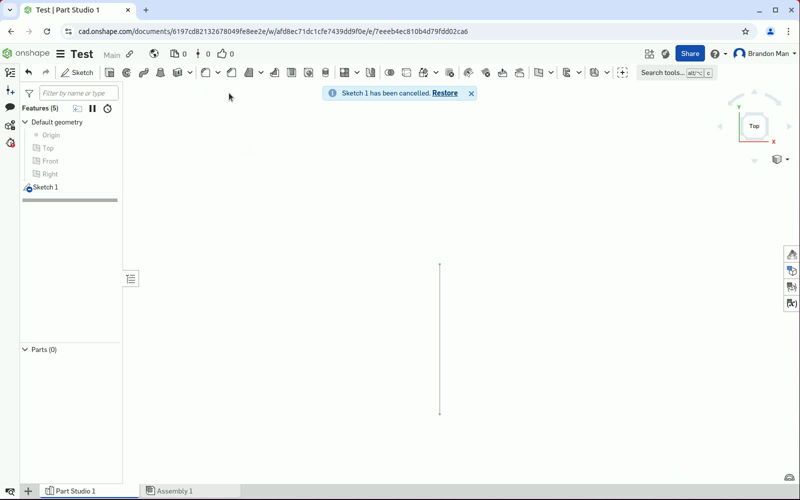
key(shift+h)
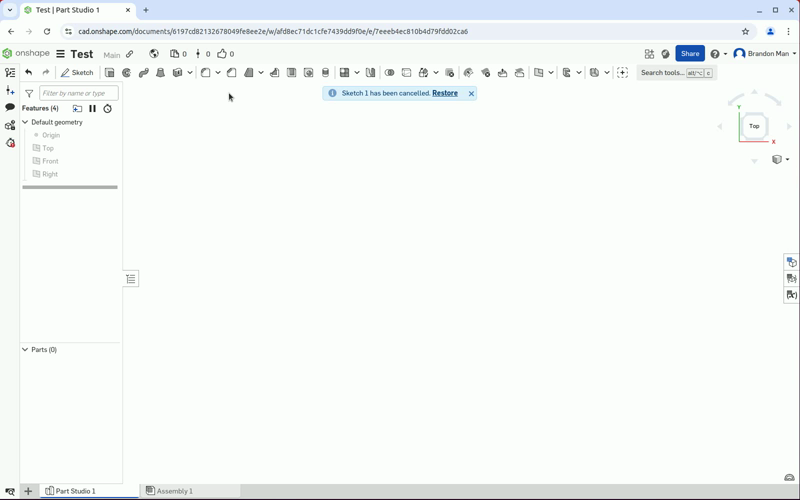
mouse_move(73, 352)
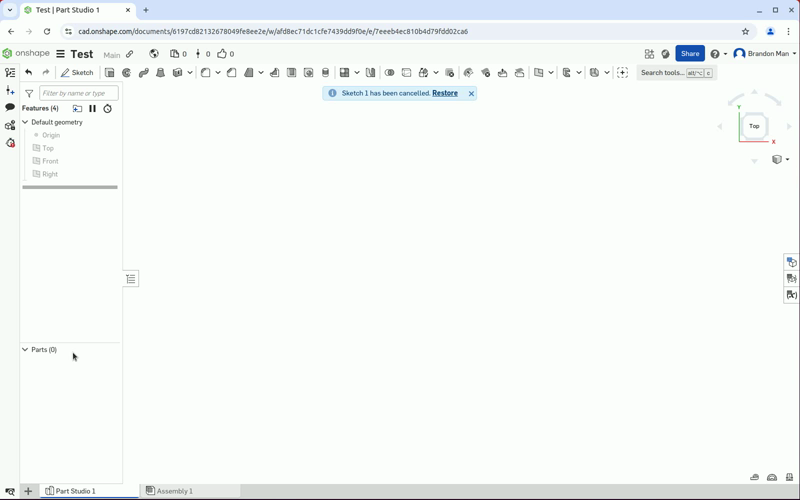
key(y)
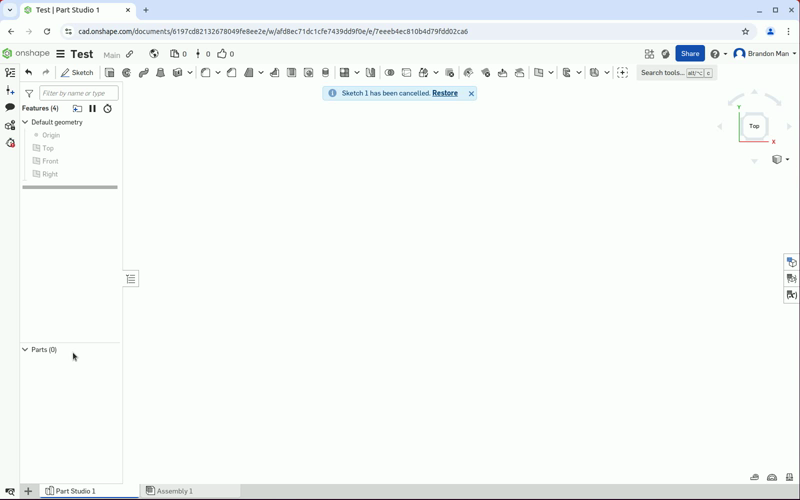
key(shift+p)
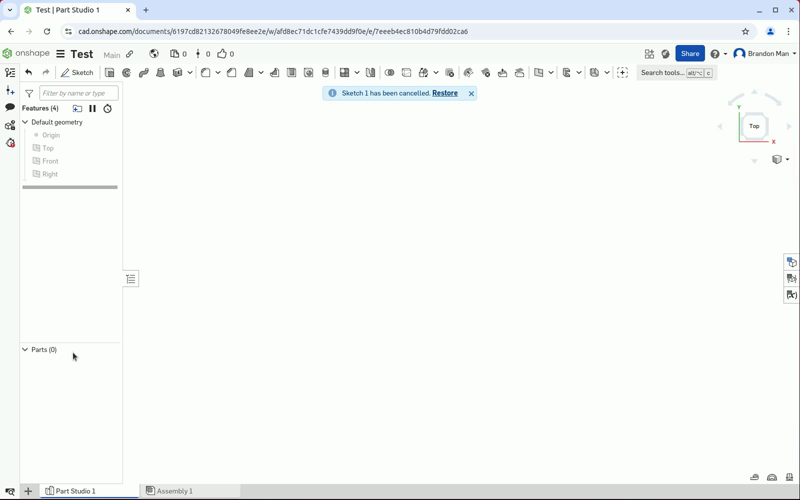
key(space)
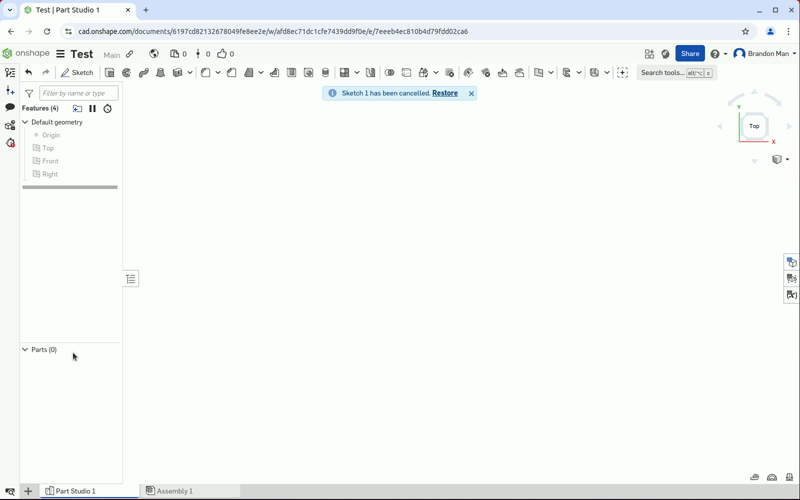
key_down(shift)
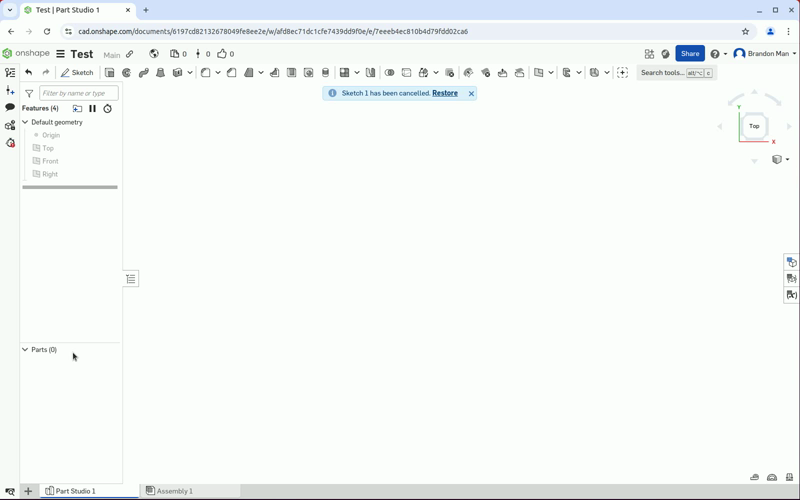
key(up)
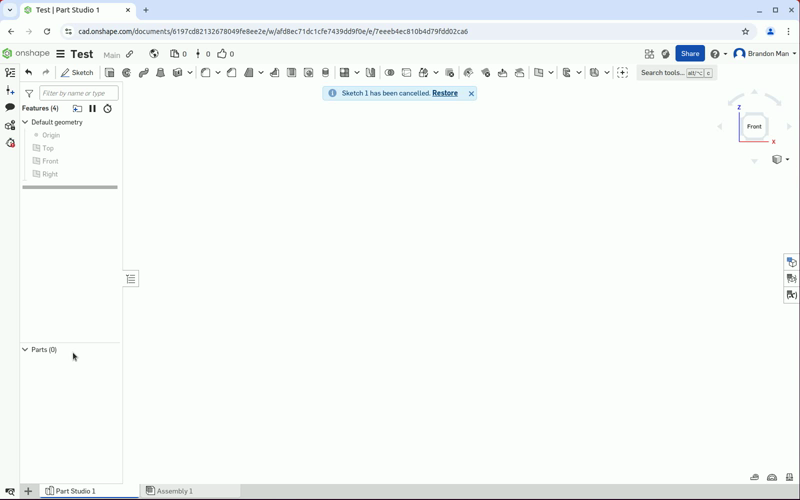
key_up(shift)
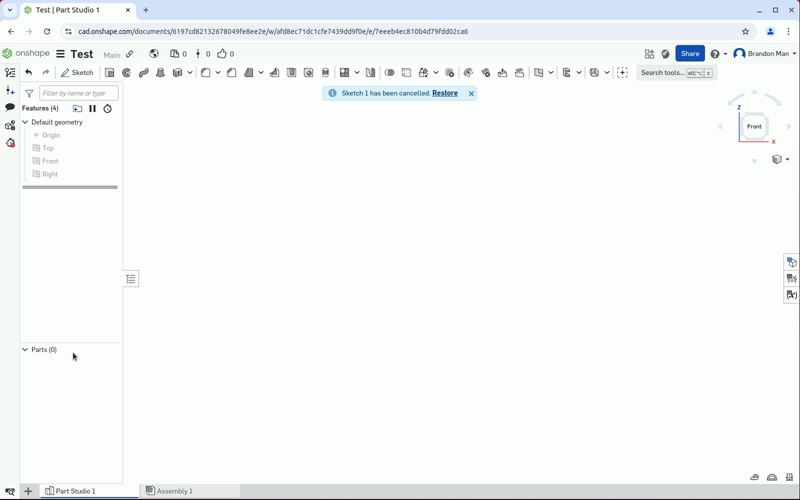
mouse_move(73, 352)
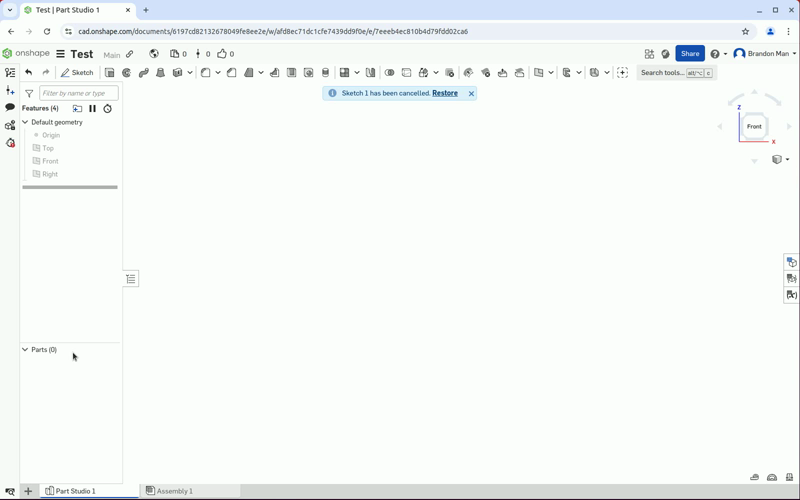
key(shift+y)
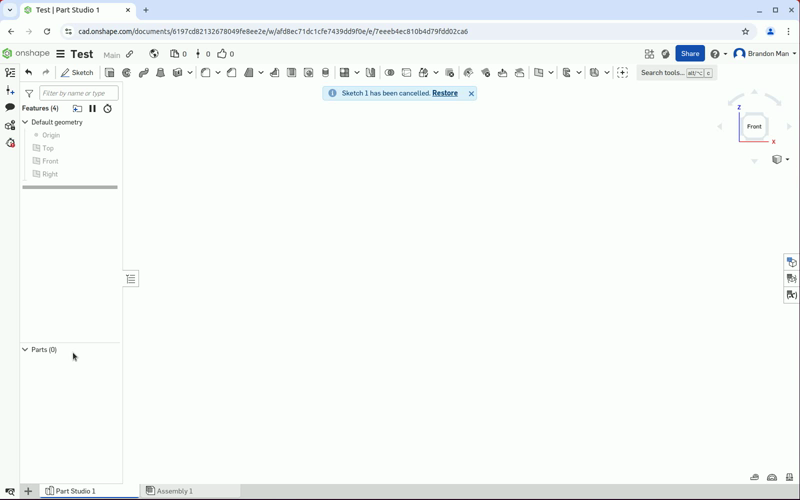
key(shift+s)
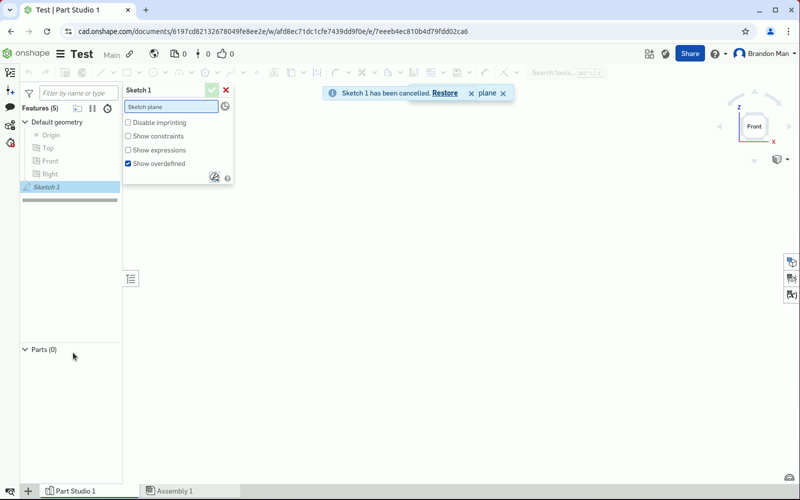
mouse_move(73, 163)
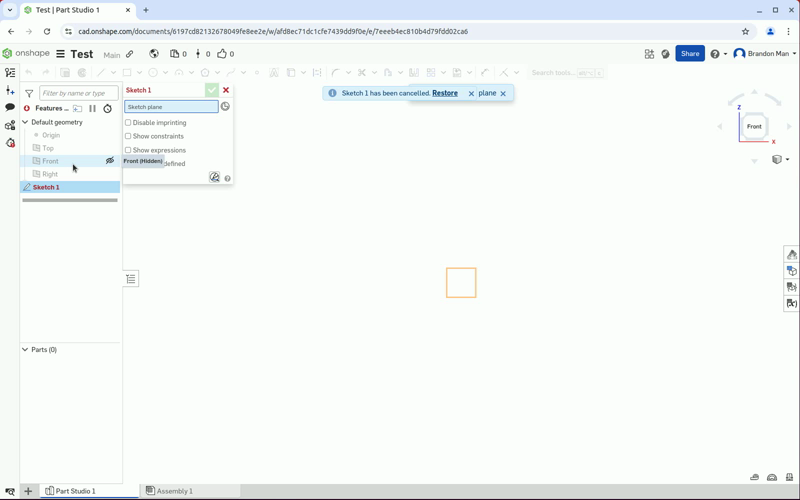
click(73, 163)
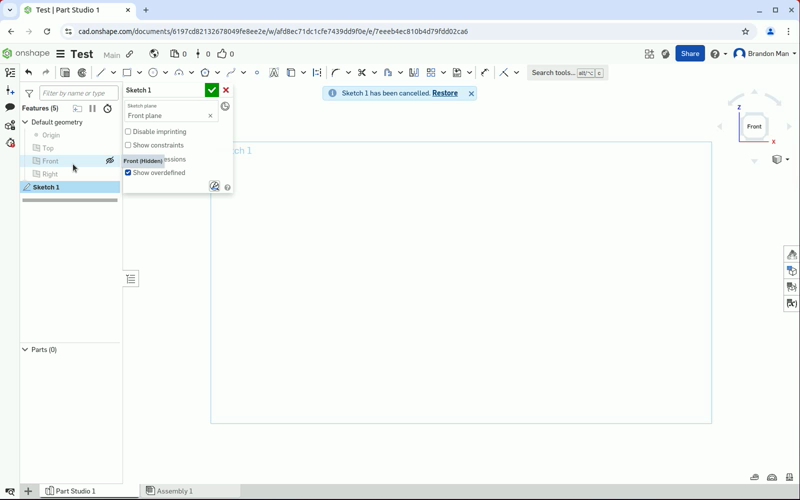
mouse_move(73, 352)
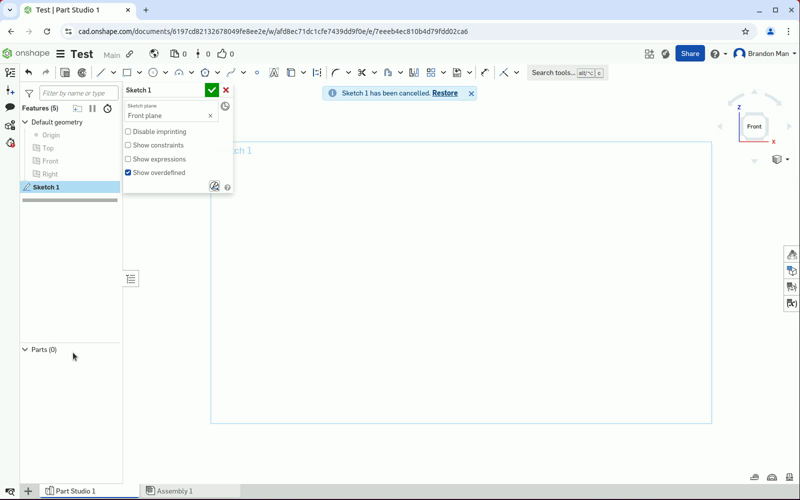
key(y)
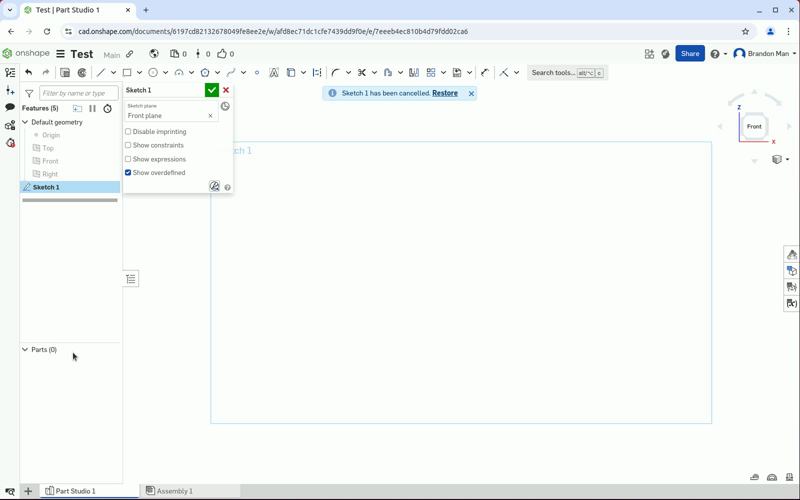
key(l)
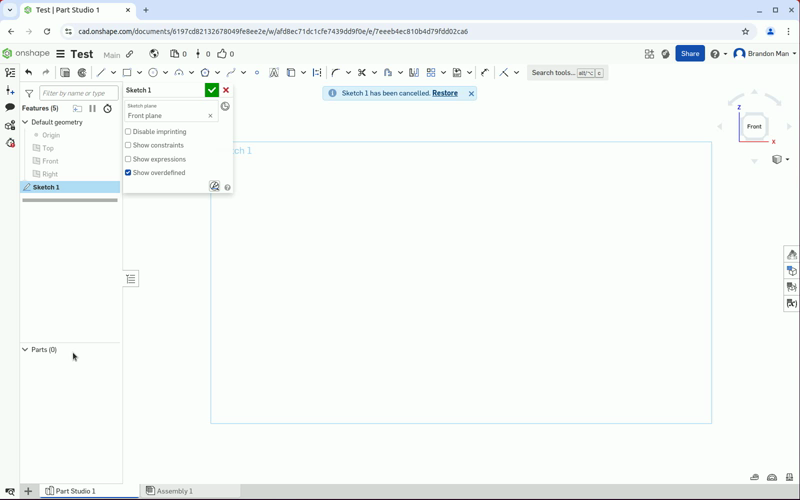
key_down(shift)
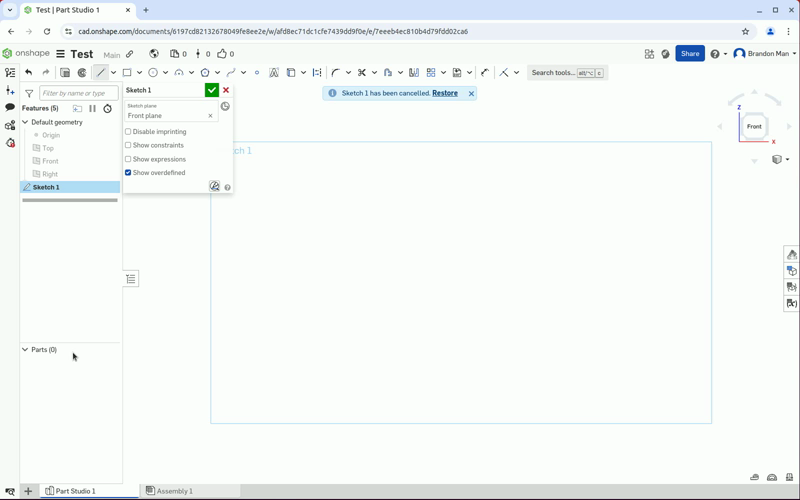
mouse_move(460, 249)
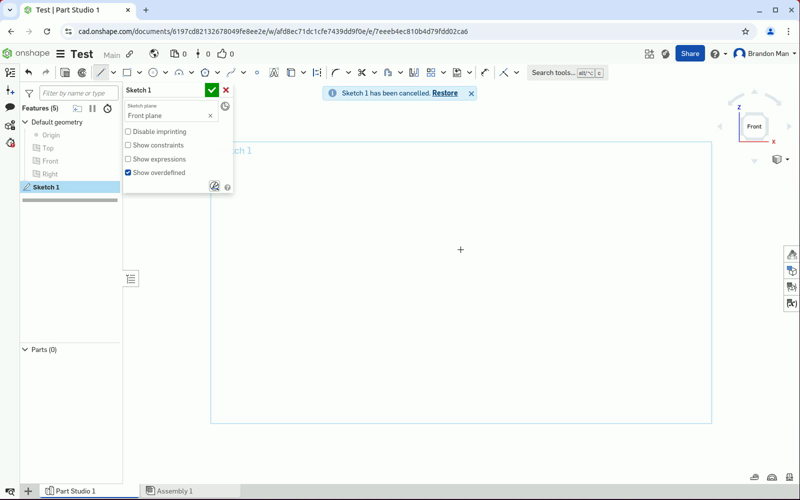
click(460, 249)
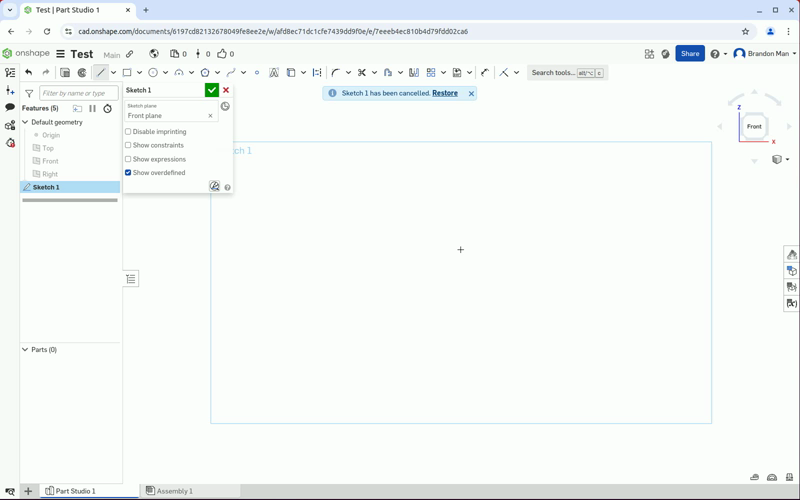
key_up(shift)
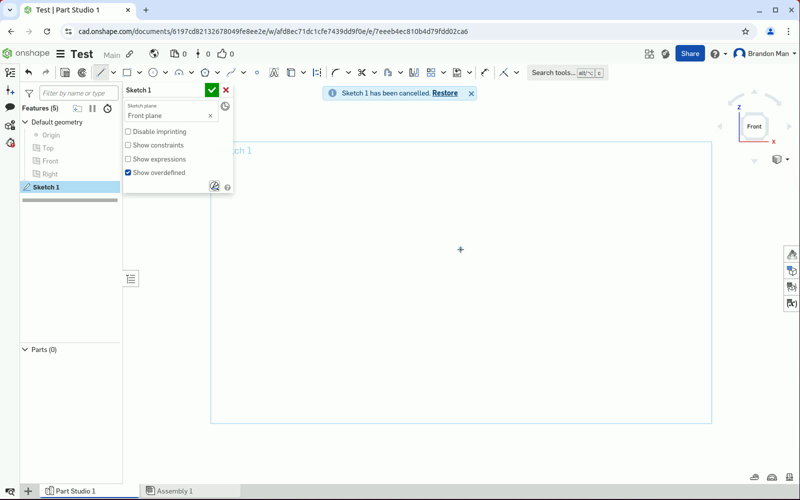
key_down(shift)
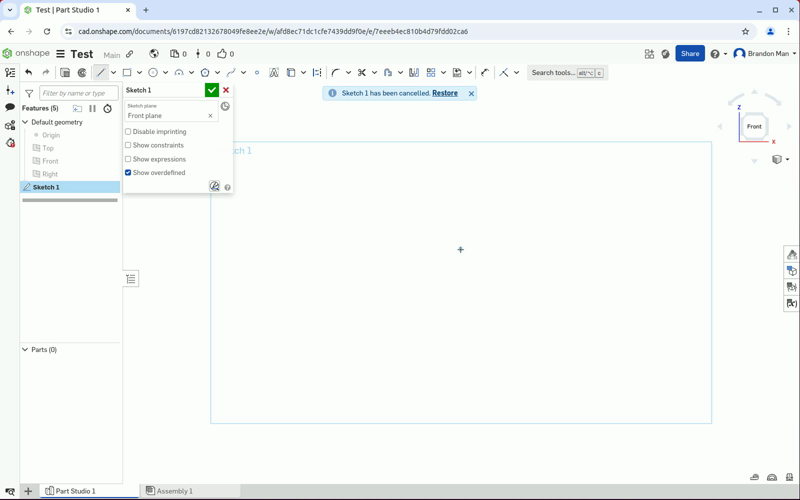
mouse_move(490, 249)
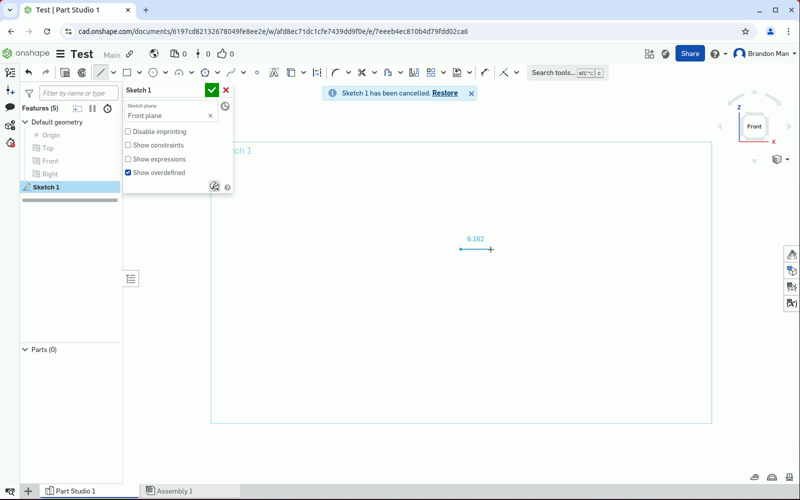
mouse_move(485, 249)
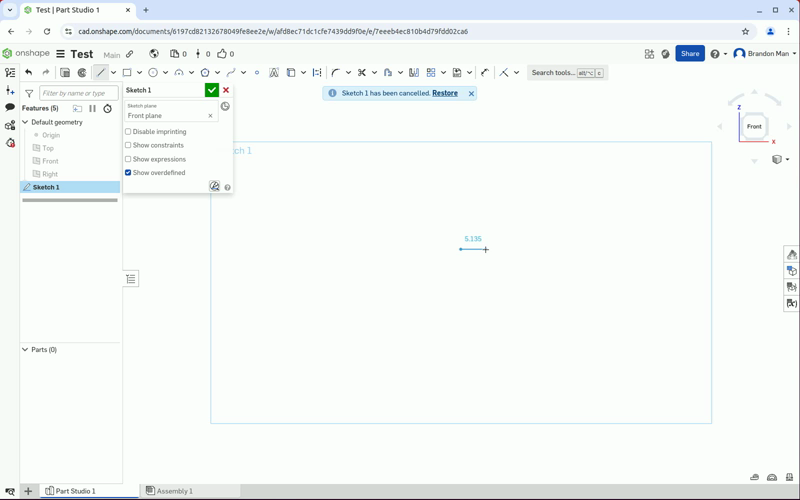
click(485, 249)
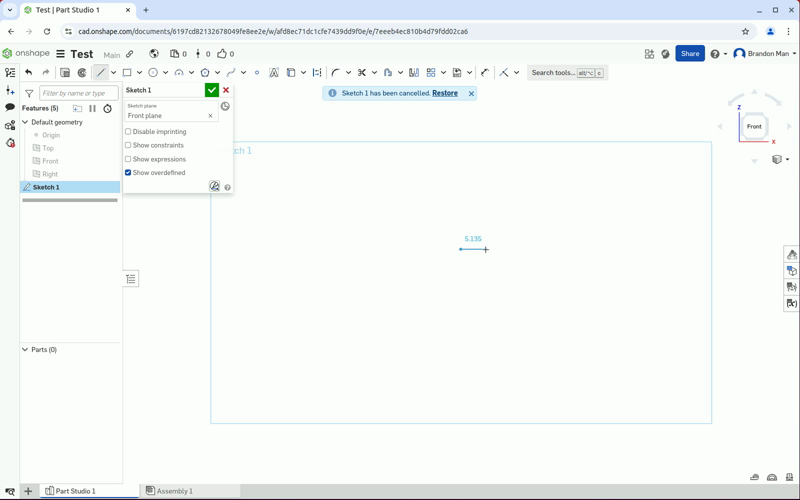
key_up(shift)
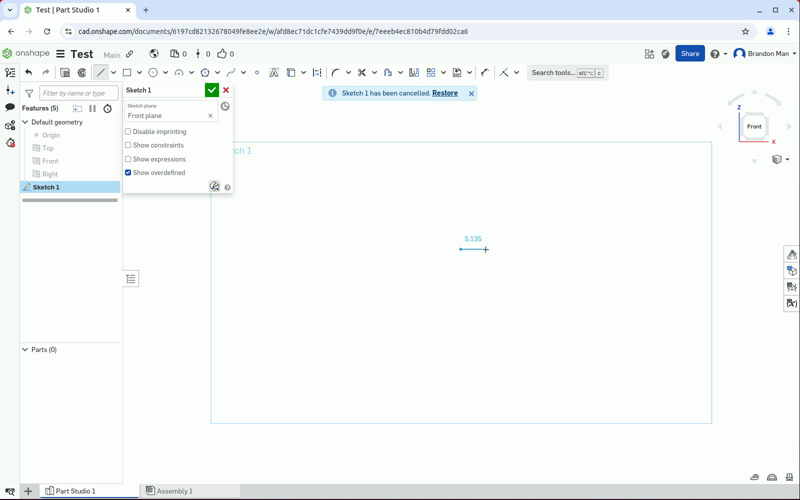
key_down(shift)
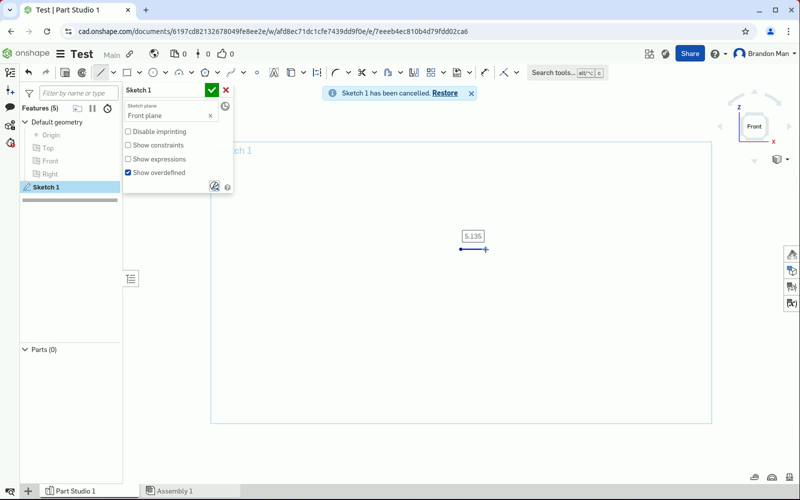
mouse_move(547, 249)
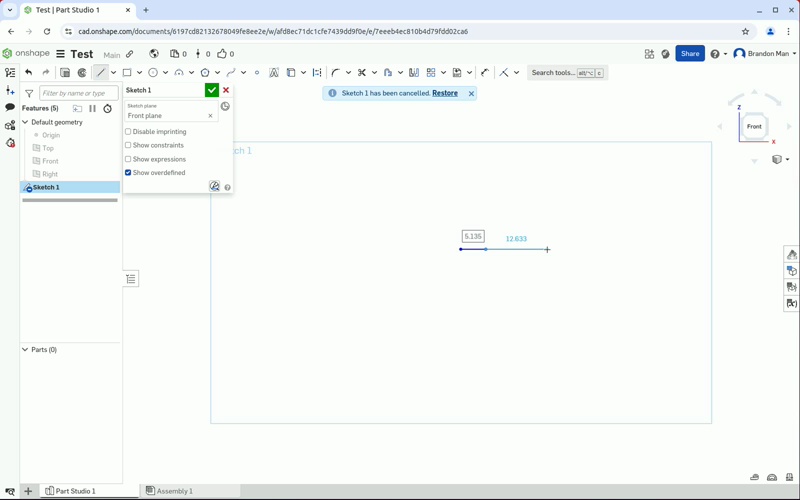
click(547, 249)
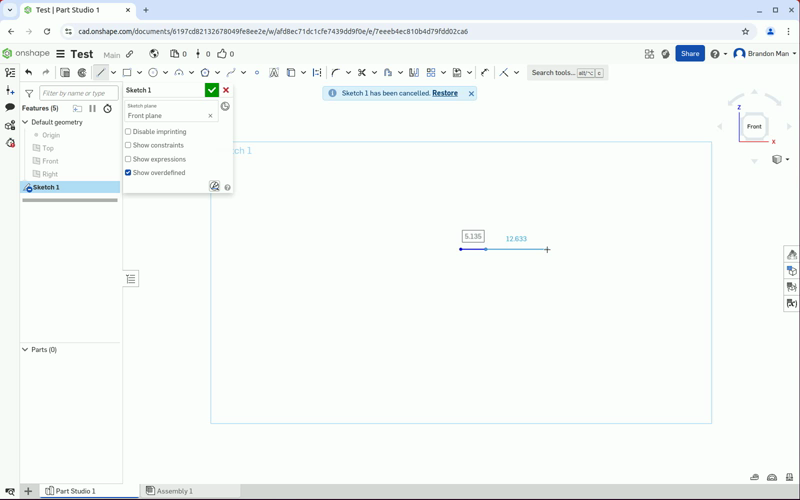
key_up(shift)
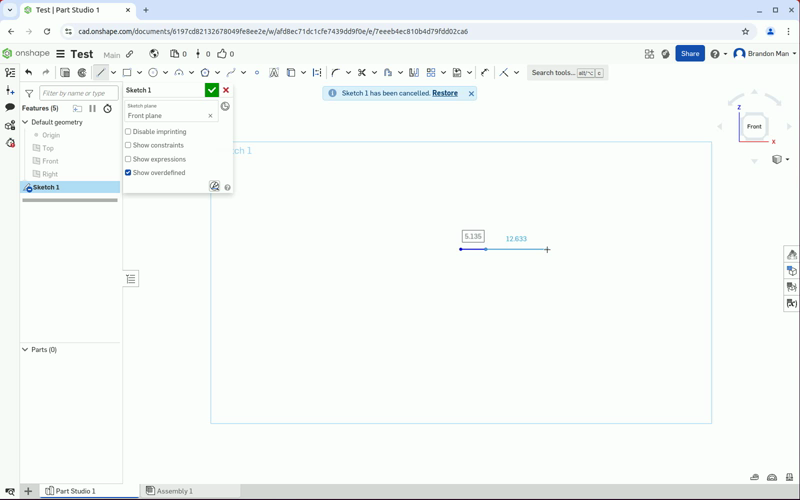
key_down(shift)
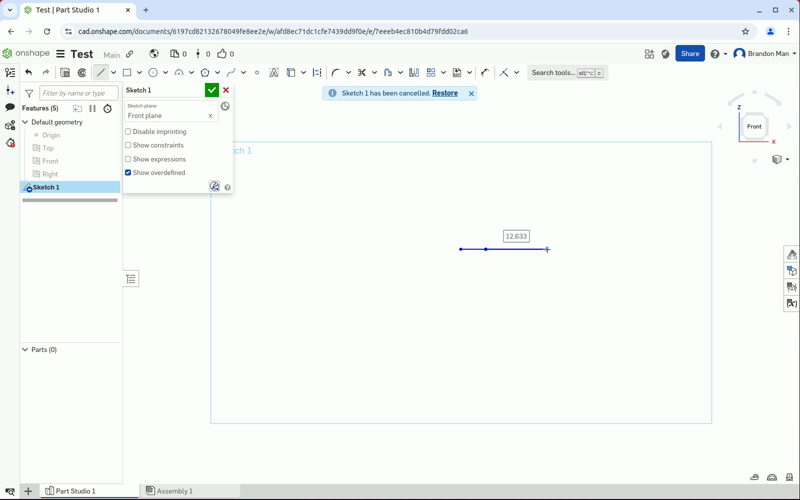
mouse_move(577, 249)
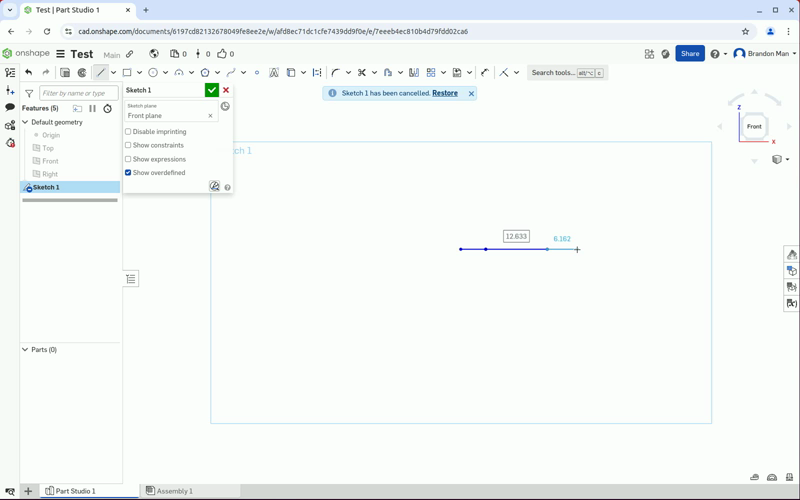
mouse_move(573, 249)
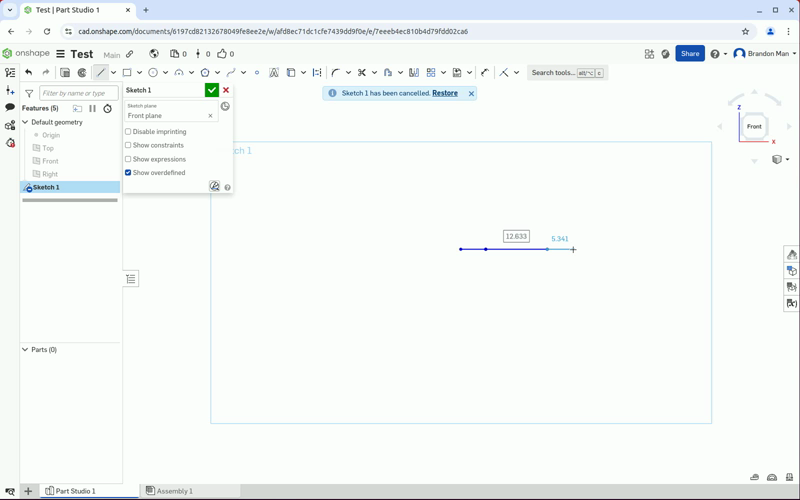
click(573, 249)
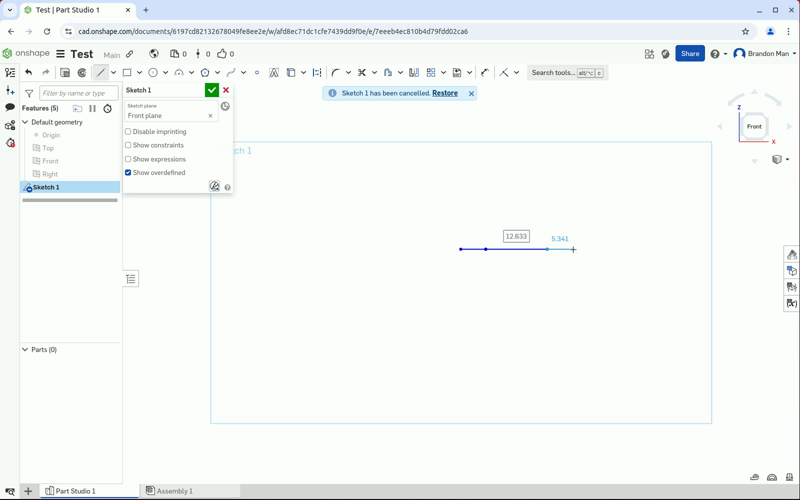
key_up(shift)
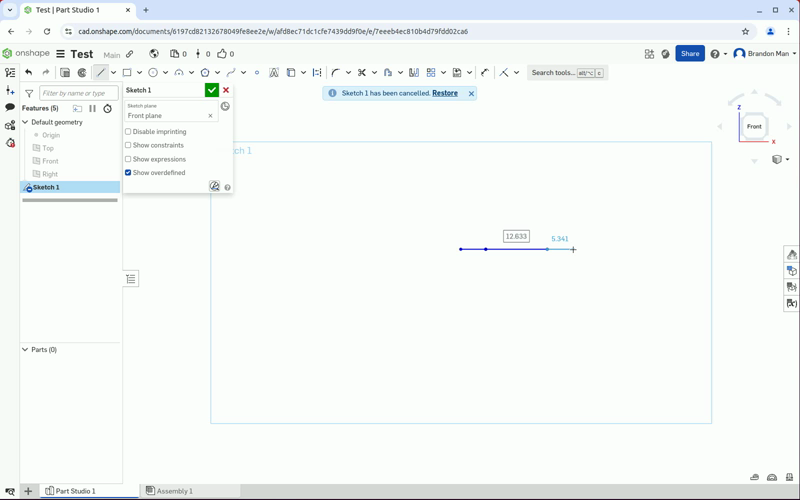
key_down(shift)
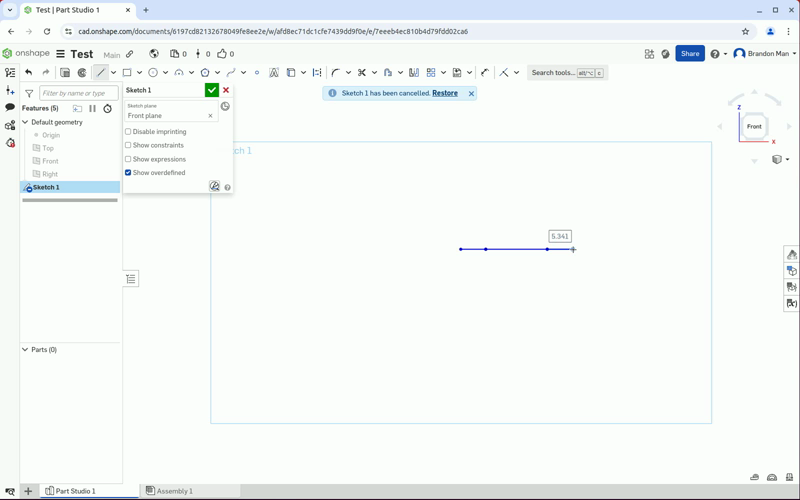
mouse_move(589, 249)
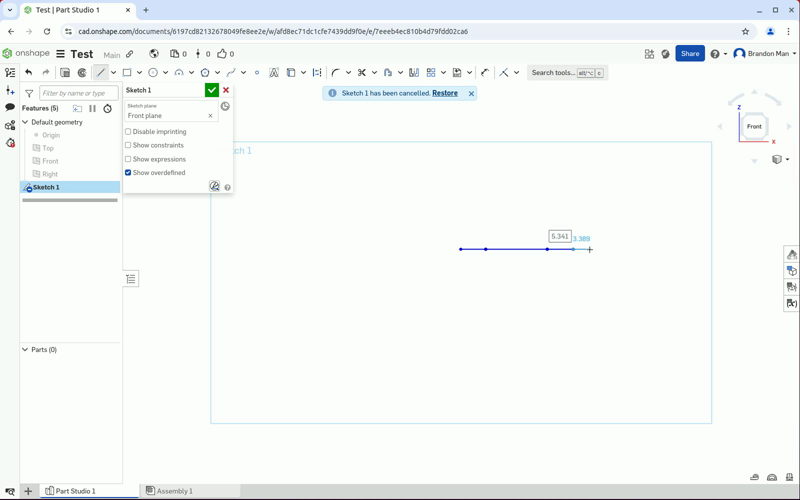
mouse_move(573, 227)
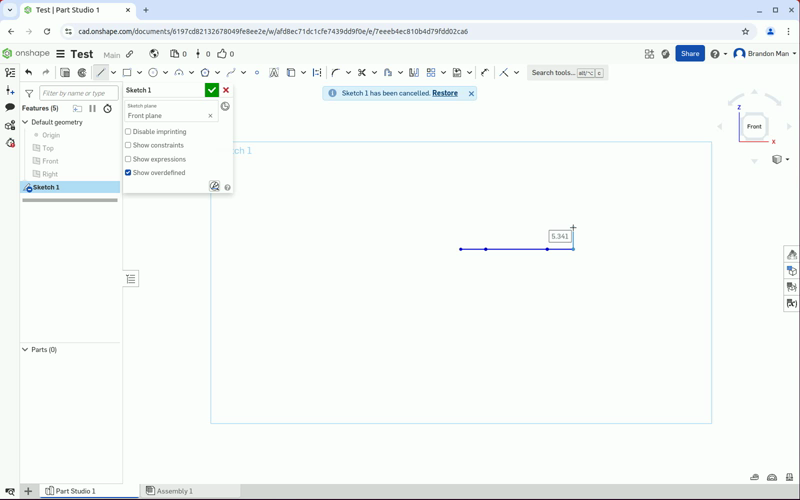
click(573, 227)
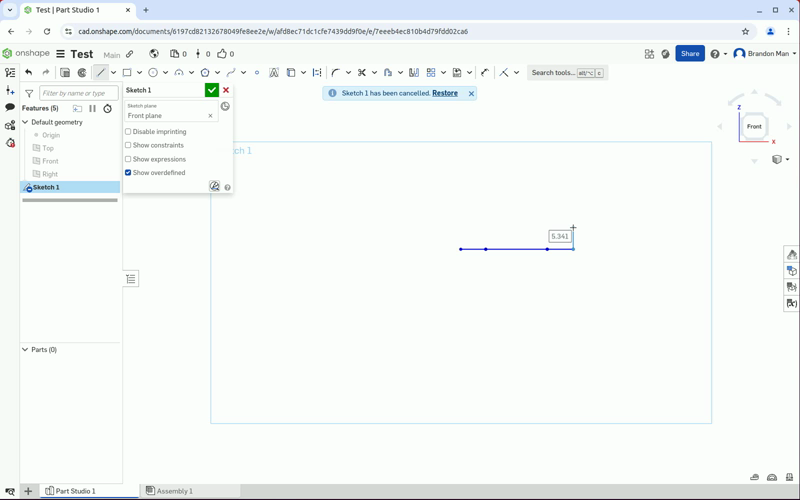
key_up(shift)
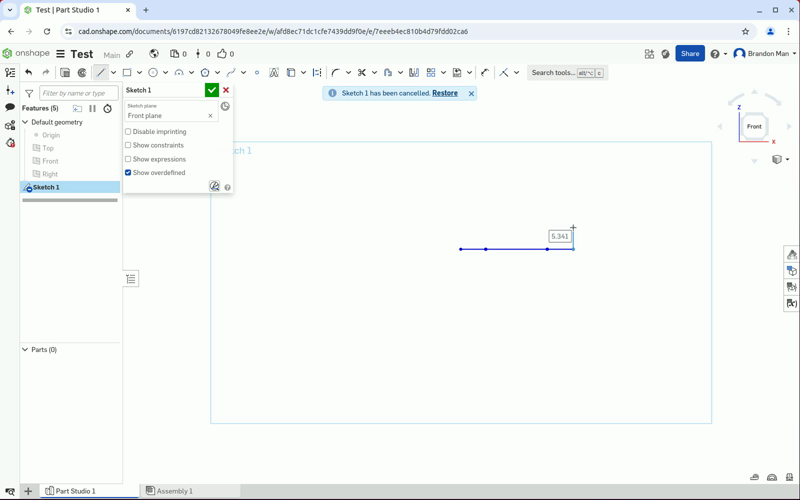
key_down(shift)
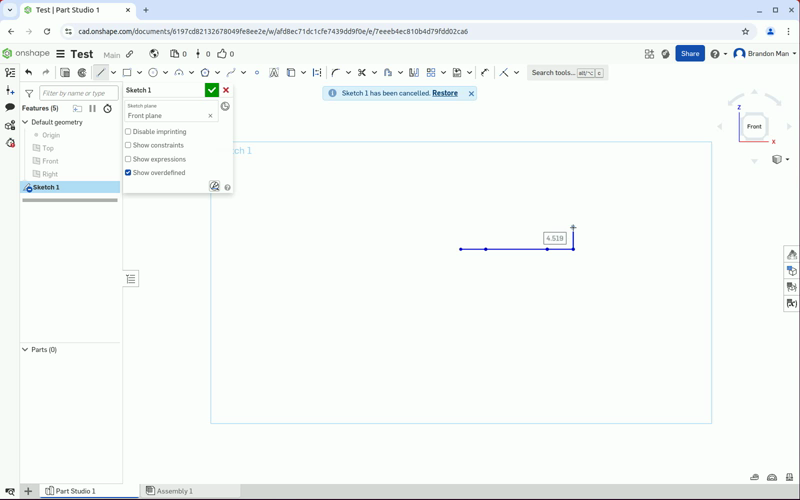
mouse_move(485, 227)
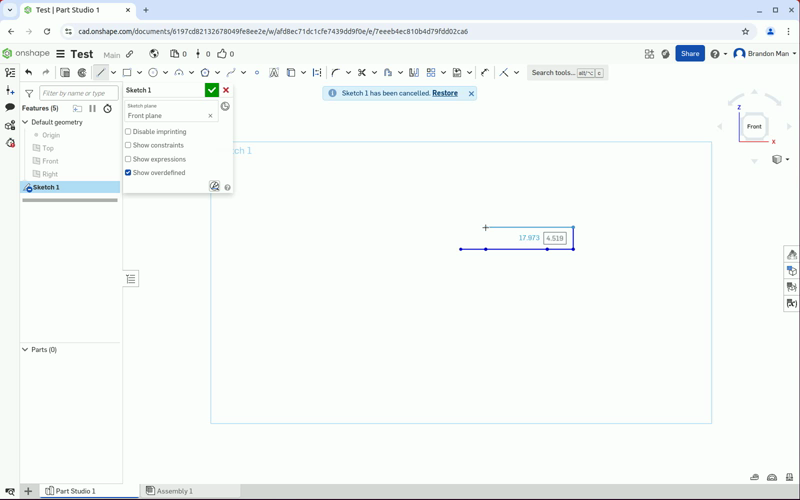
click(485, 227)
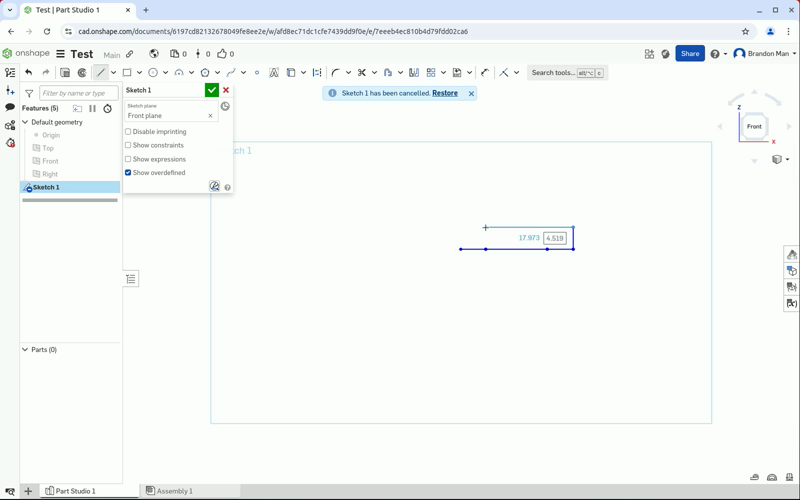
key_up(shift)
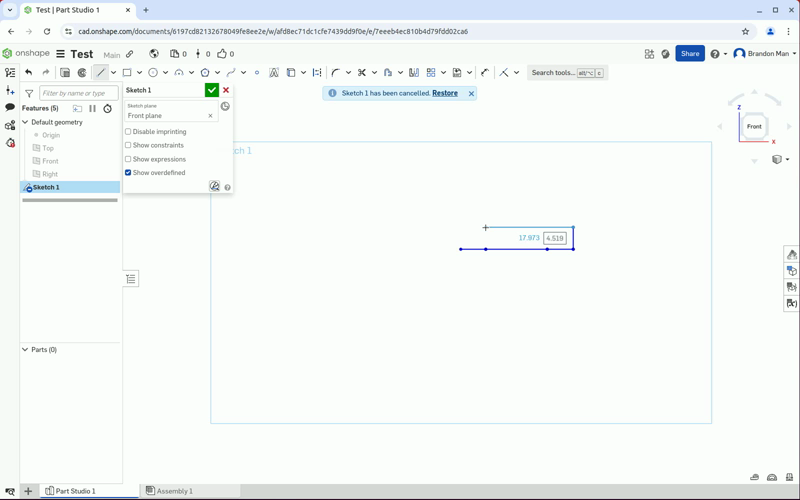
key_down(shift)
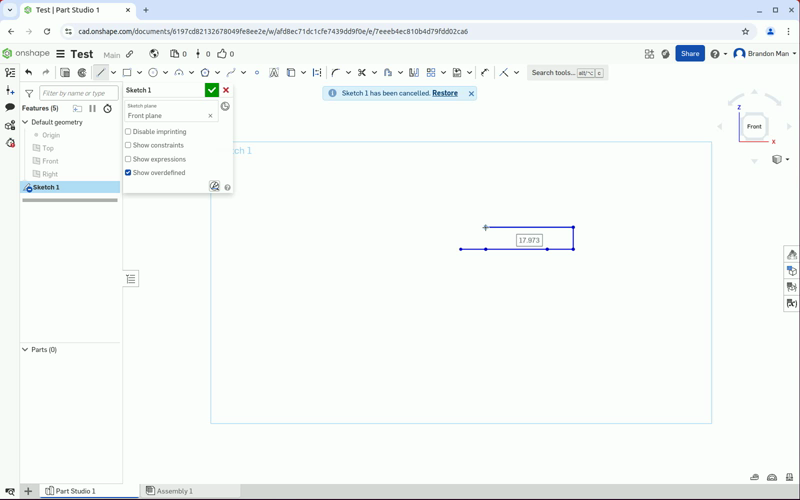
mouse_move(515, 227)
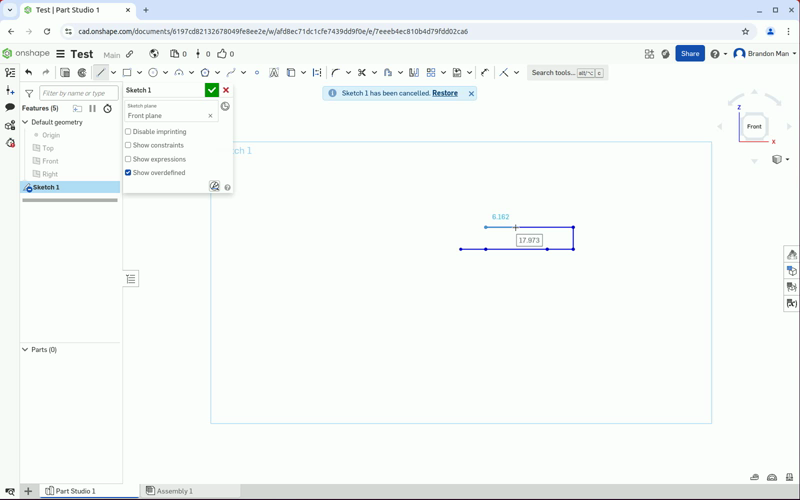
mouse_move(460, 227)
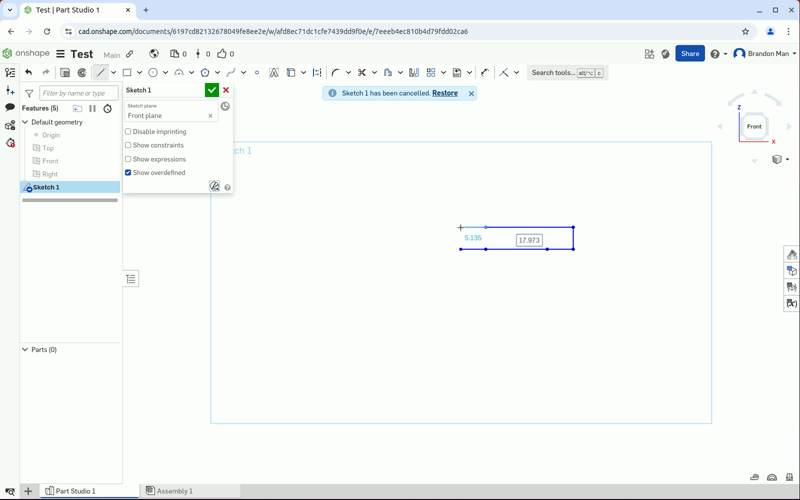
click(460, 227)
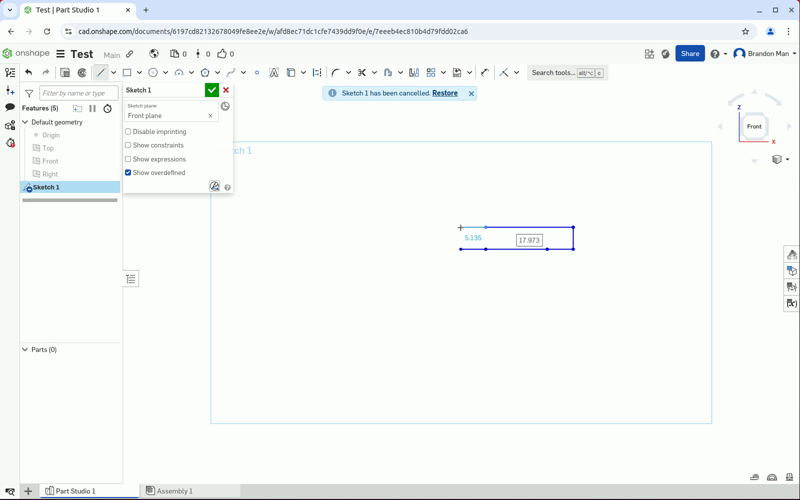
key_up(shift)
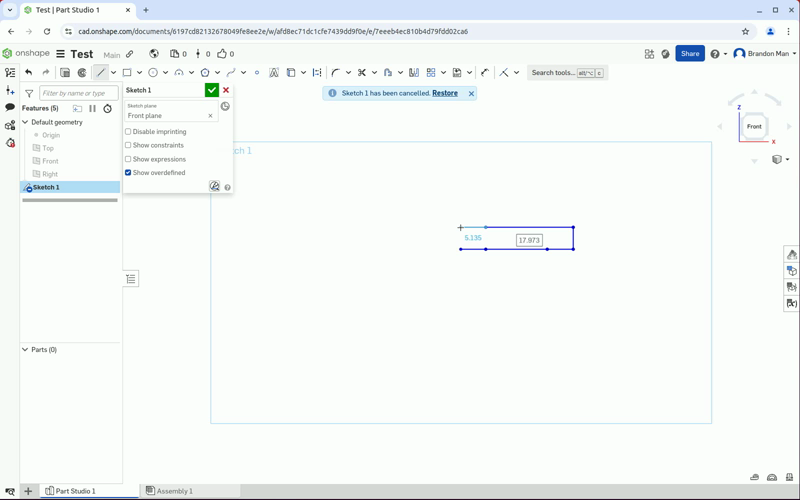
mouse_move(490, 227)
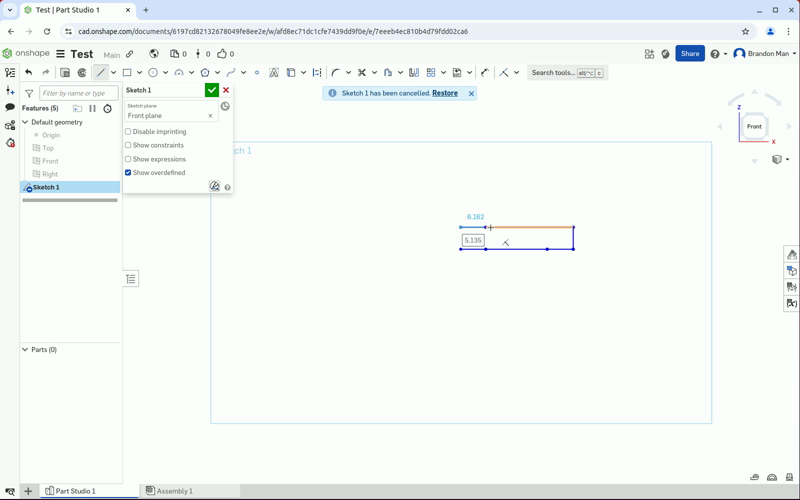
key_down(shift)
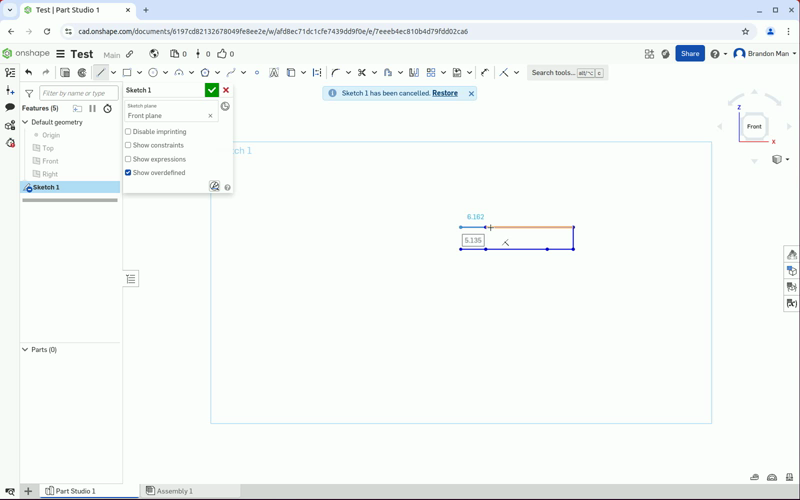
mouse_move(460, 249)
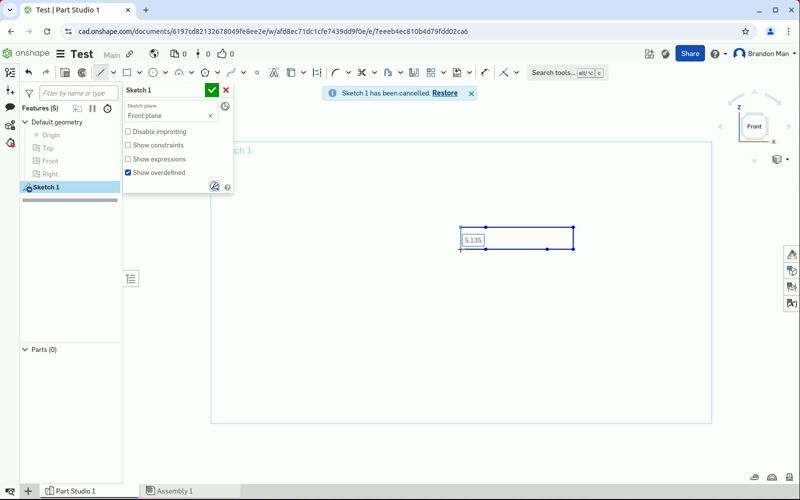
key_up(shift)
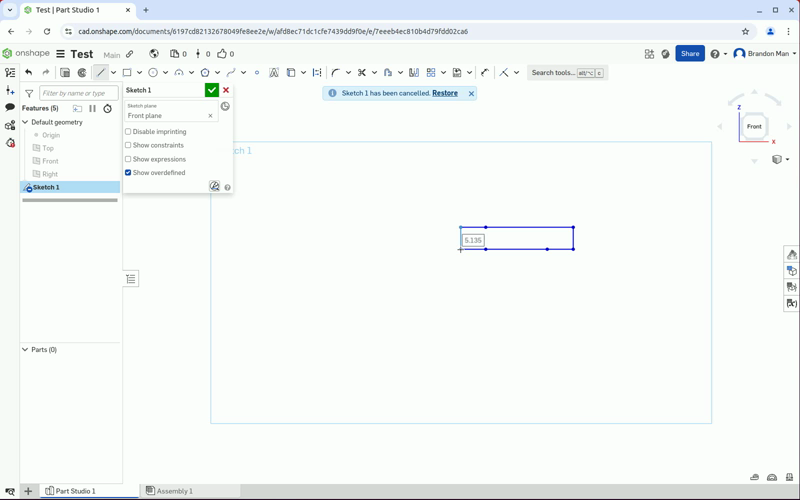
click(460, 249)
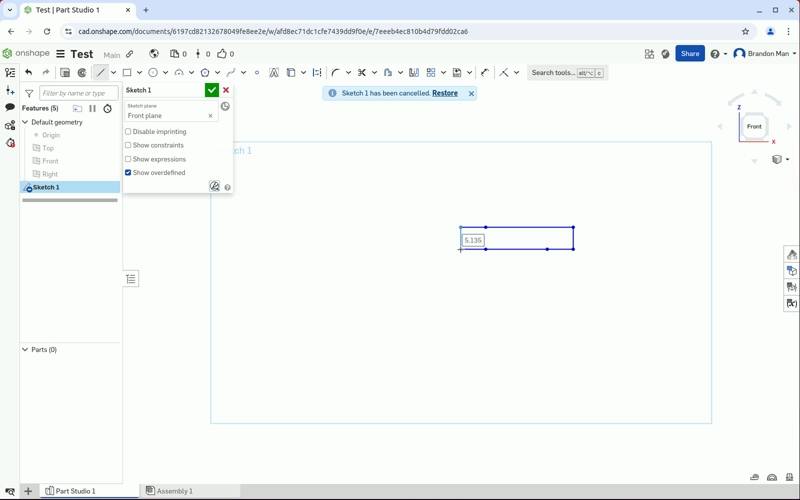
key(esc)
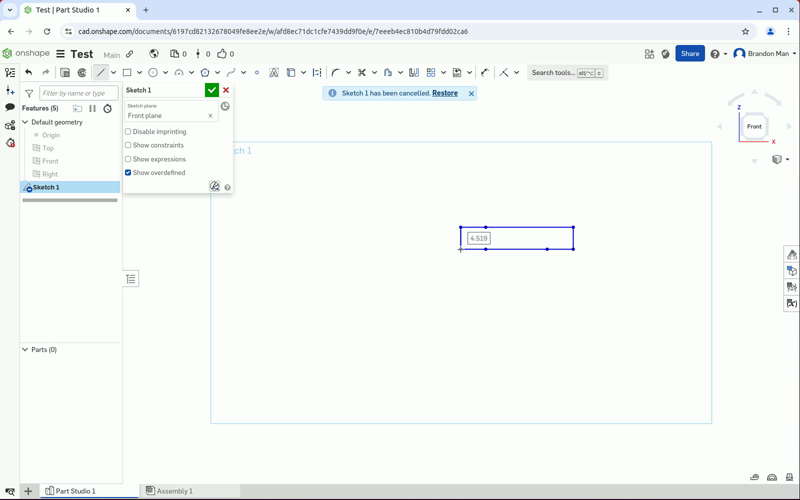
mouse_move(550, 244)
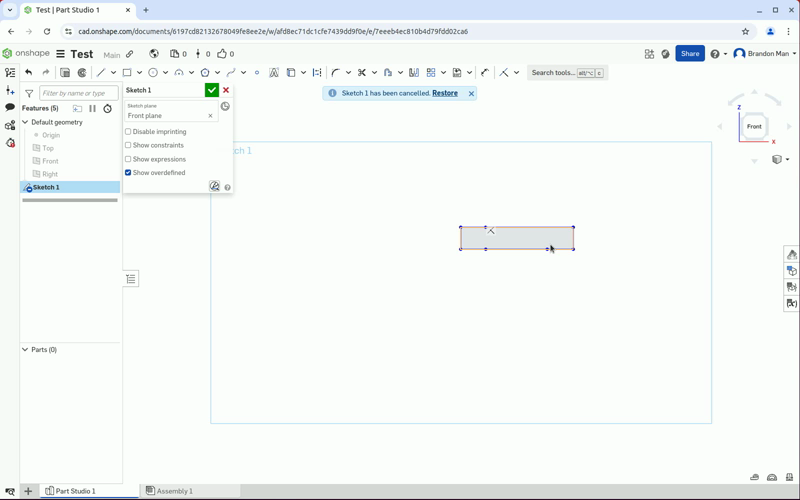
click(550, 244)
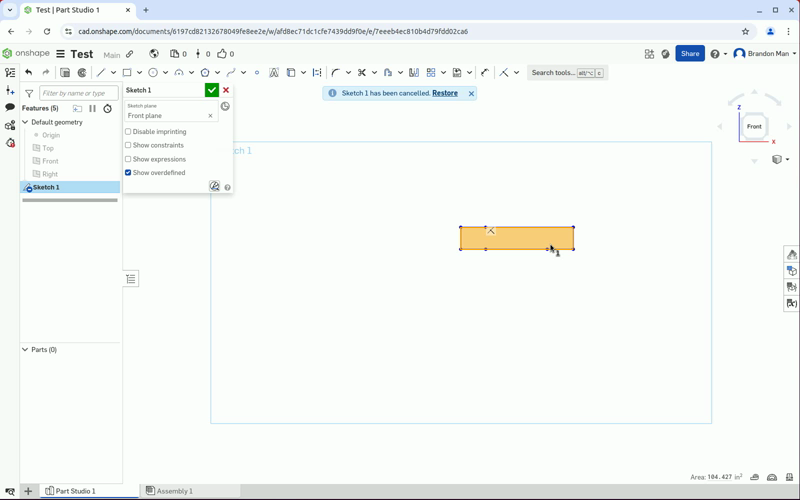
mouse_move(73, 352)
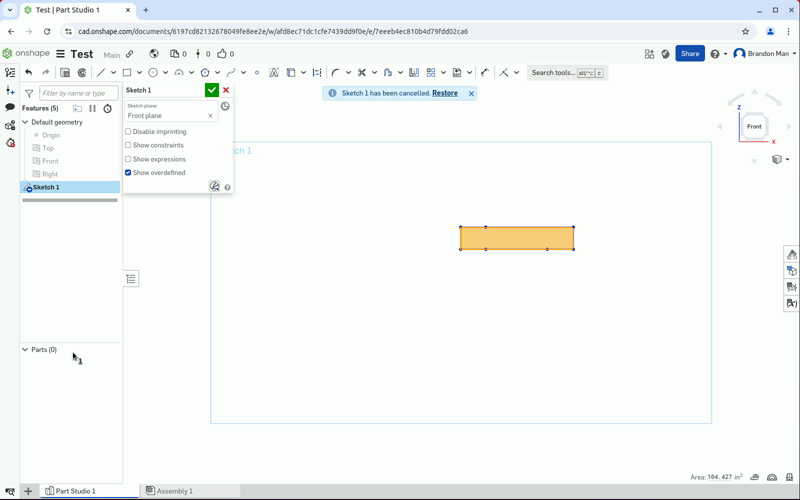
key(shift+y)
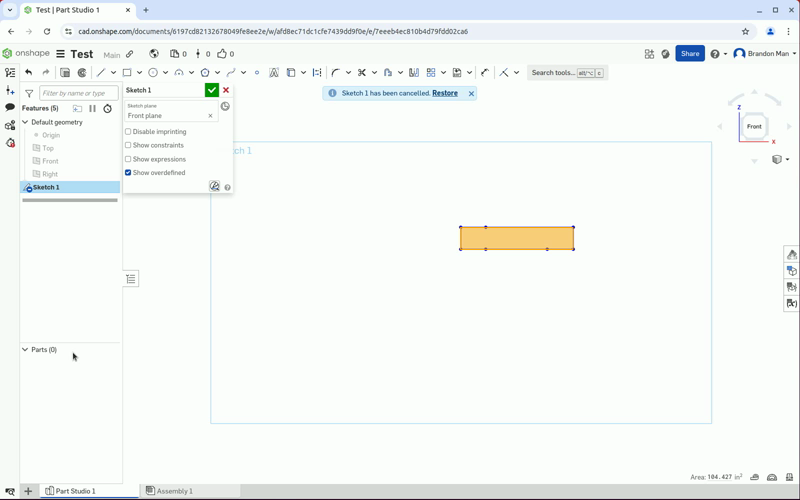
key(shift+e)
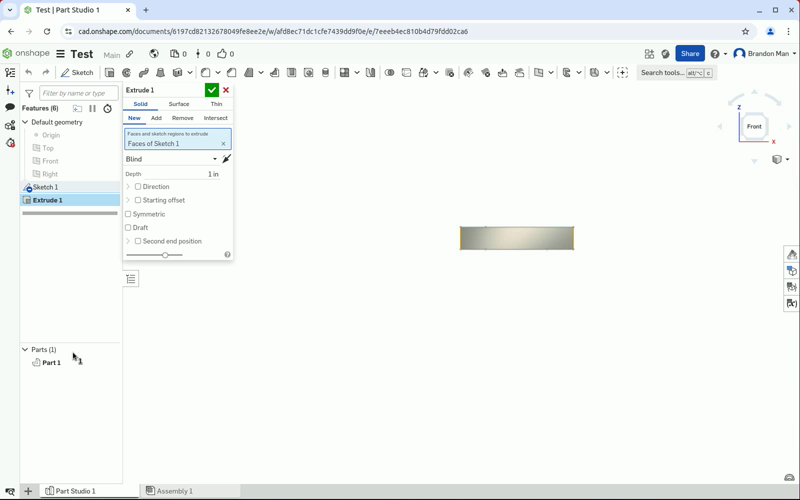
mouse_move(143, 106)
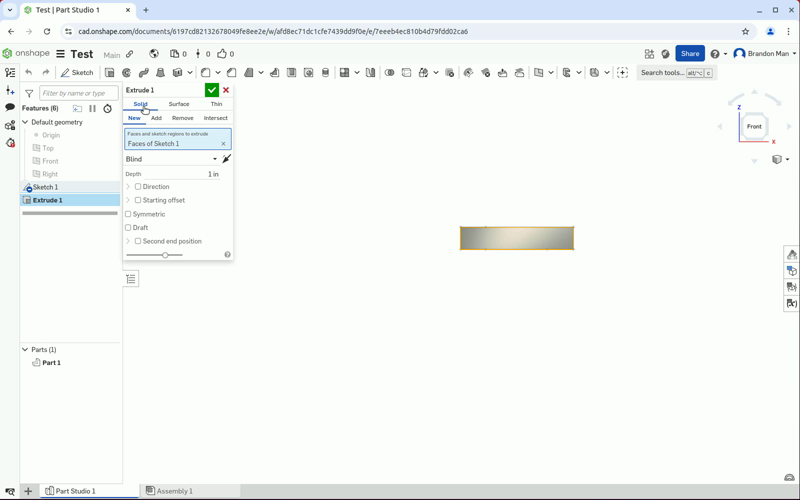
click(143, 106)
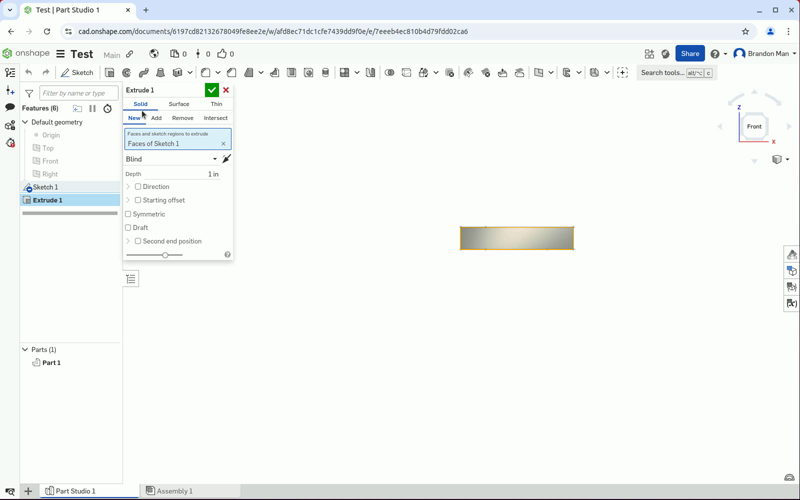
mouse_move(137, 120)
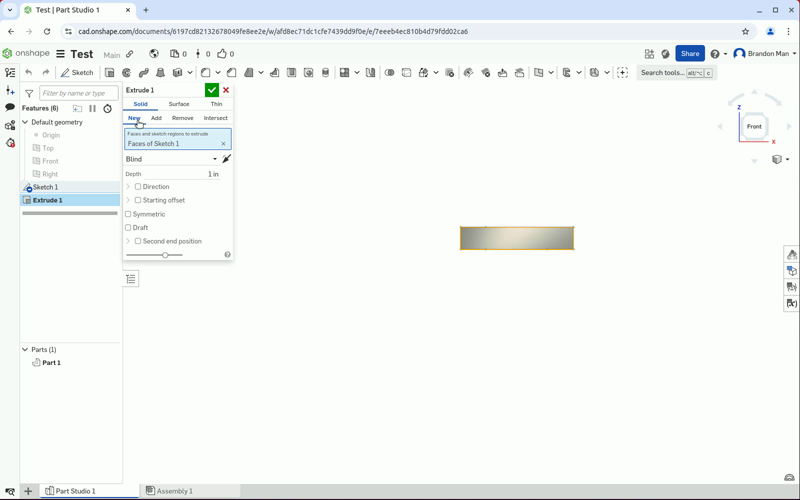
click(137, 120)
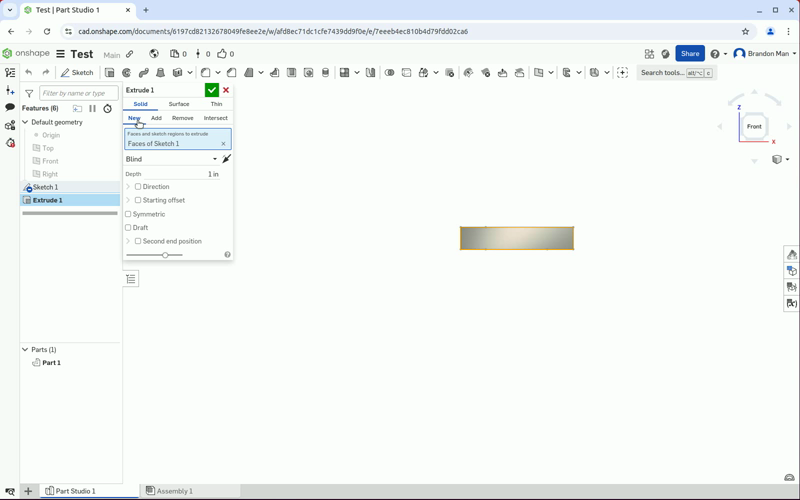
key(tab, 4)
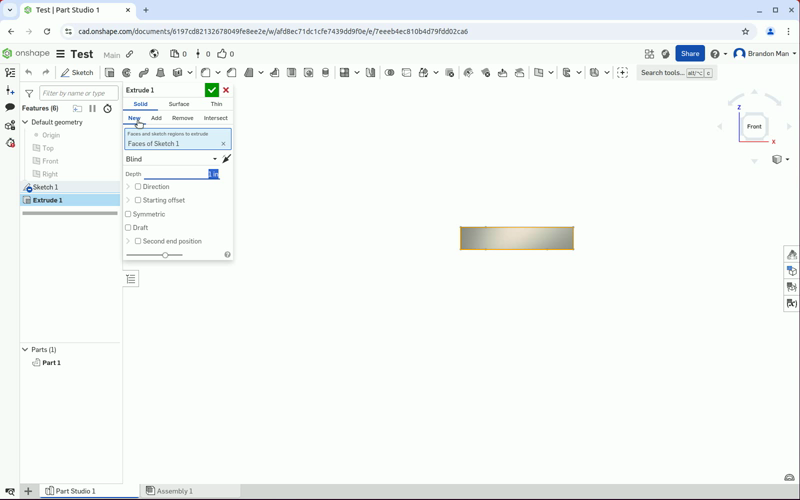
text(21.664)
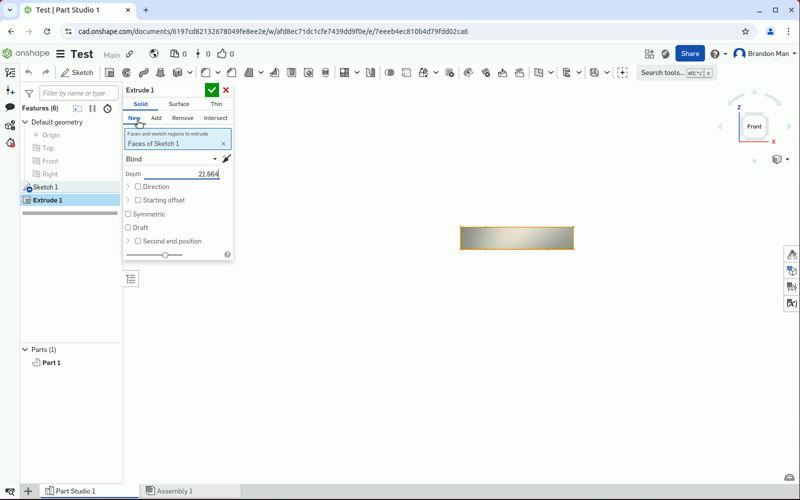
key(enter)
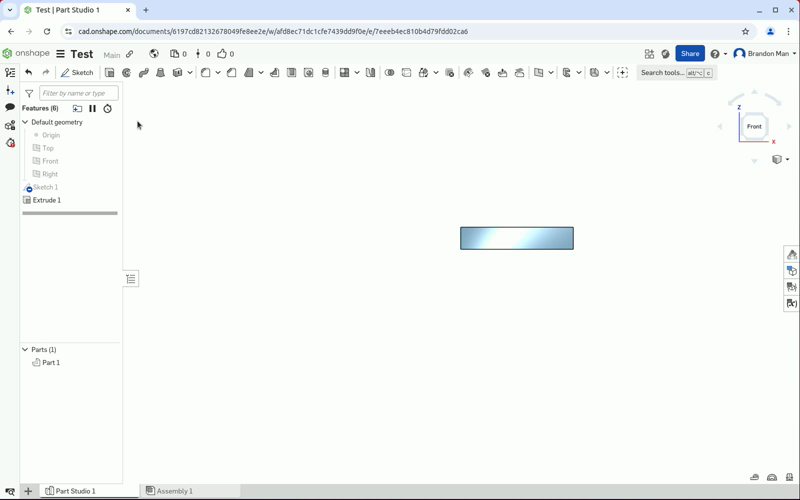
key(shift+h)
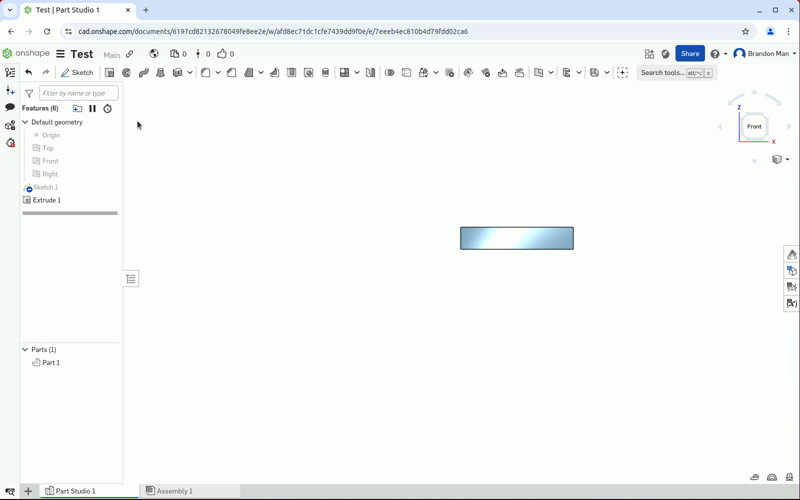
key(shift+h)
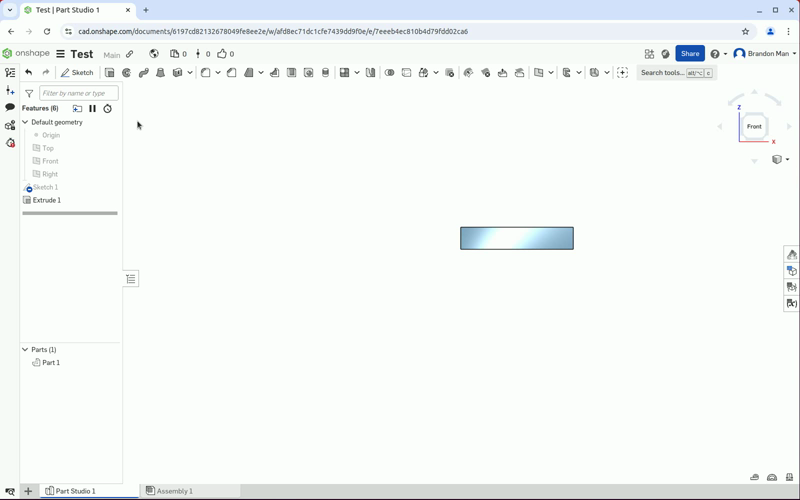
mouse_move(73, 189)
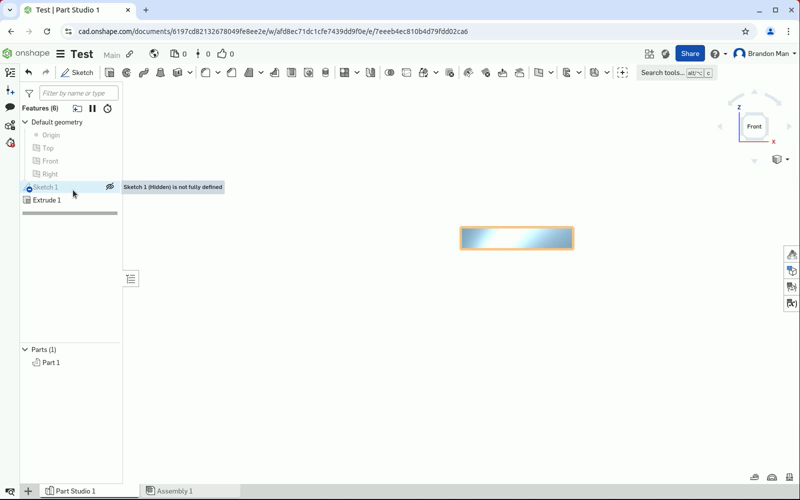
click(73, 189)
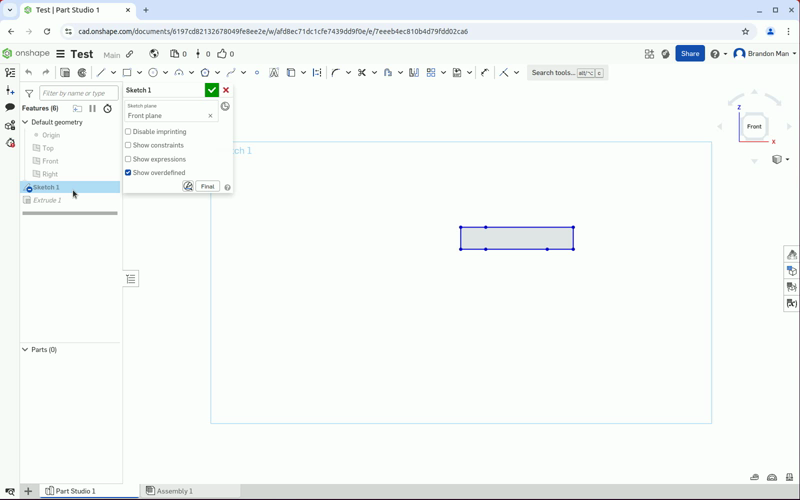
mouse_move(229, 92)
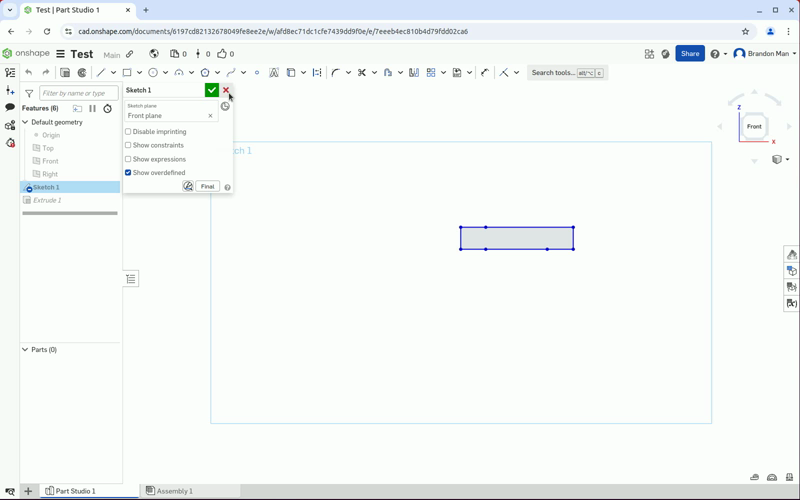
click(229, 92)
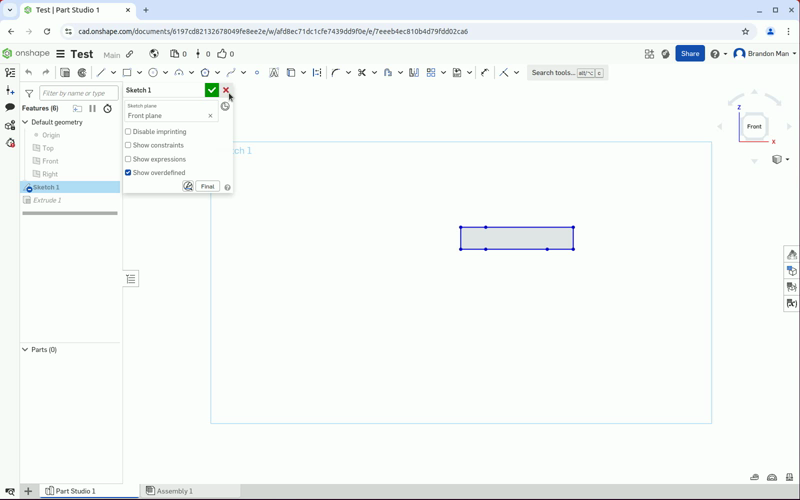
key(shift+s)
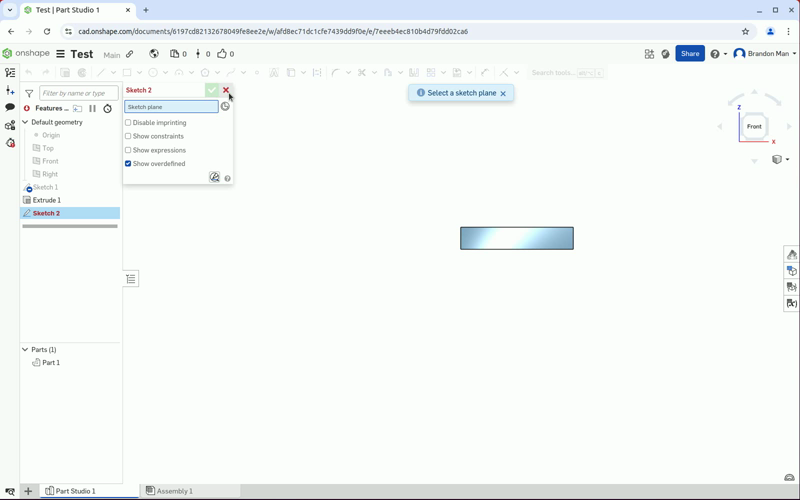
mouse_move(73, 163)
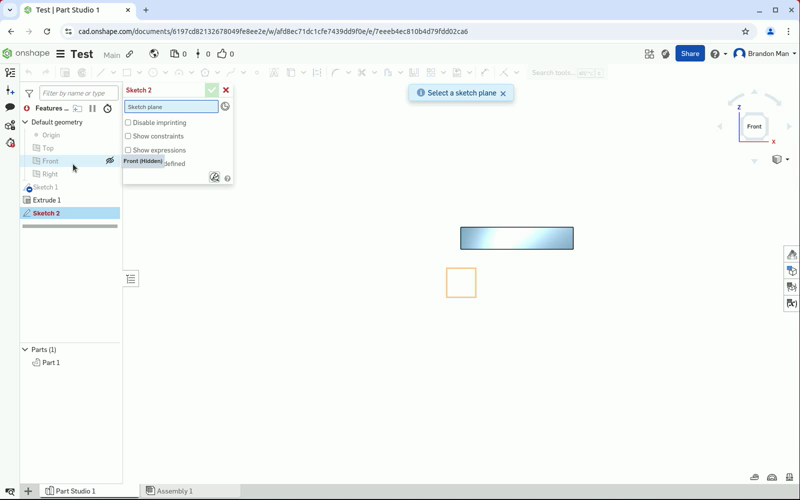
click(73, 163)
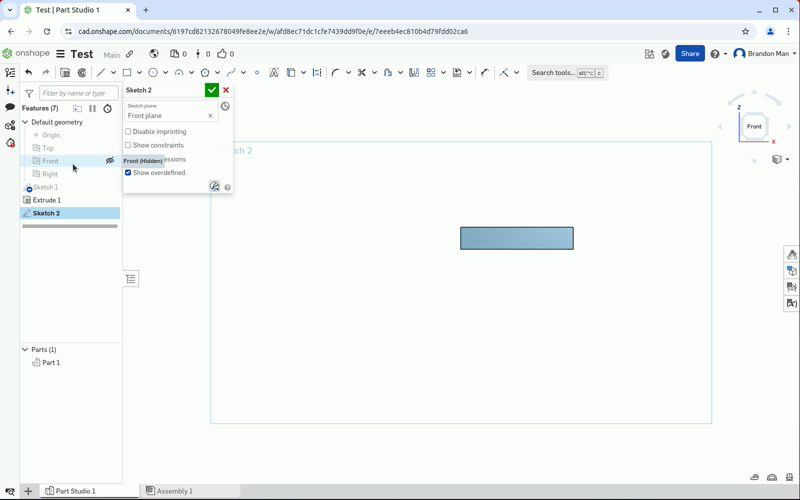
mouse_move(73, 352)
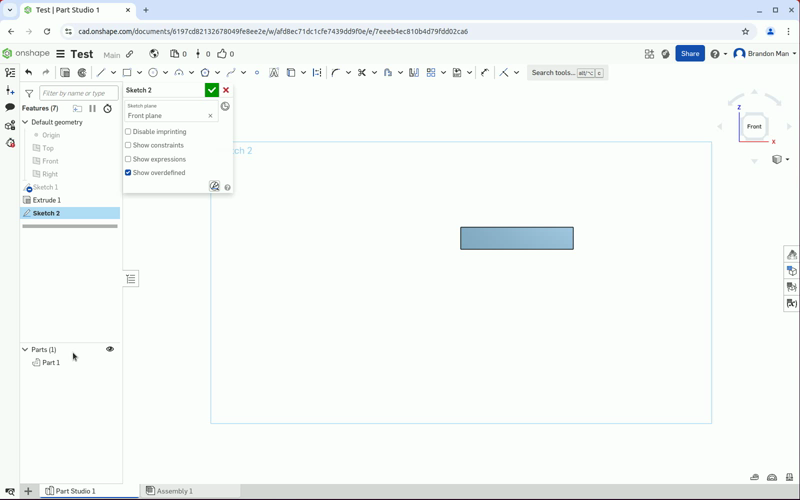
key(y)
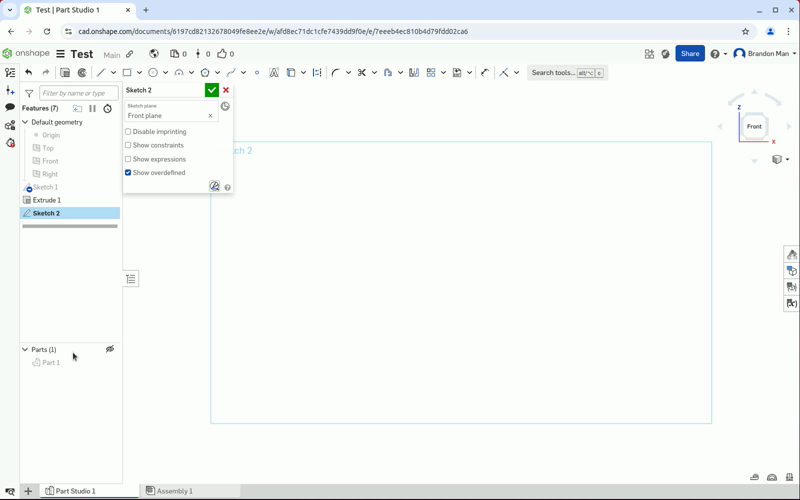
key(l)
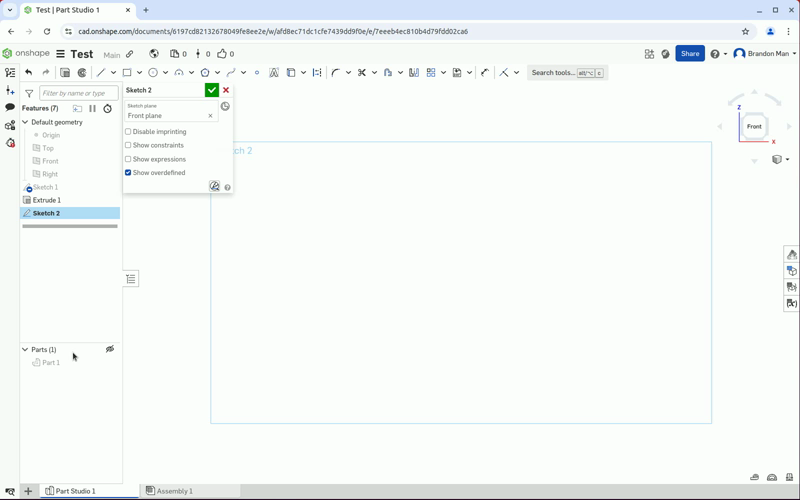
key_down(shift)
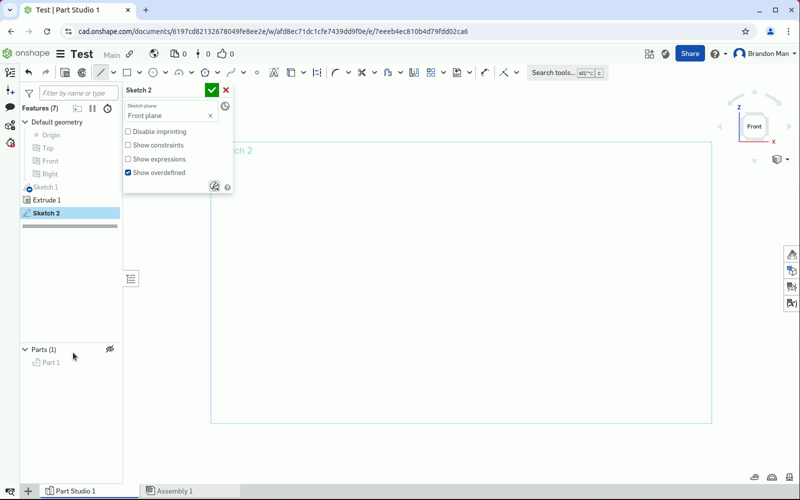
mouse_move(460, 282)
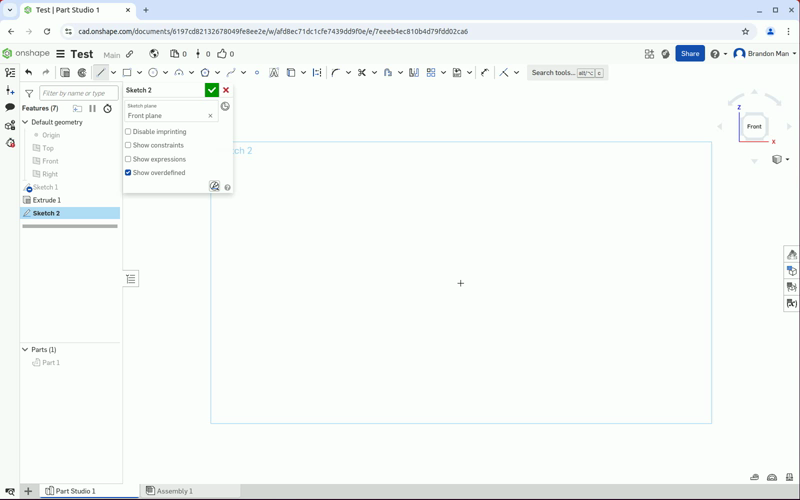
click(460, 282)
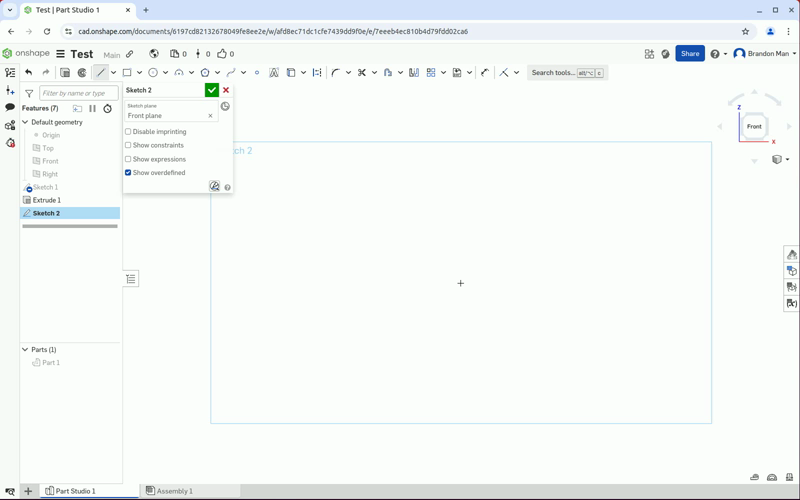
key_up(shift)
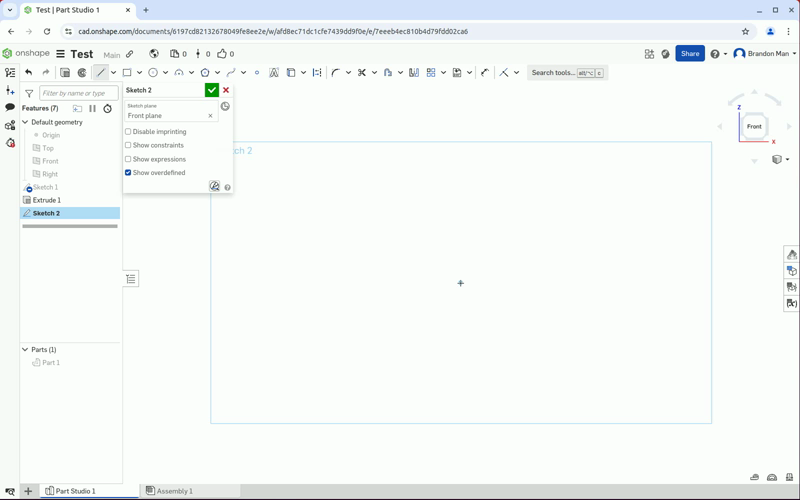
key_down(shift)
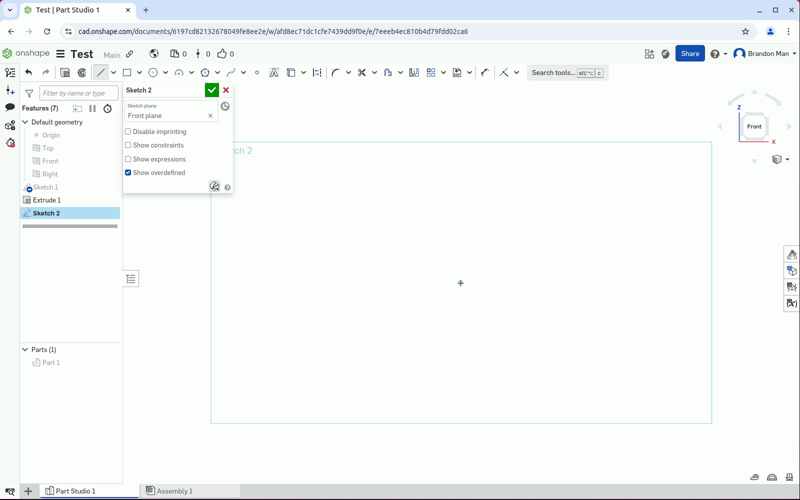
mouse_move(490, 282)
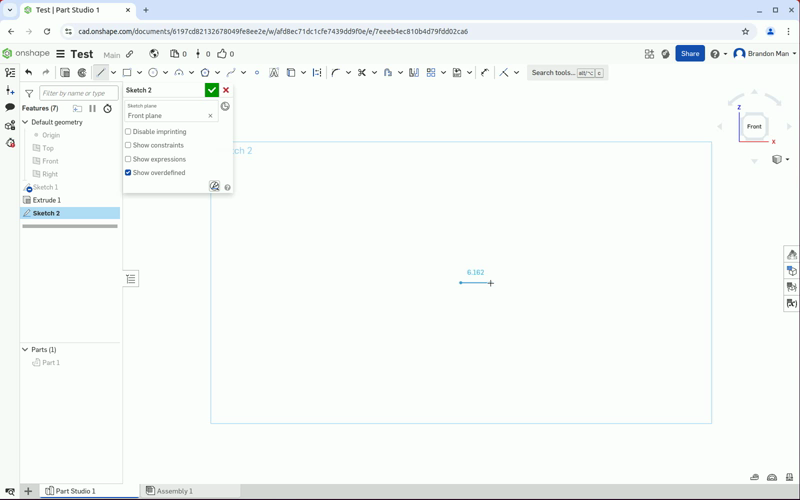
mouse_move(486, 282)
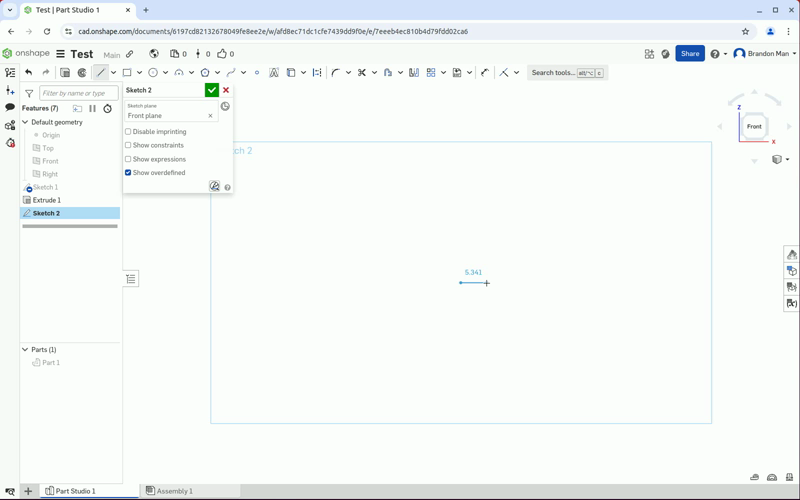
click(486, 282)
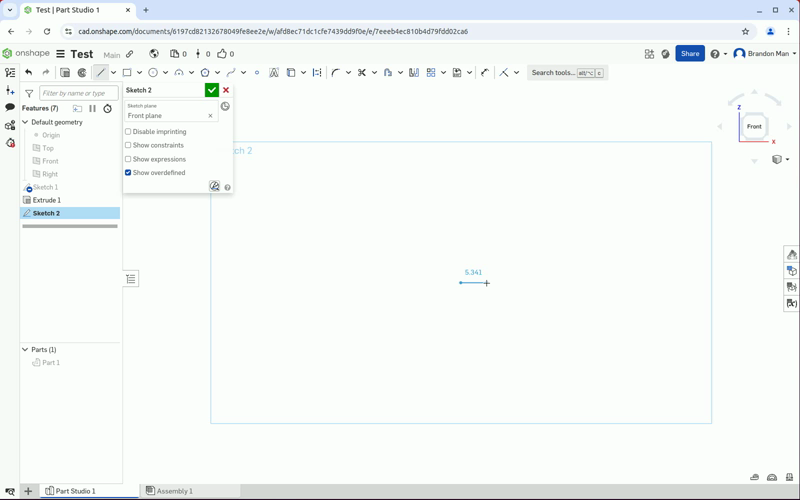
key_up(shift)
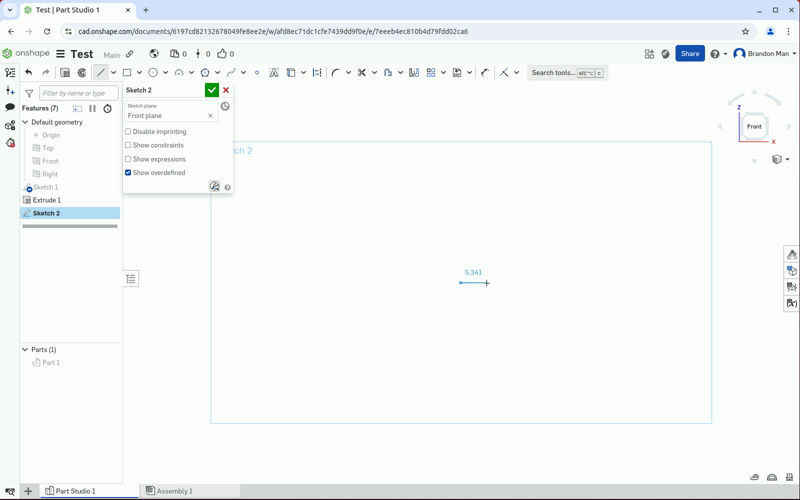
key_down(shift)
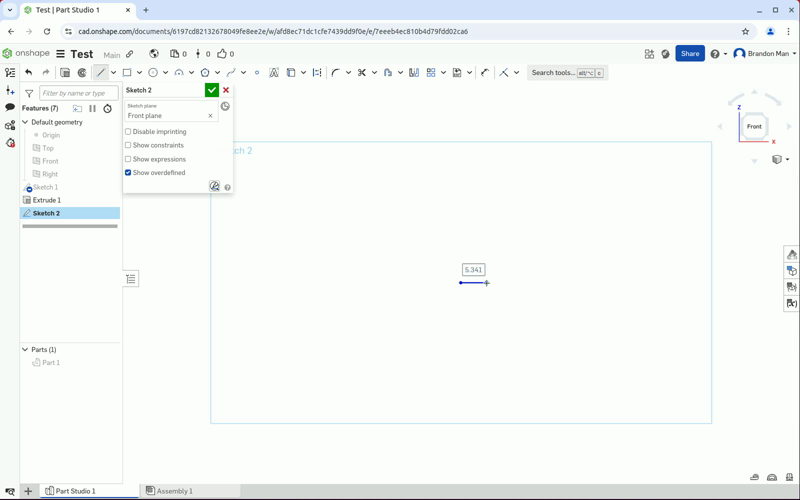
mouse_move(516, 282)
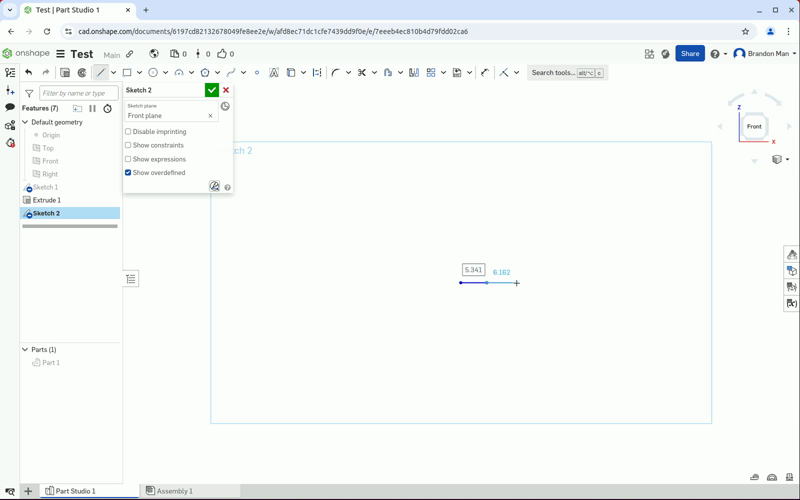
mouse_move(486, 248)
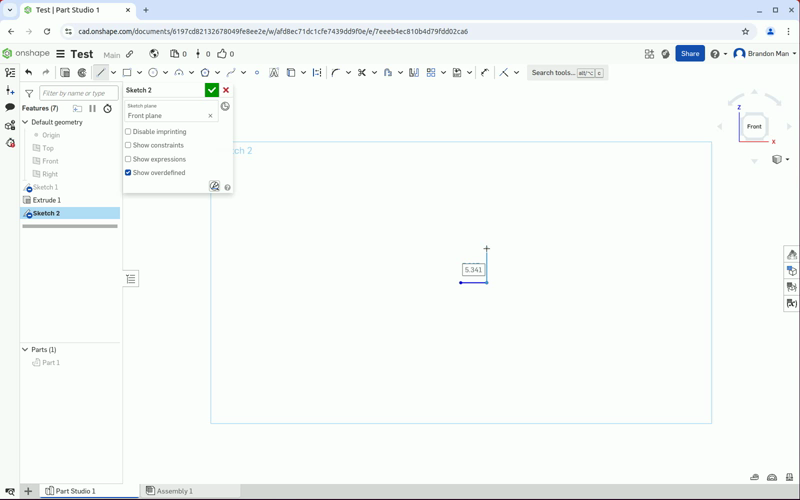
click(486, 248)
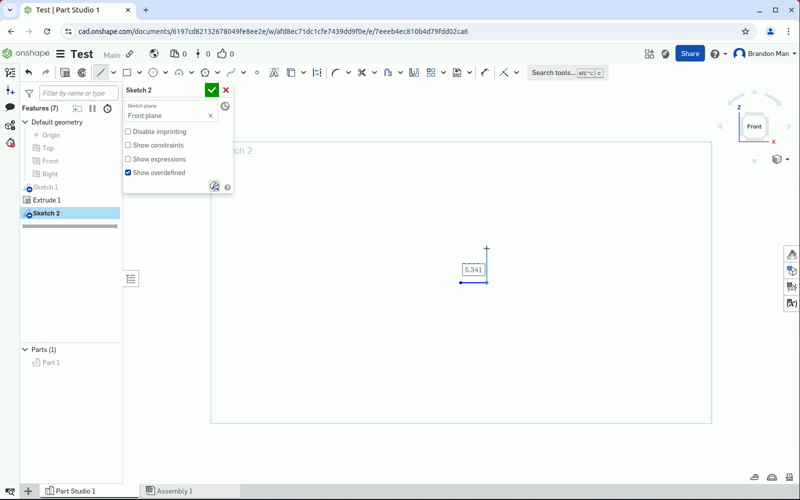
key_up(shift)
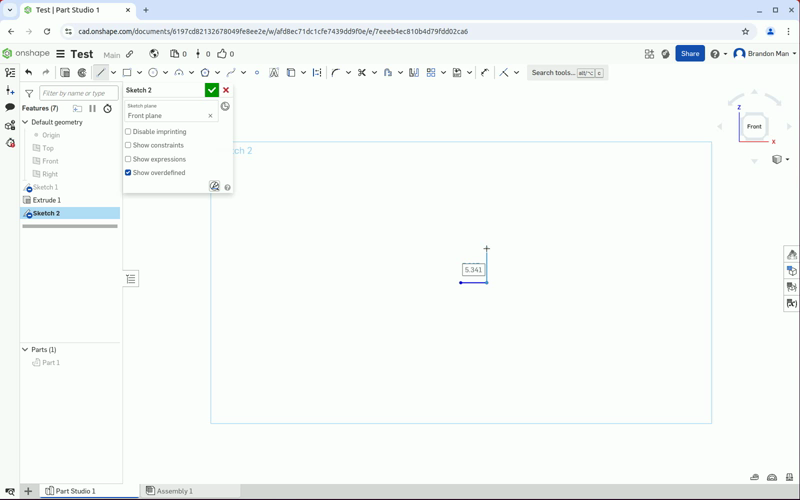
key_down(shift)
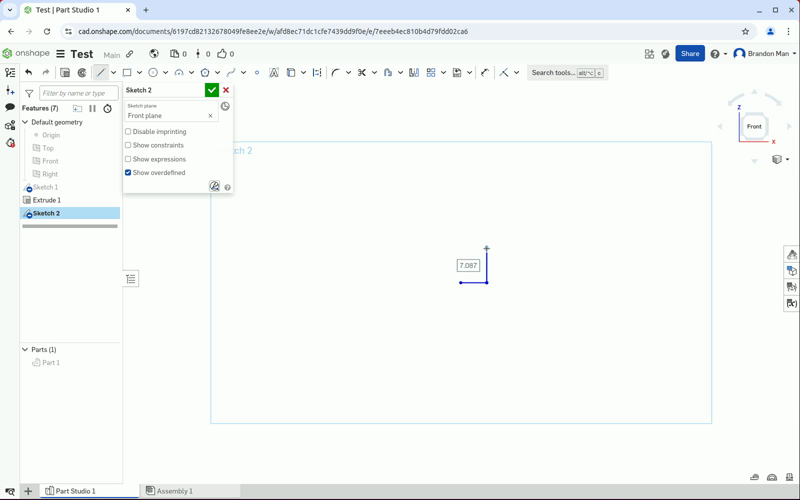
mouse_move(516, 248)
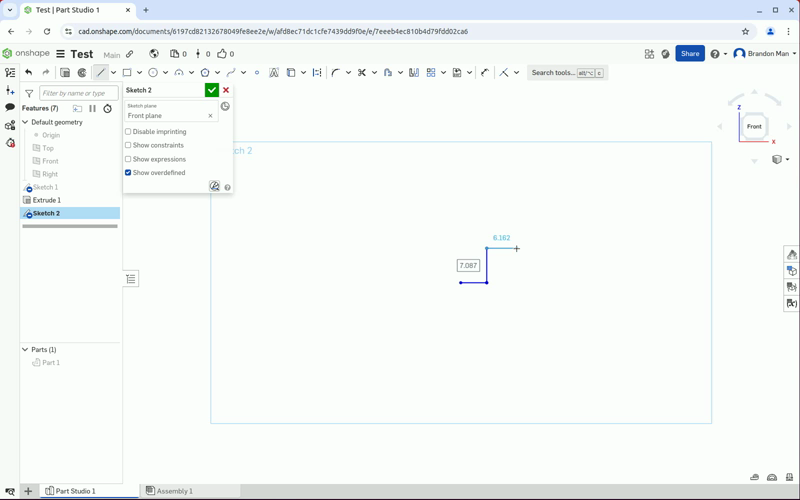
mouse_move(460, 248)
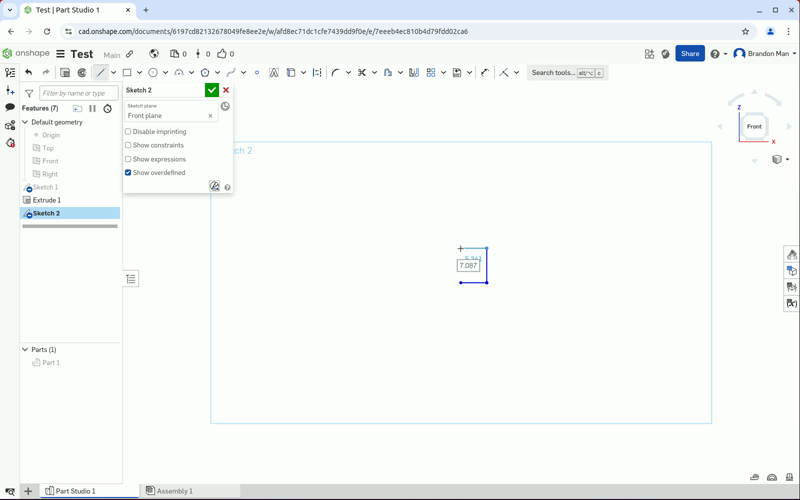
click(460, 248)
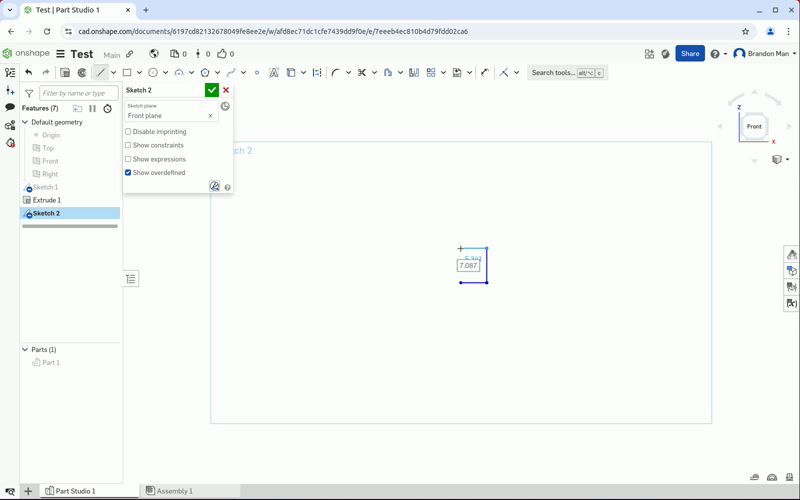
key_up(shift)
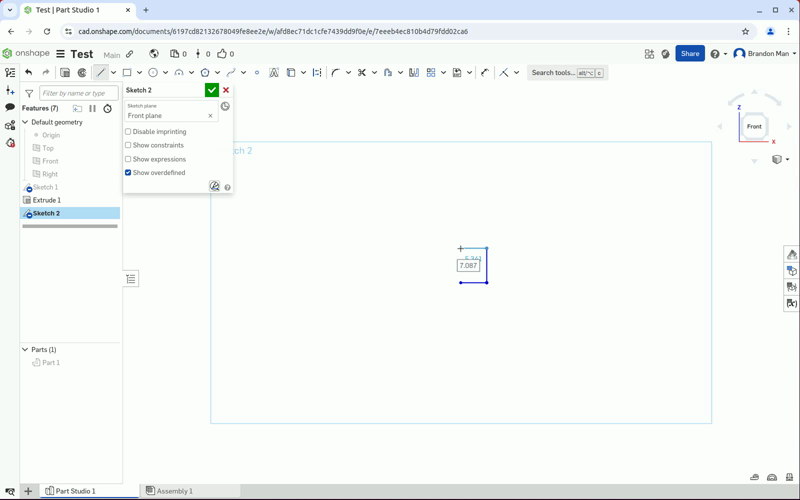
mouse_move(490, 248)
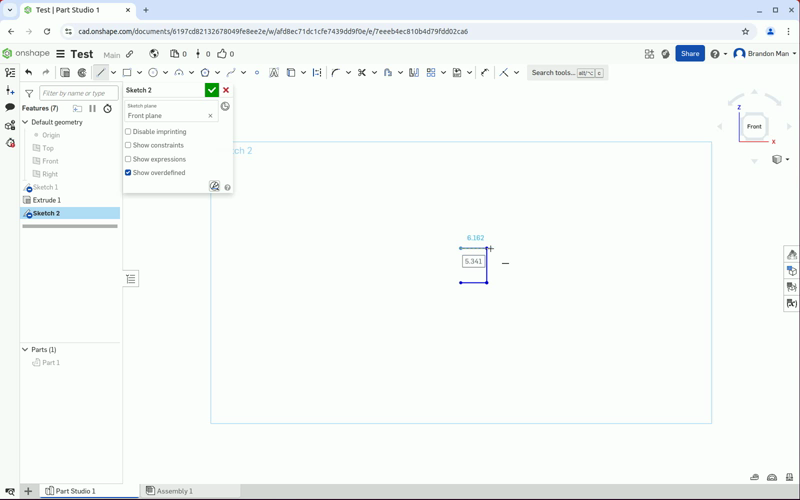
key_down(shift)
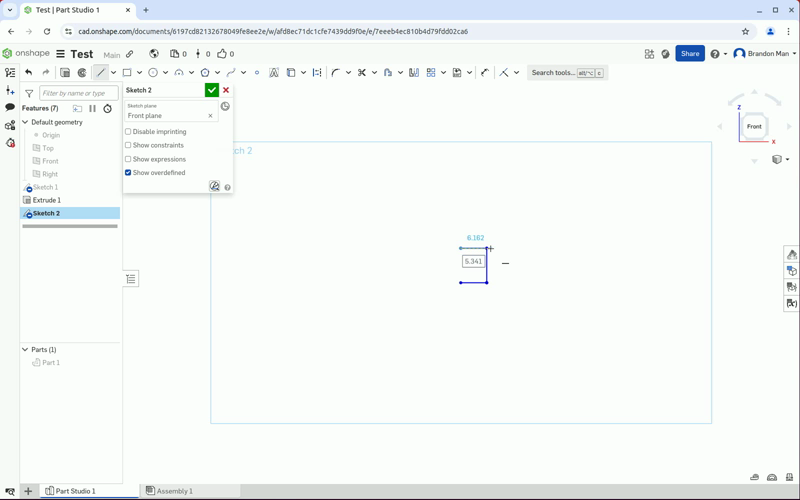
mouse_move(460, 282)
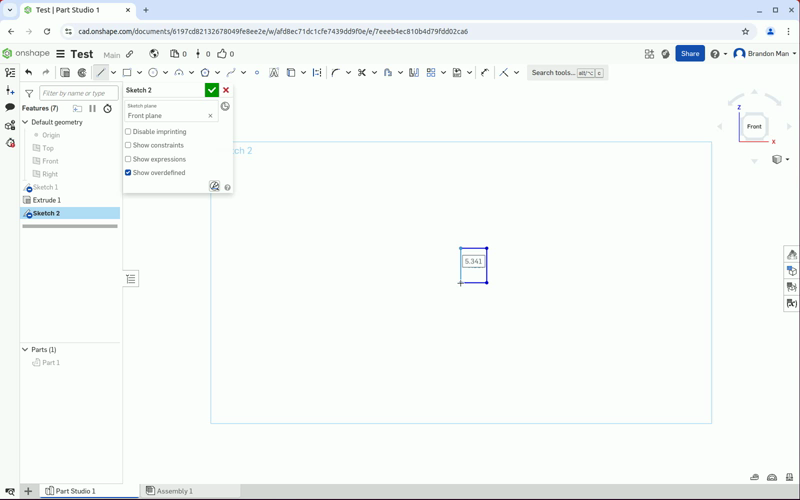
key_up(shift)
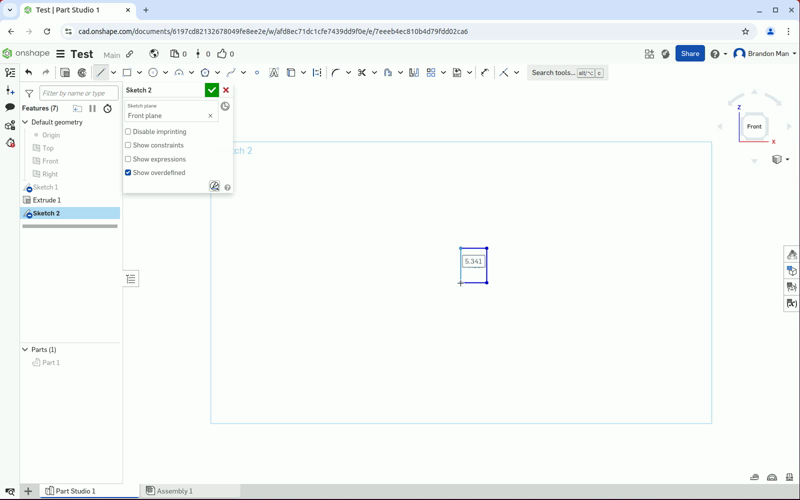
click(460, 282)
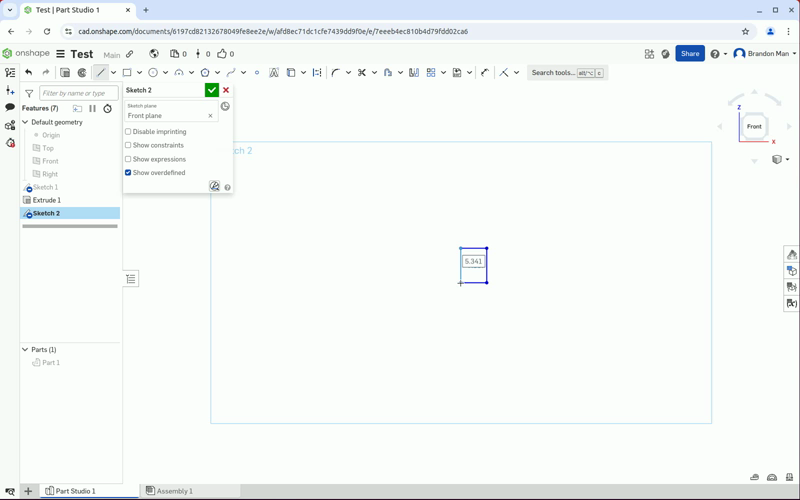
key(esc)
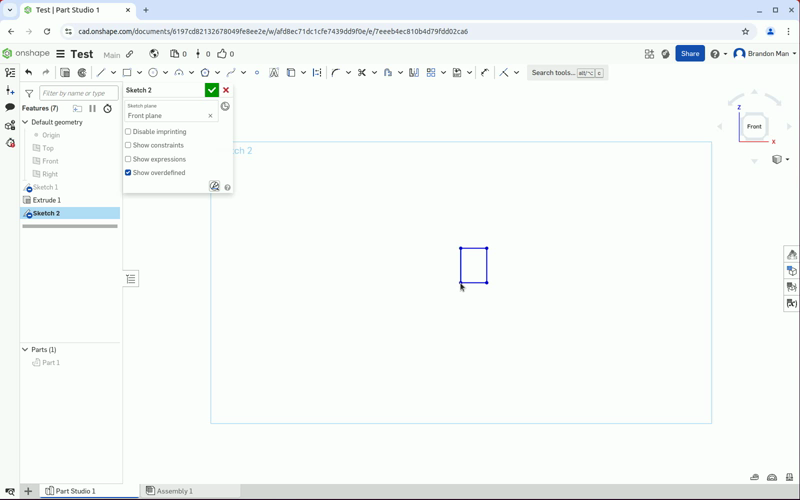
mouse_move(479, 271)
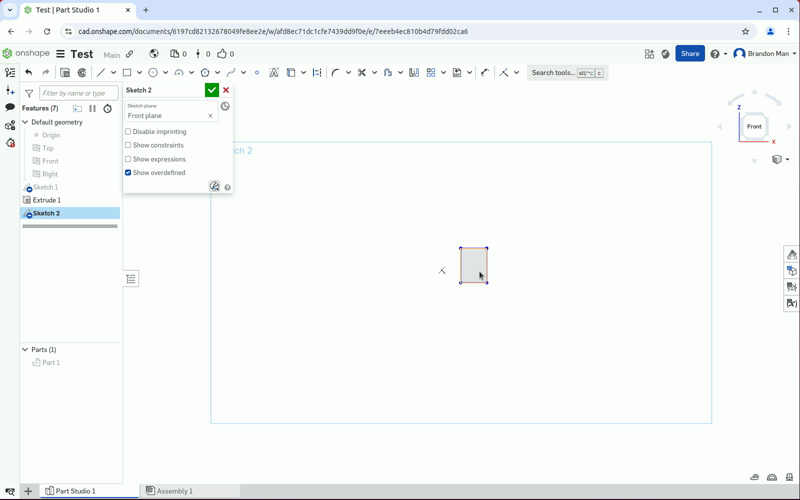
scroll(6)
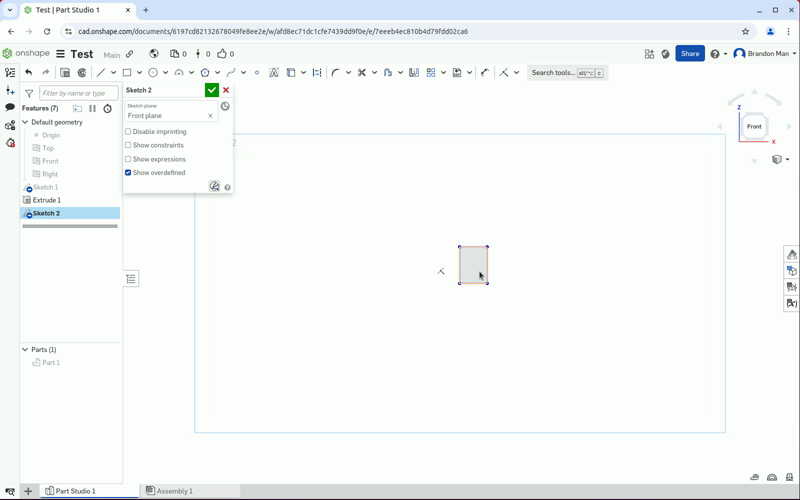
scroll(6)
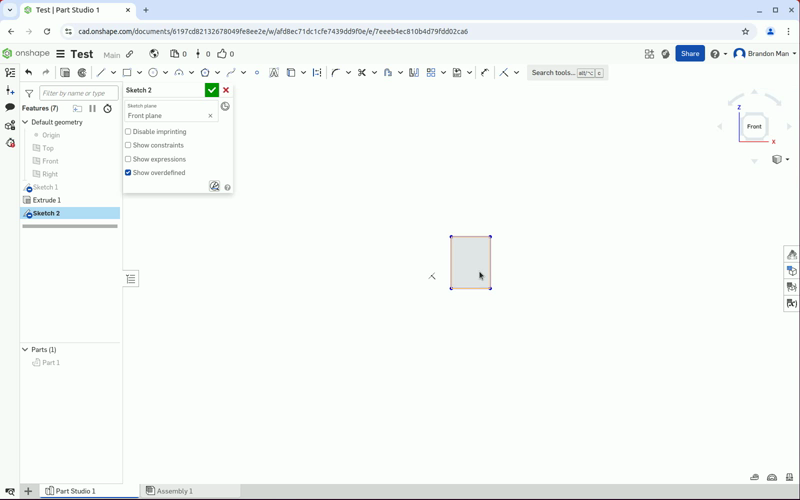
scroll(6)
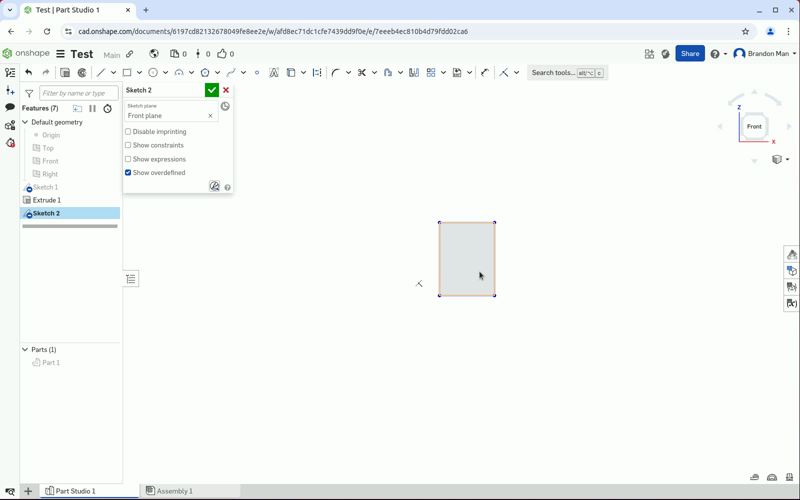
scroll(6)
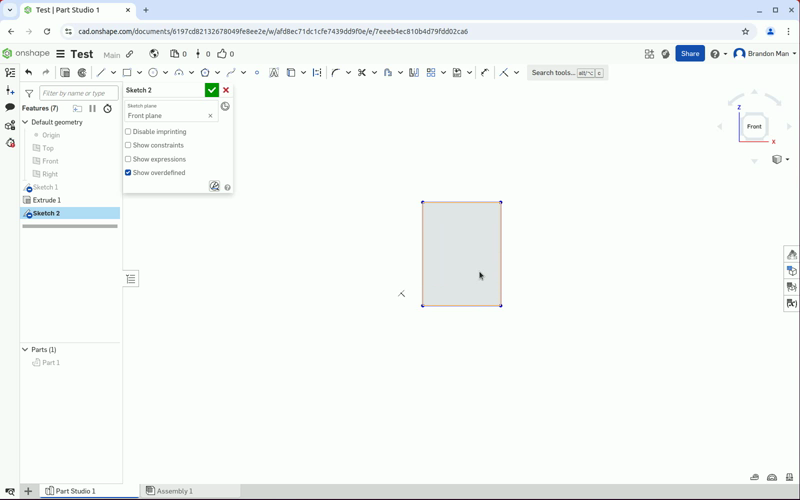
scroll(6)
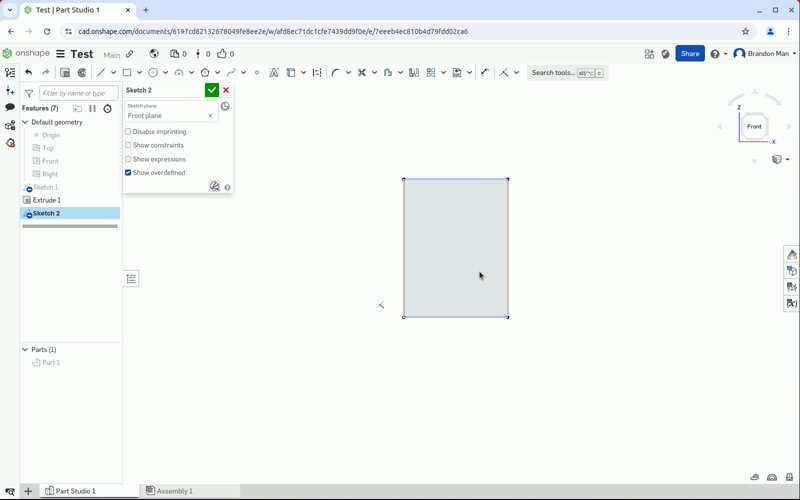
scroll(6)
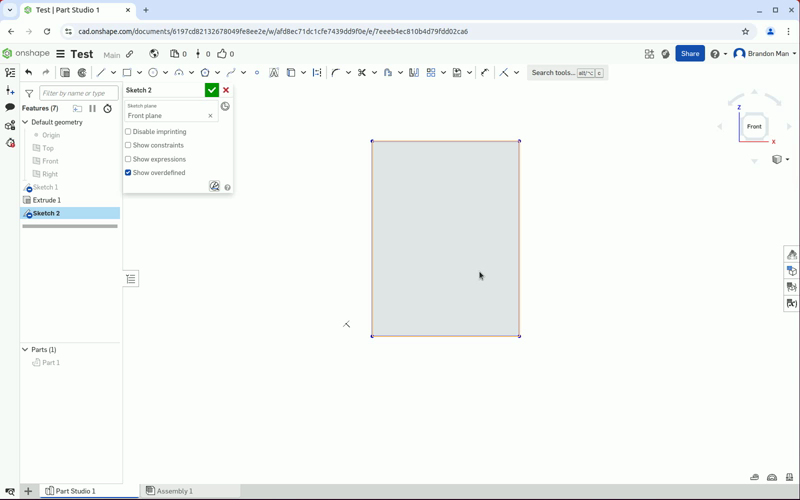
scroll(6)
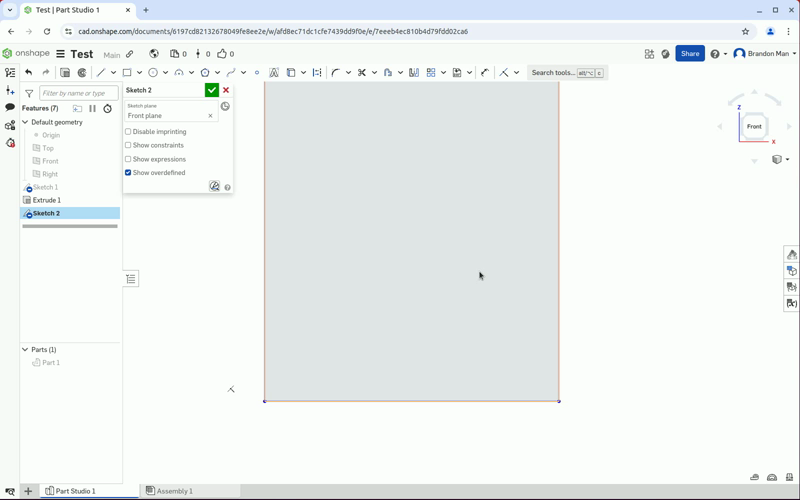
click(479, 271)
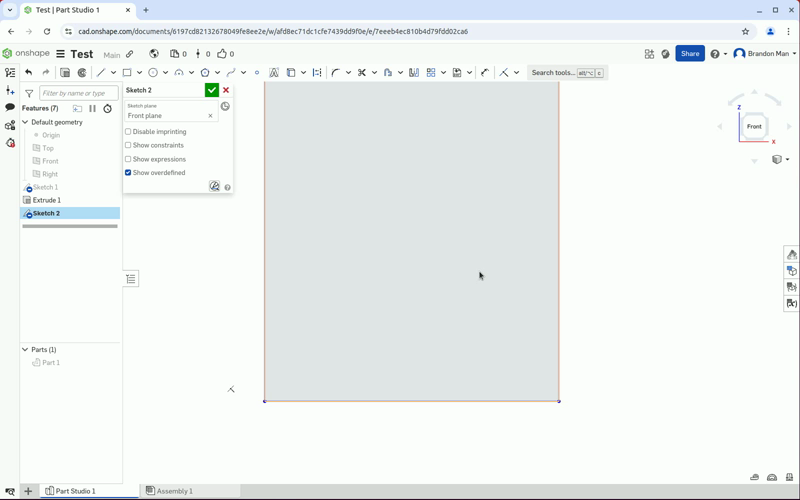
scroll(-6)
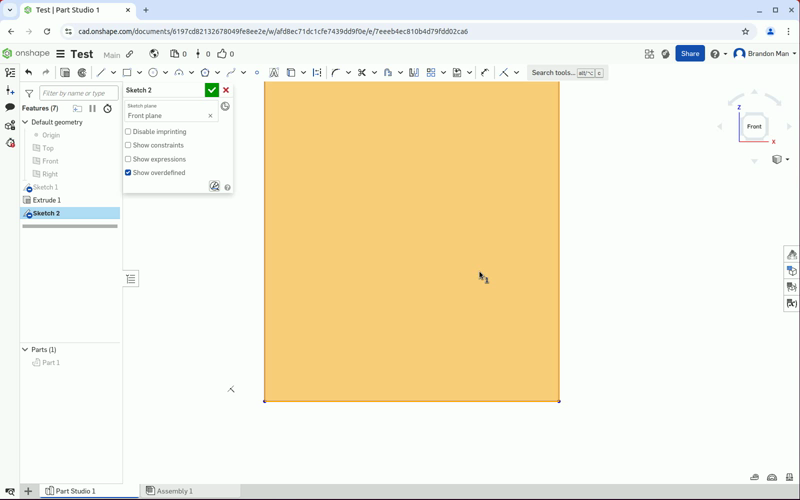
scroll(-6)
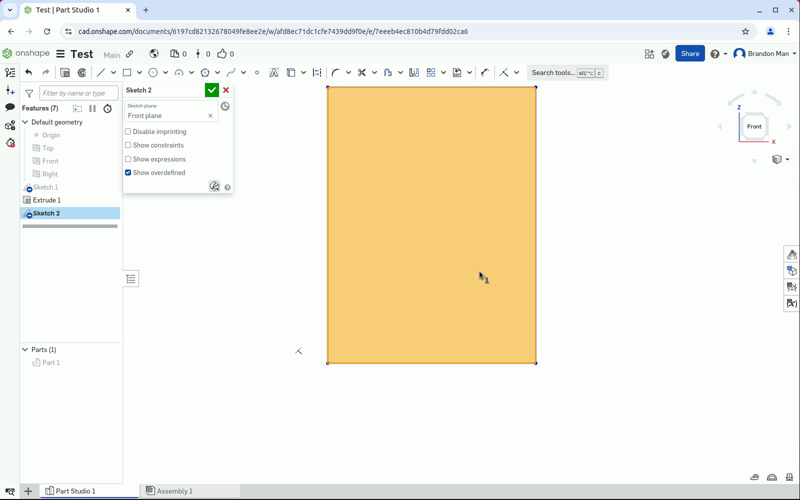
scroll(-6)
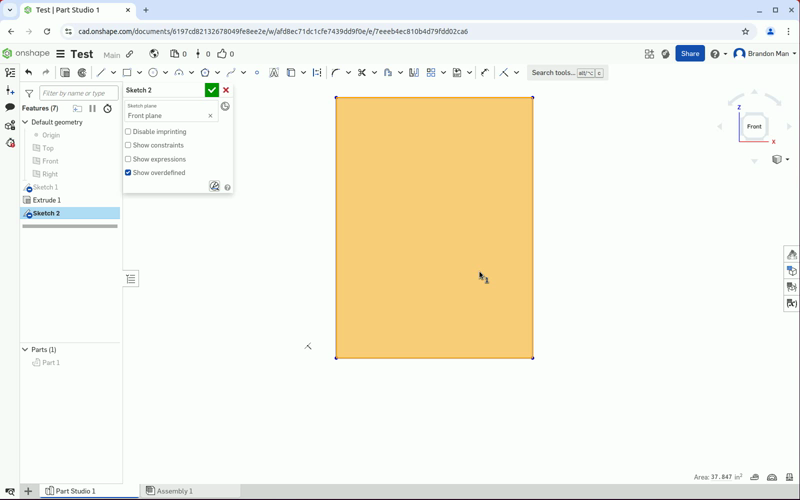
scroll(-6)
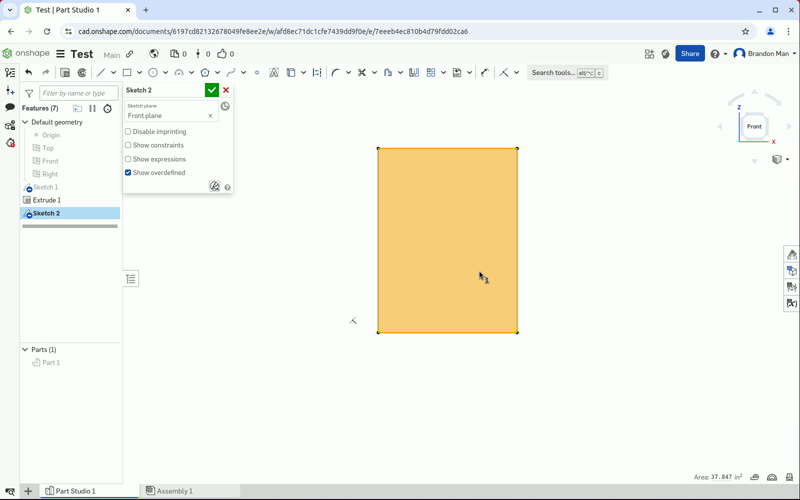
scroll(-6)
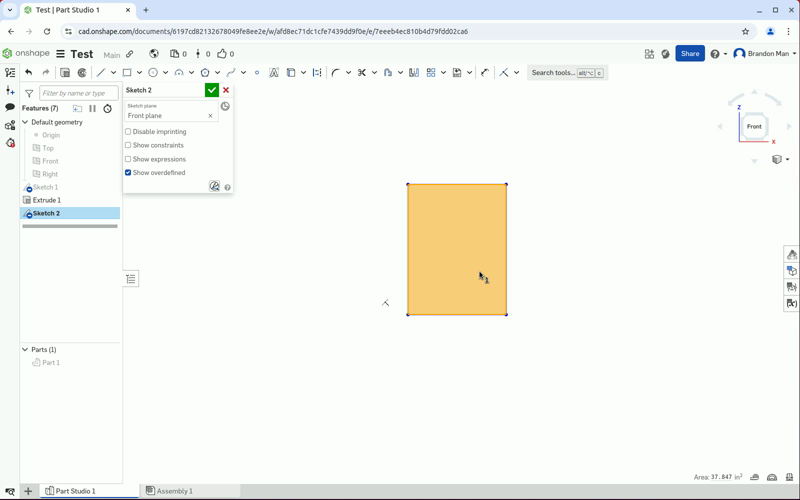
scroll(-6)
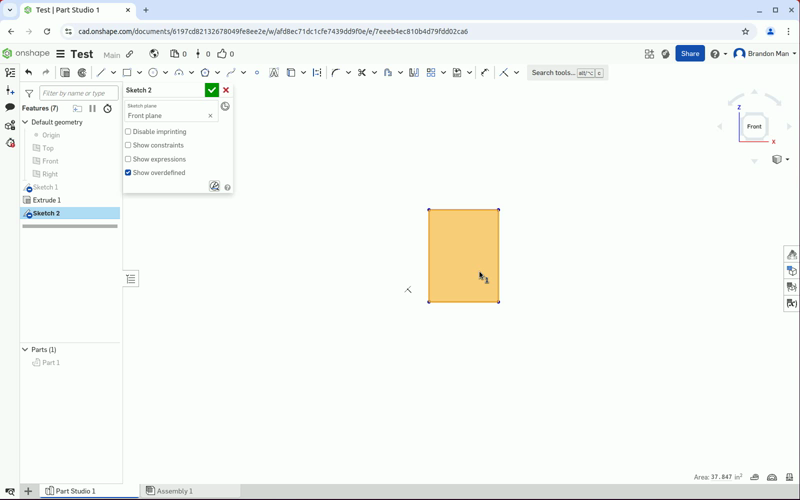
scroll(-6)
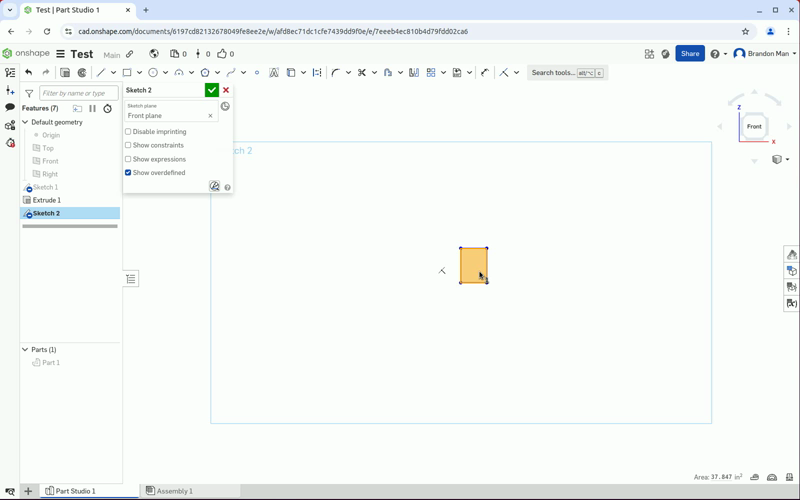
mouse_move(73, 352)
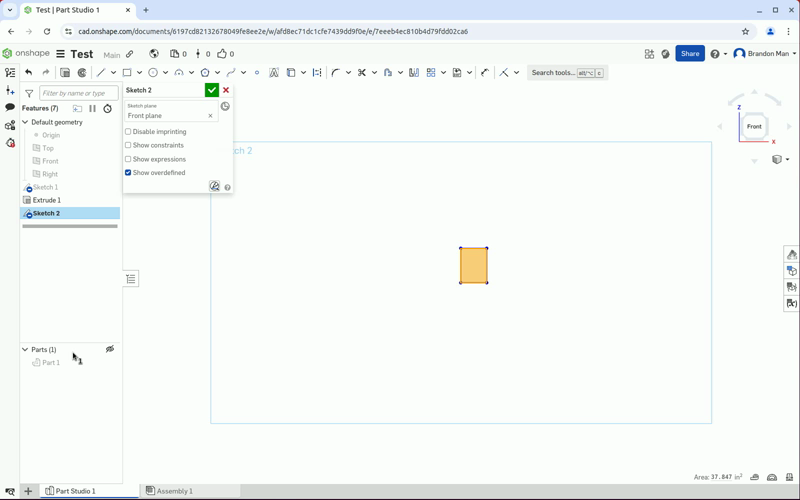
key(shift+y)
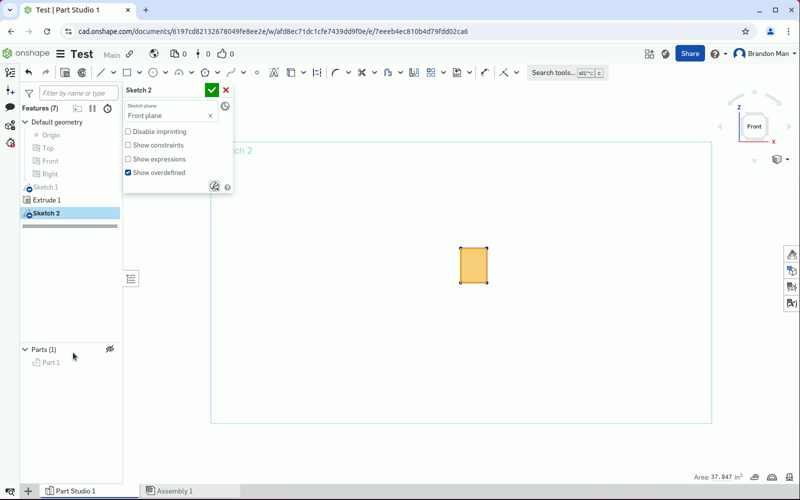
key(shift+e)
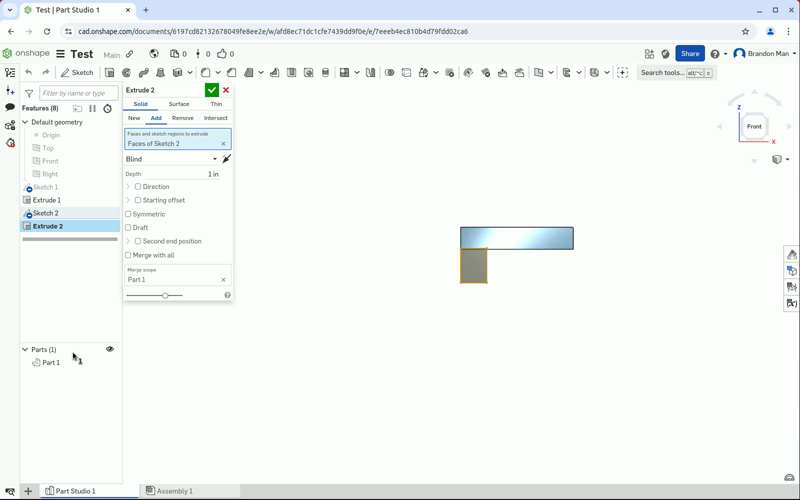
mouse_move(143, 106)
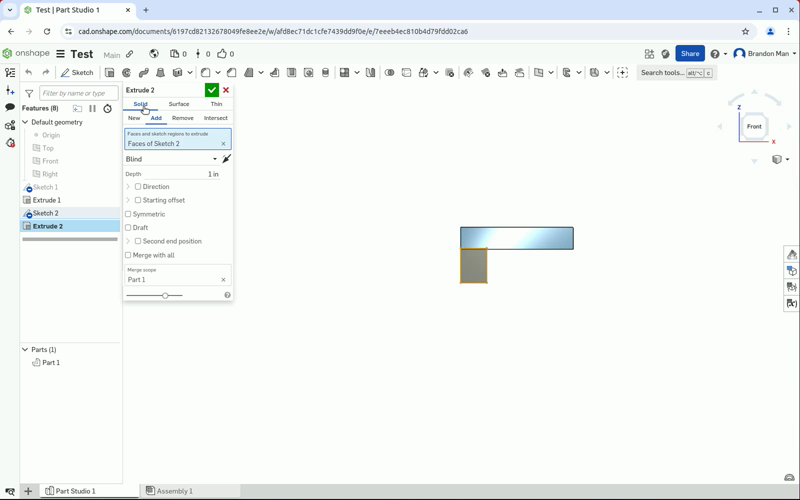
click(143, 106)
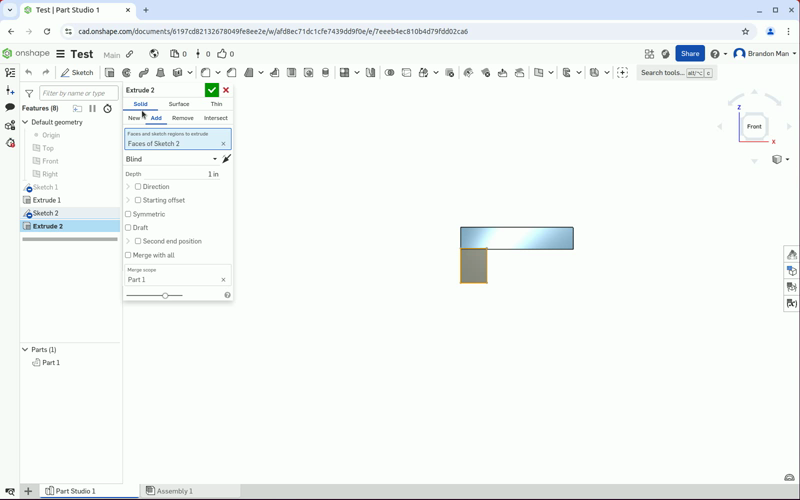
mouse_move(137, 120)
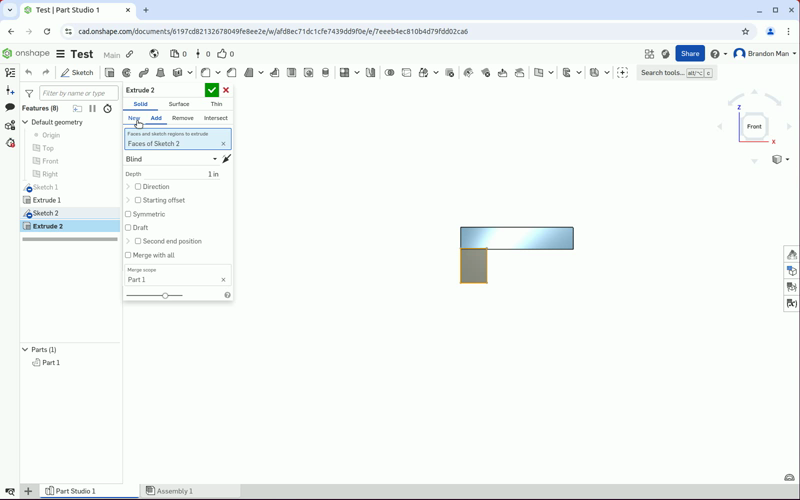
click(137, 120)
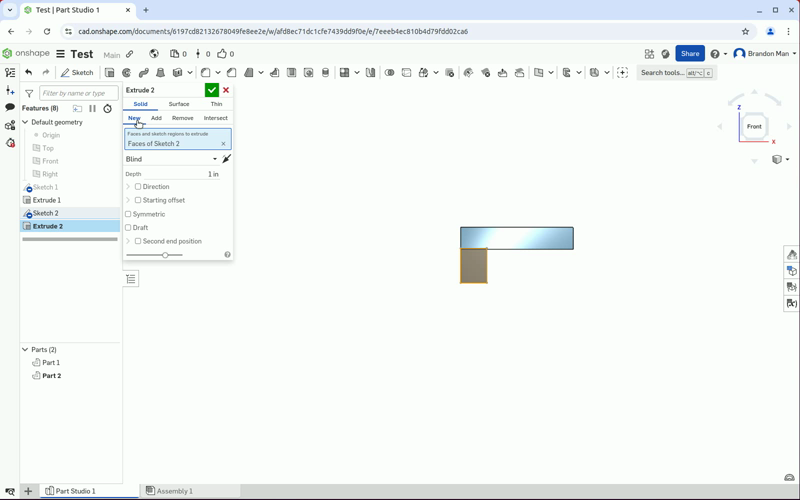
key(tab, 4)
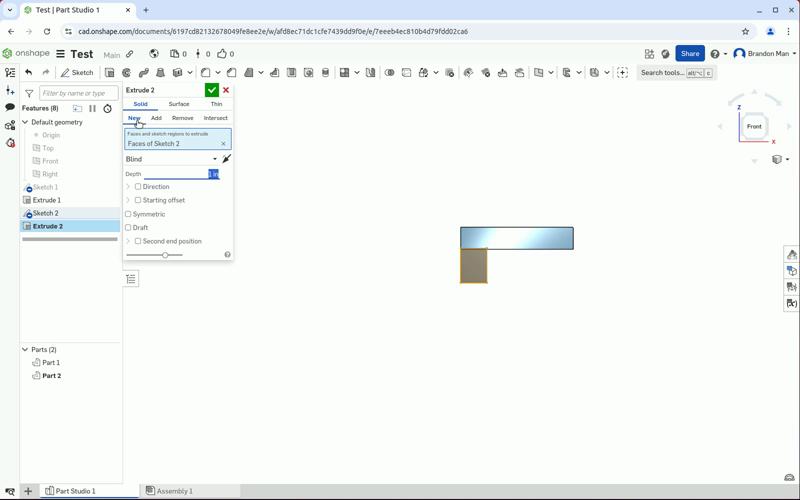
text(21.664)
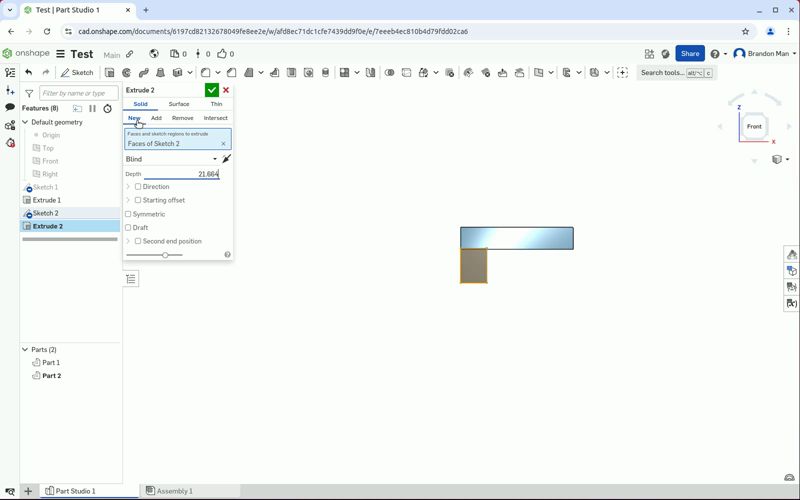
key(enter)
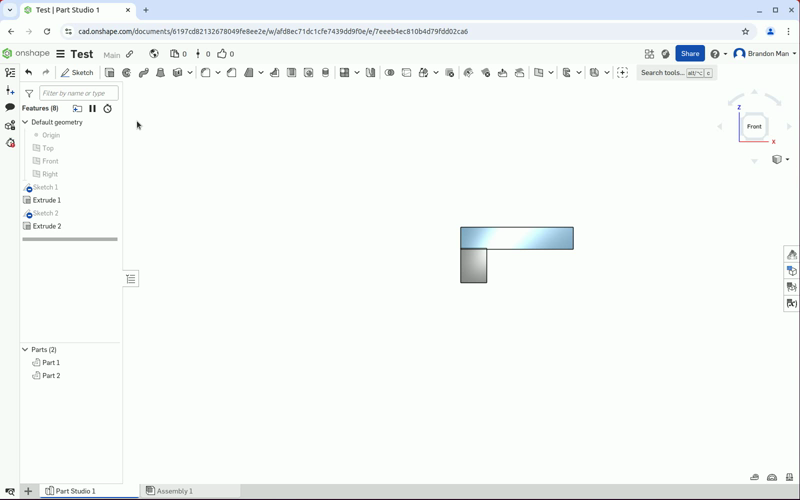
key(shift+h)
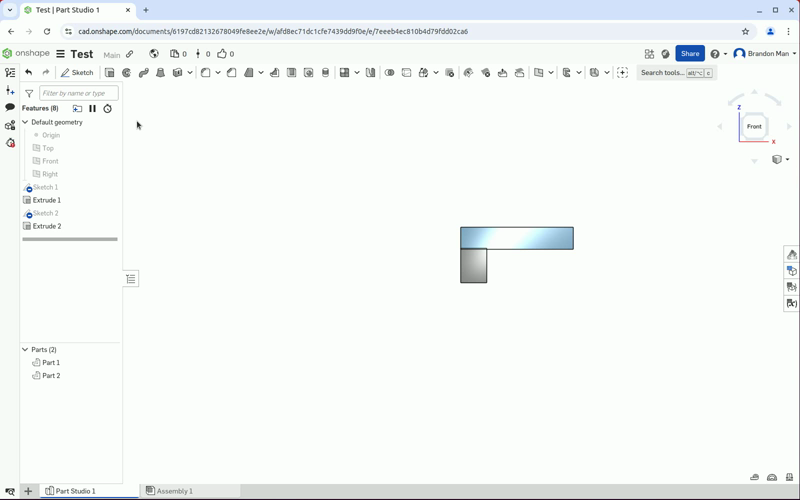
key(shift+h)
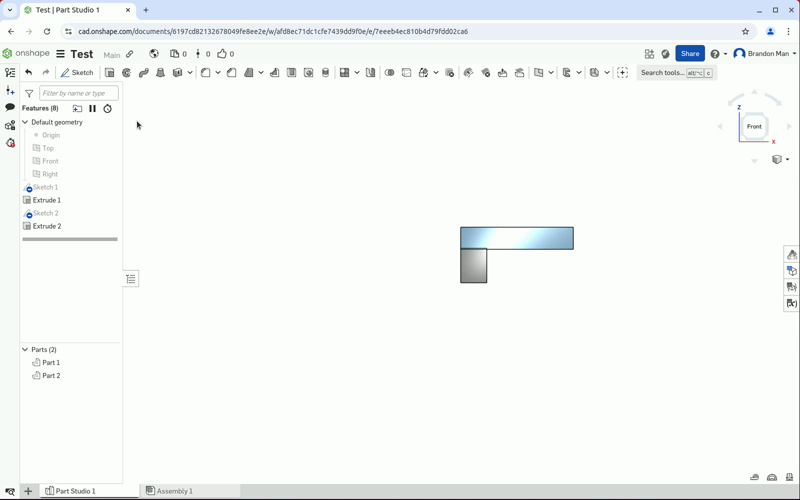
mouse_move(73, 189)
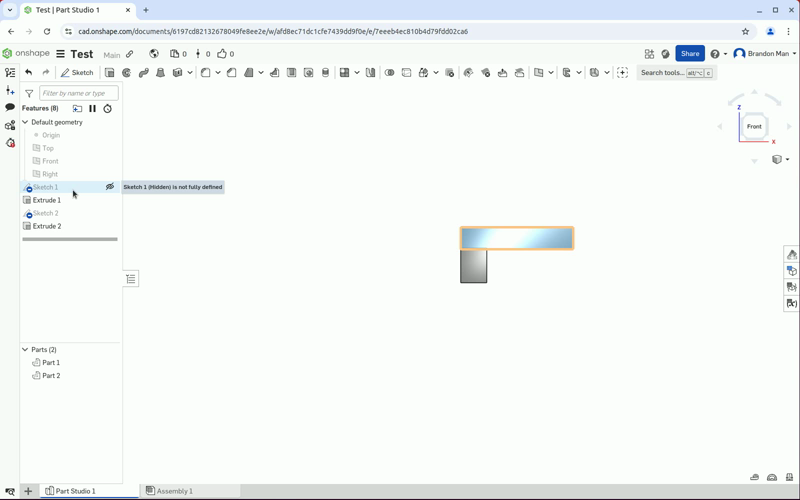
click(73, 189)
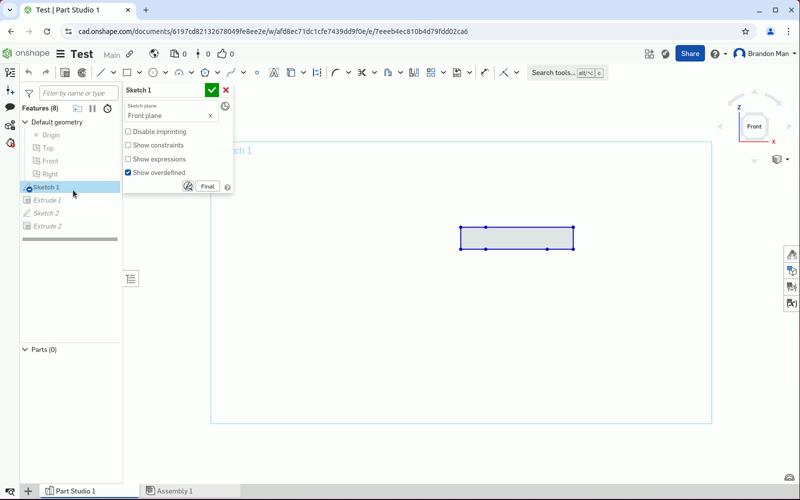
mouse_move(229, 92)
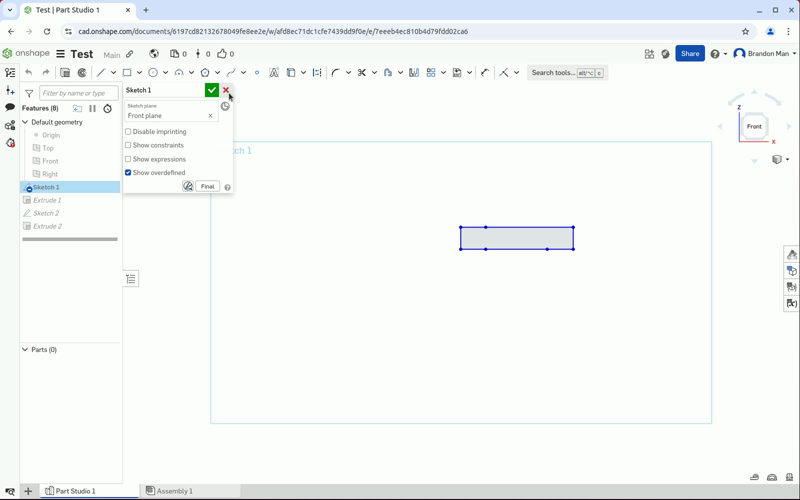
click(229, 92)
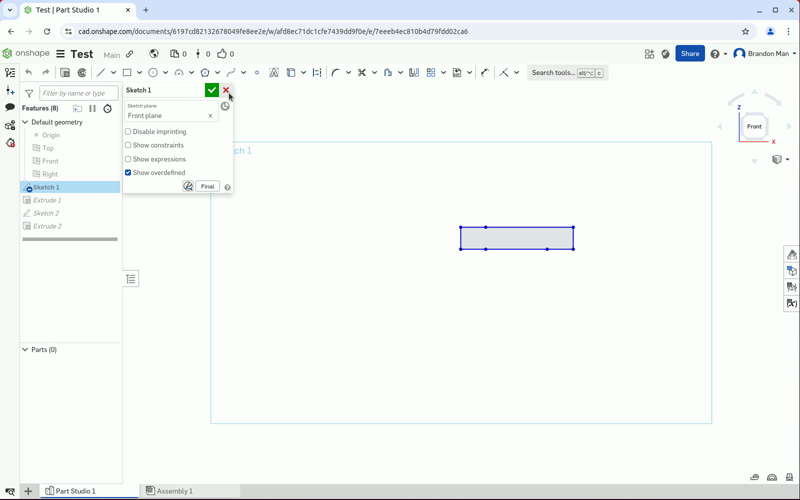
key(shift+s)
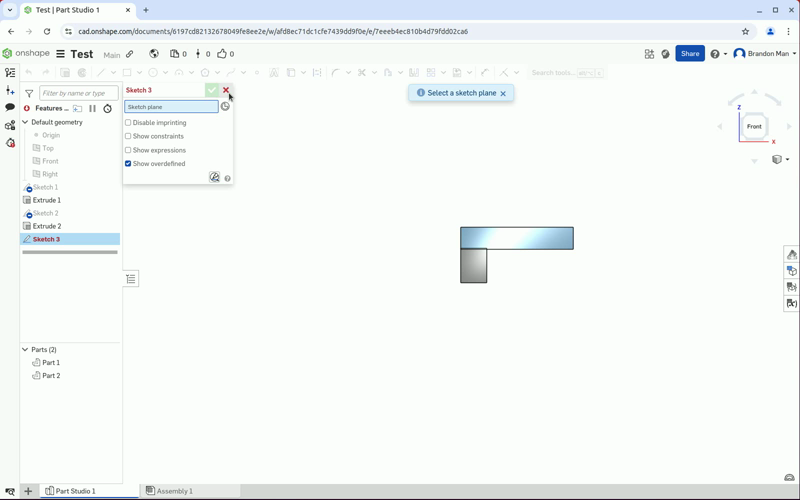
mouse_move(73, 163)
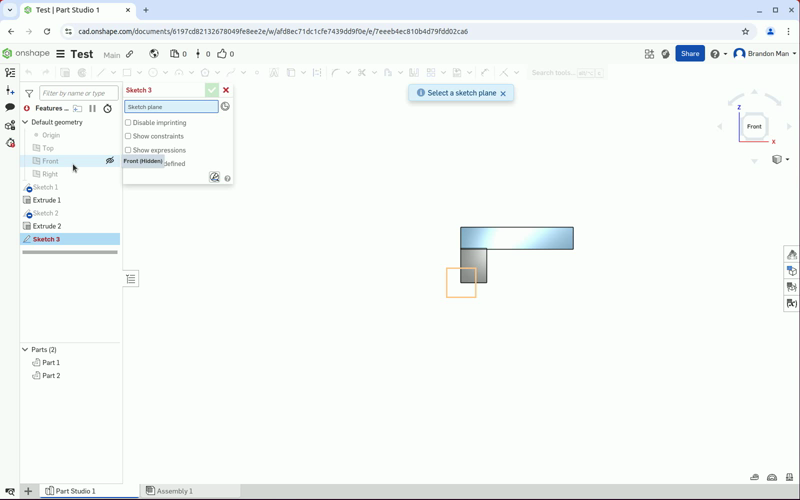
click(73, 163)
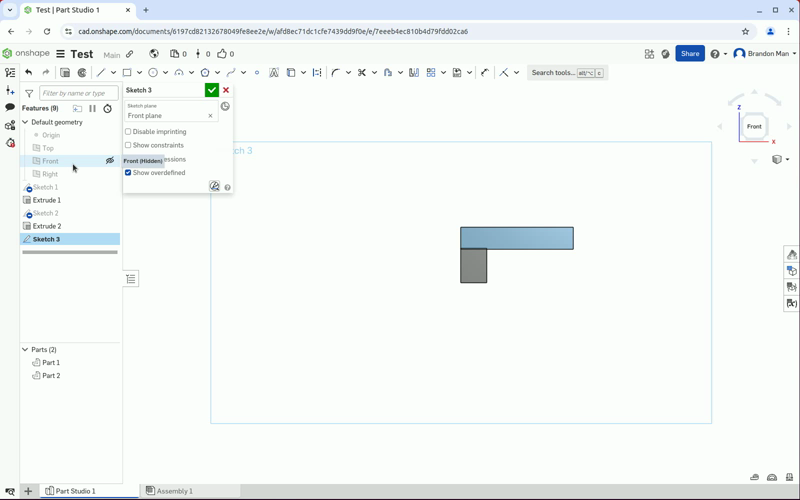
mouse_move(73, 352)
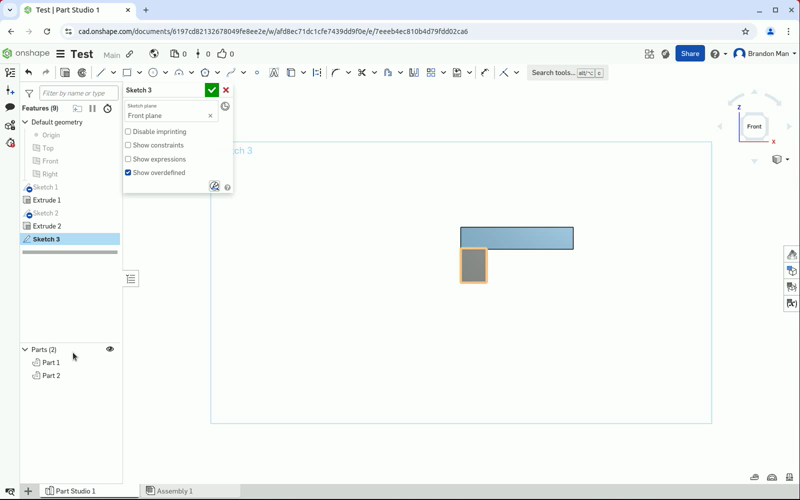
key(y)
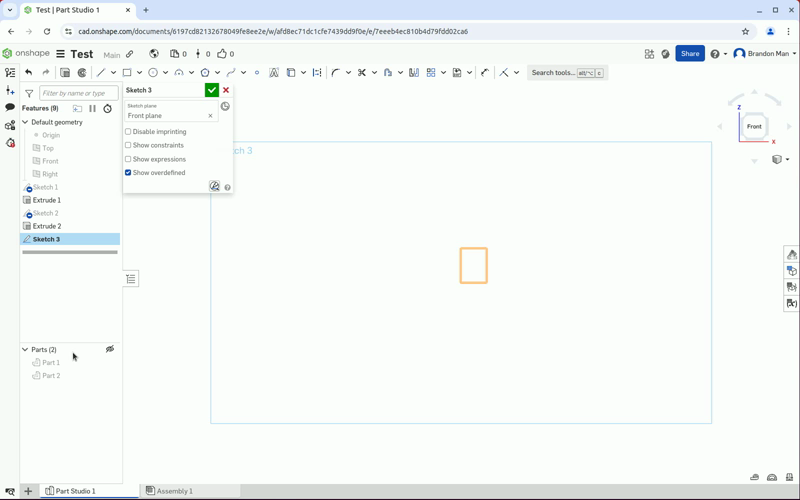
key(l)
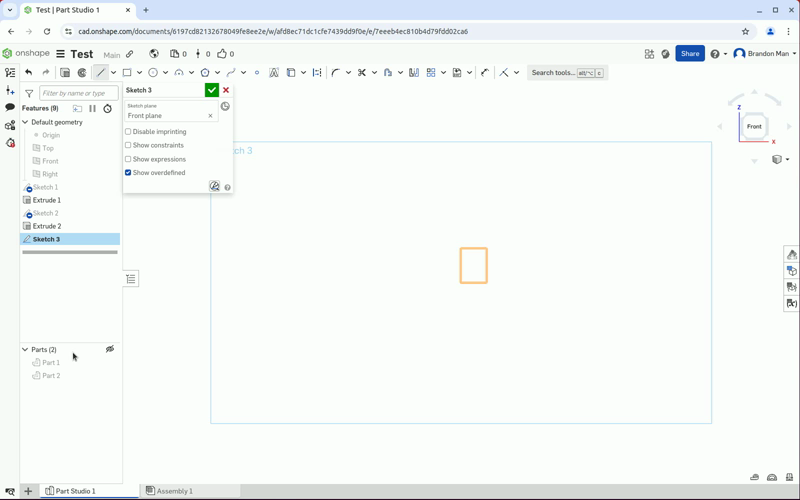
key_down(shift)
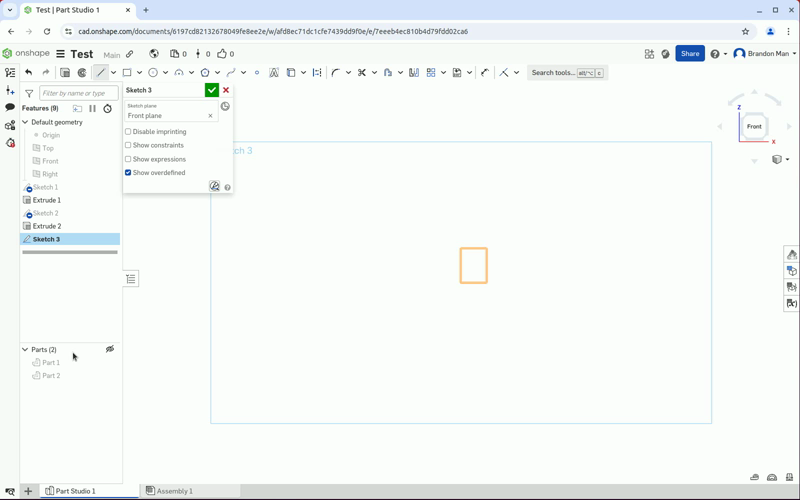
mouse_move(547, 282)
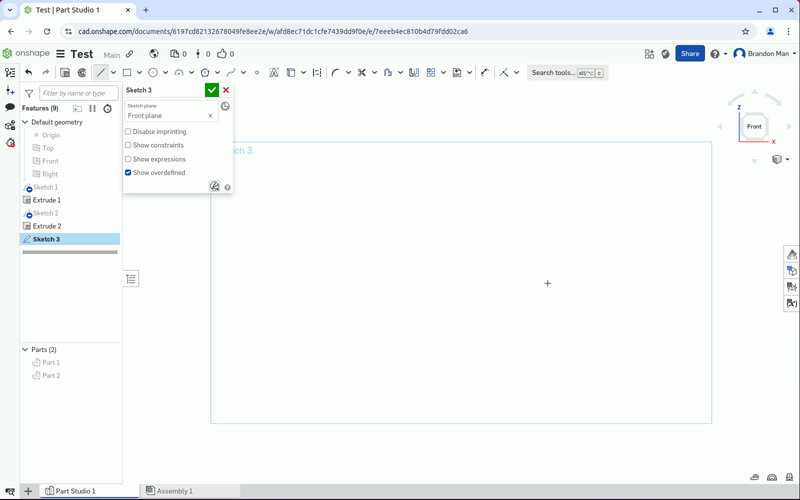
click(547, 282)
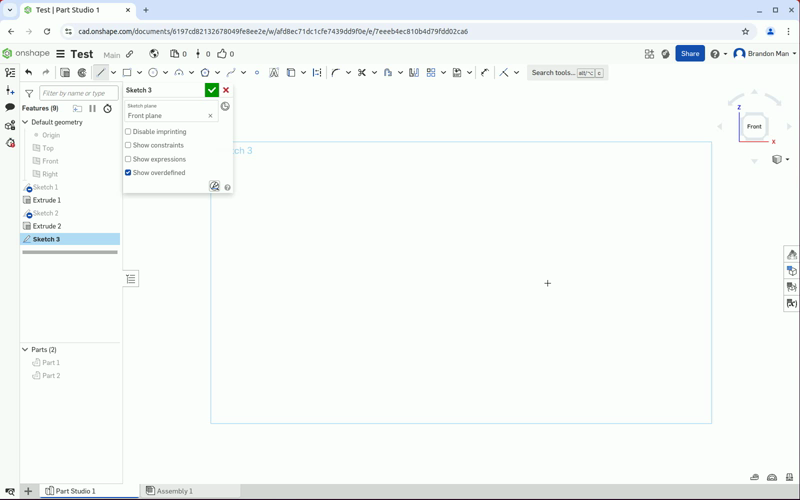
key_up(shift)
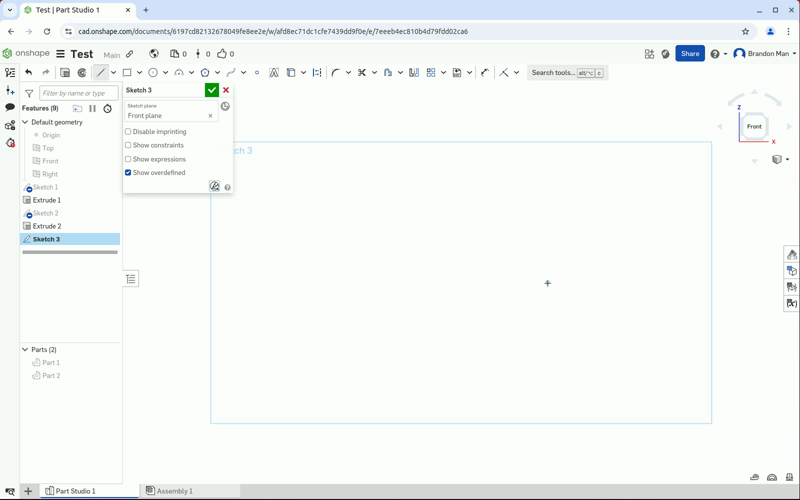
key_down(shift)
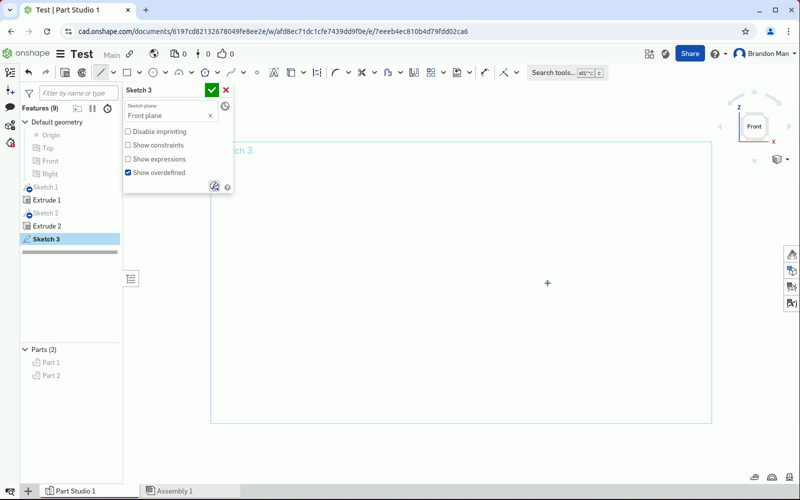
mouse_move(577, 282)
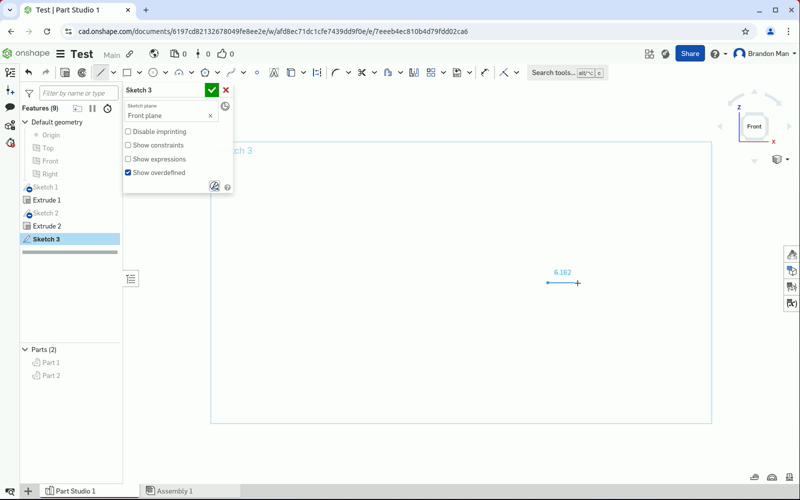
mouse_move(574, 282)
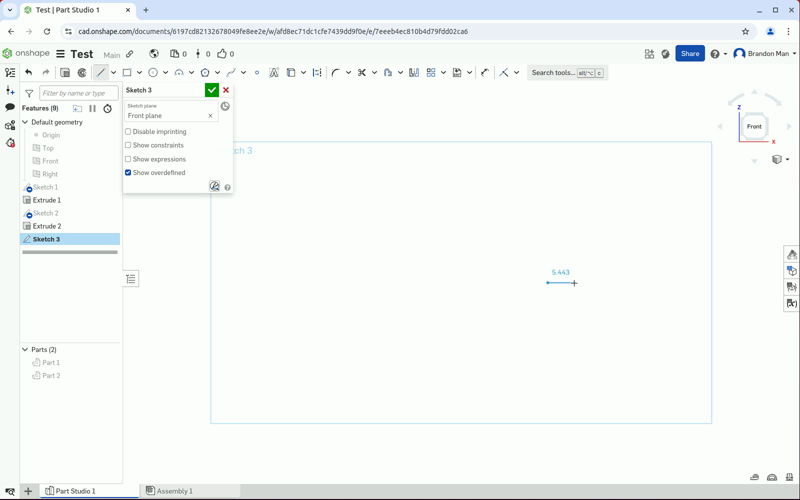
click(574, 282)
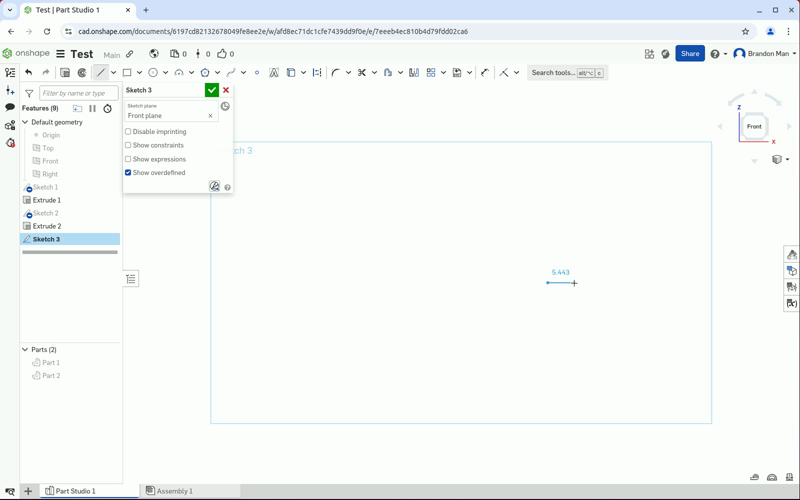
key_up(shift)
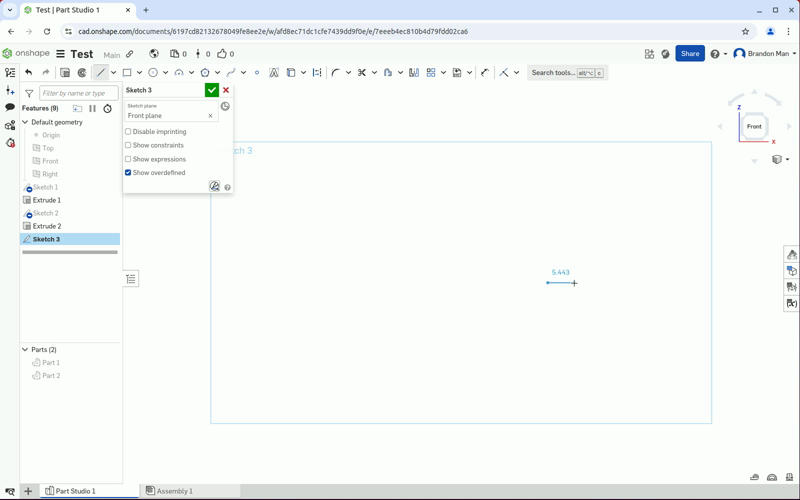
key_down(shift)
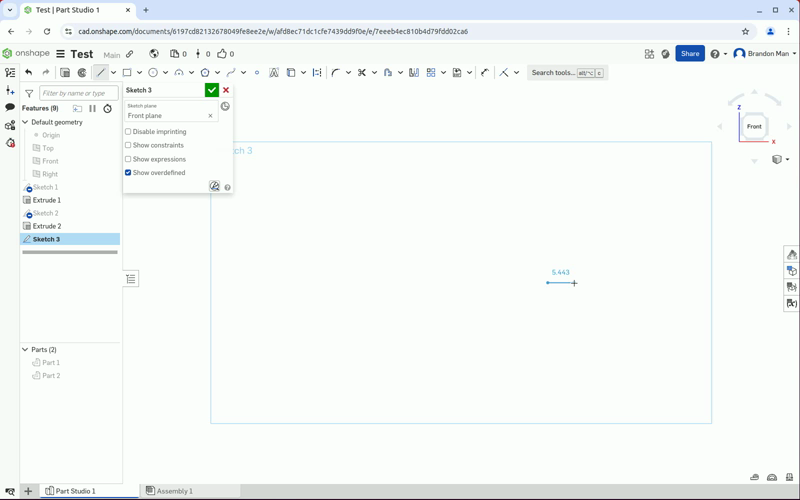
mouse_move(589, 282)
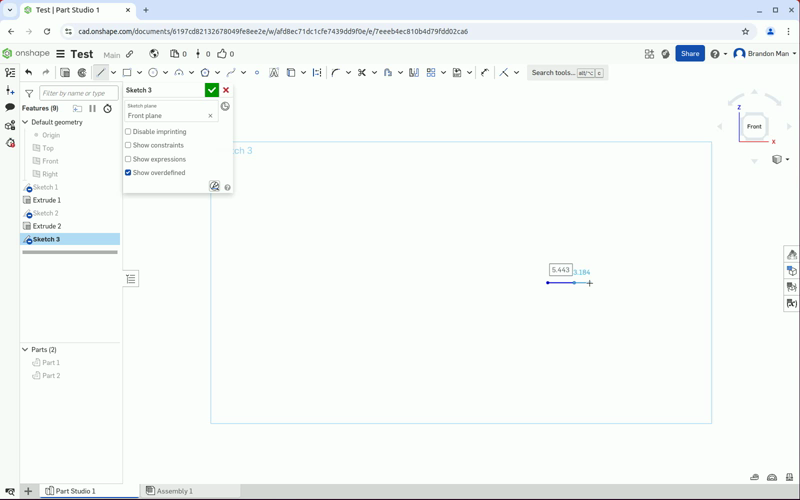
mouse_move(574, 248)
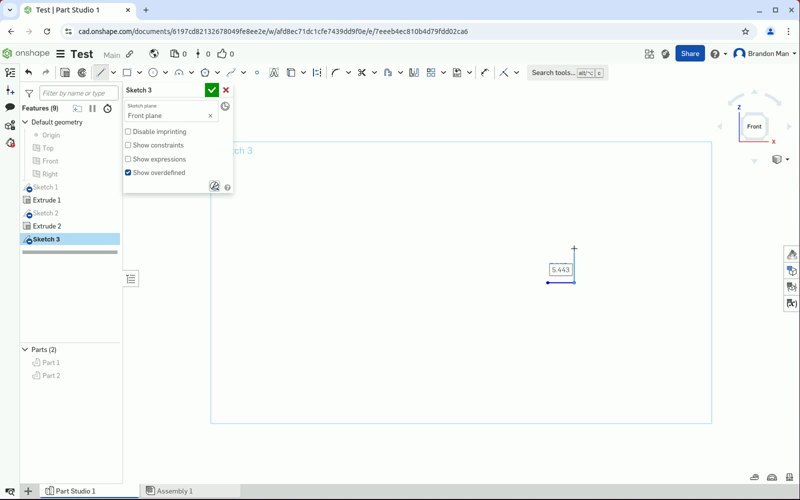
click(574, 248)
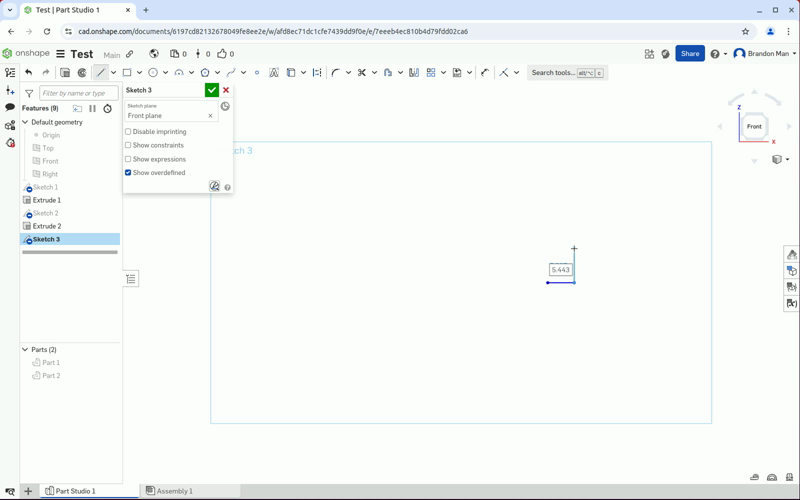
key_up(shift)
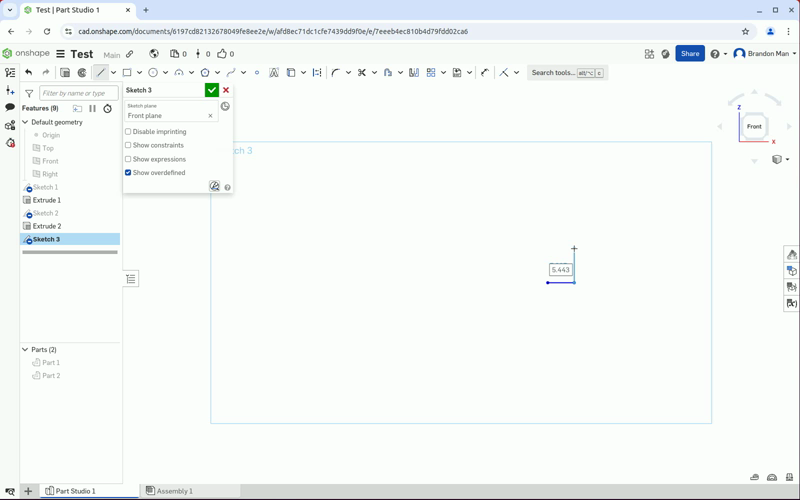
key_down(shift)
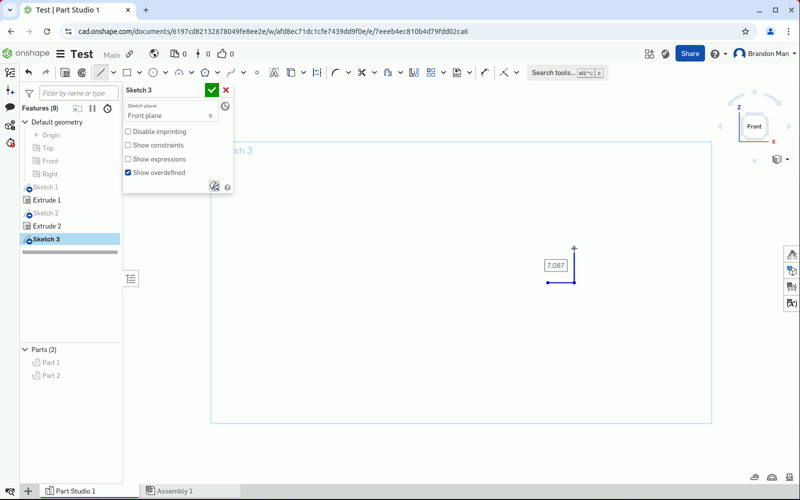
mouse_move(589, 248)
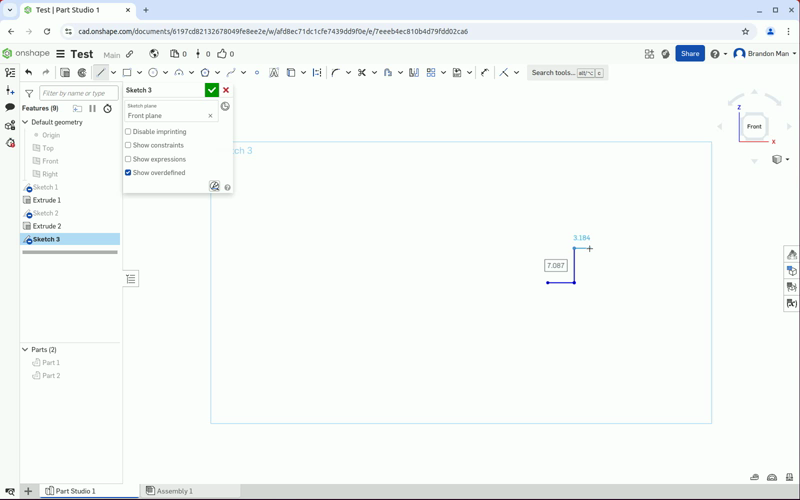
mouse_move(547, 248)
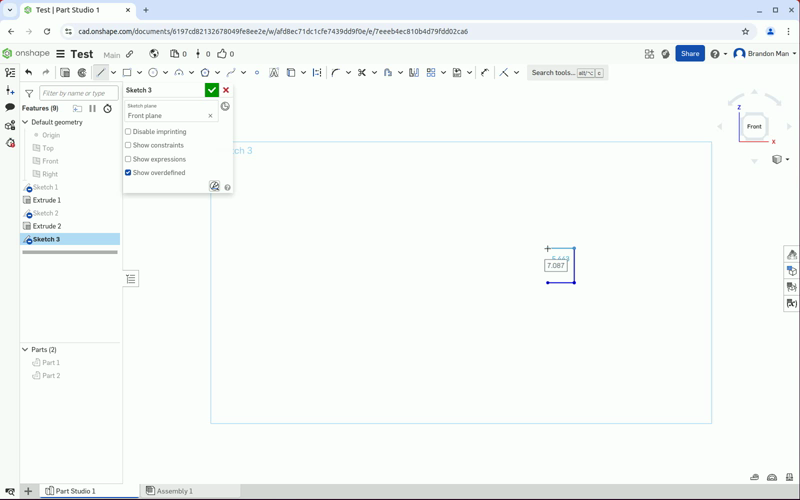
click(547, 248)
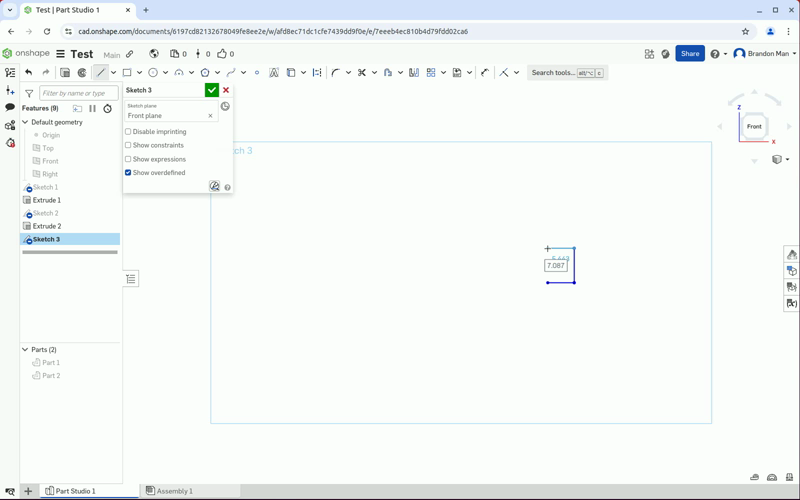
key_up(shift)
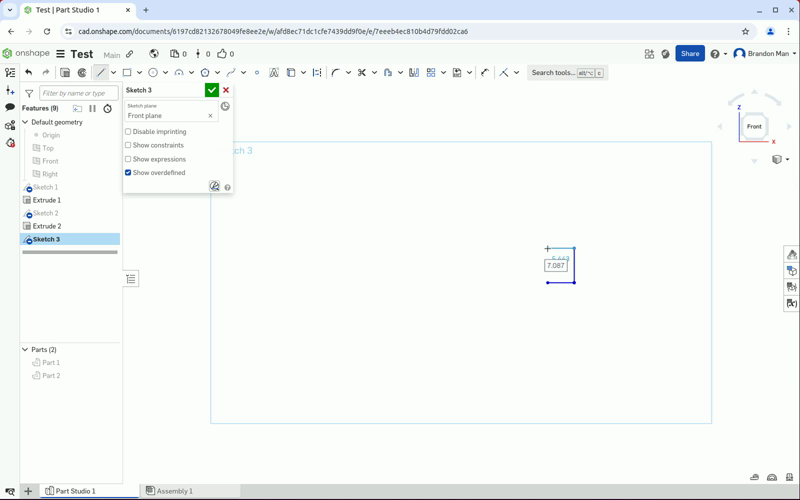
mouse_move(577, 248)
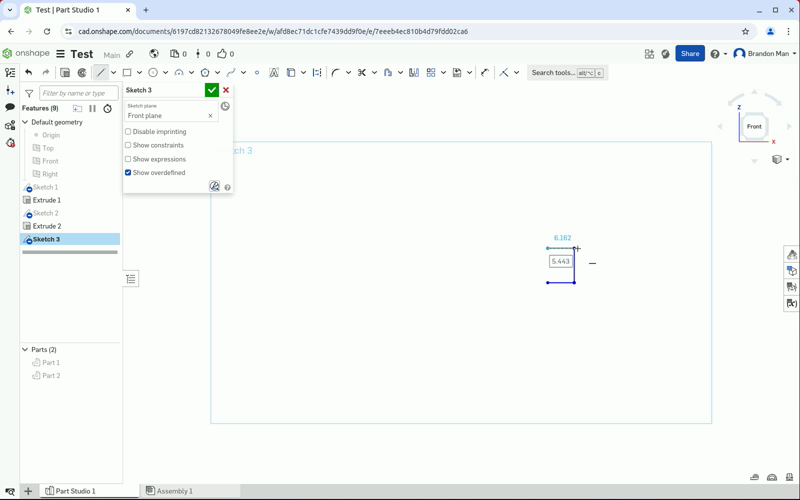
key_down(shift)
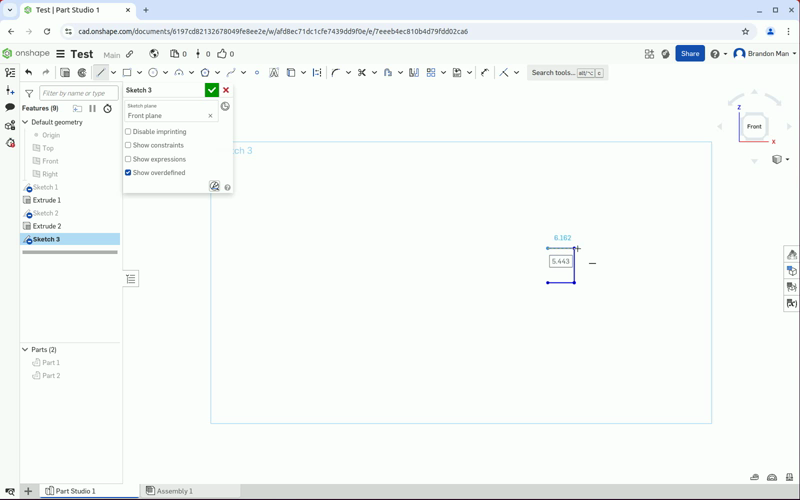
mouse_move(547, 282)
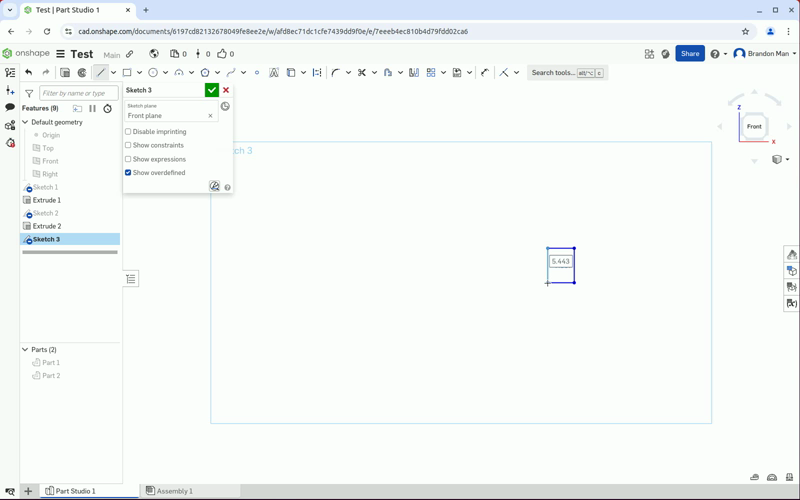
key_up(shift)
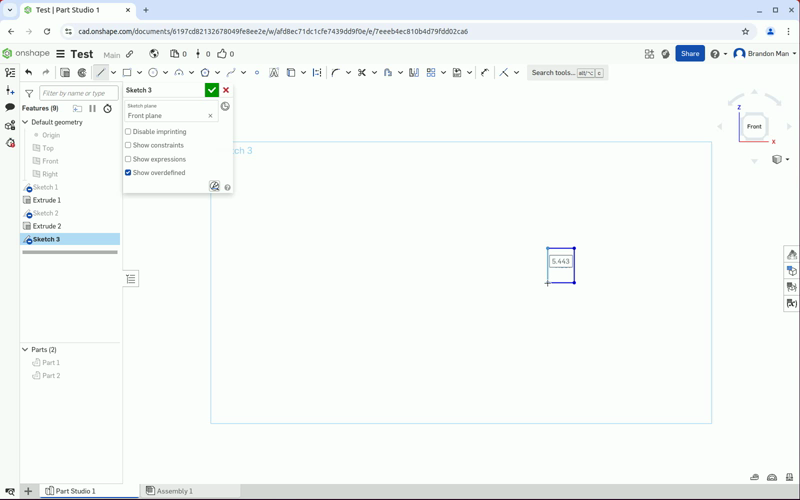
click(547, 282)
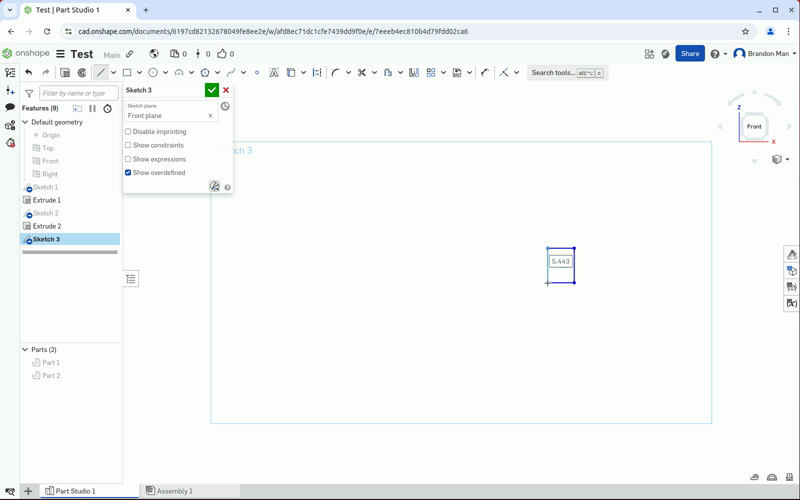
key(esc)
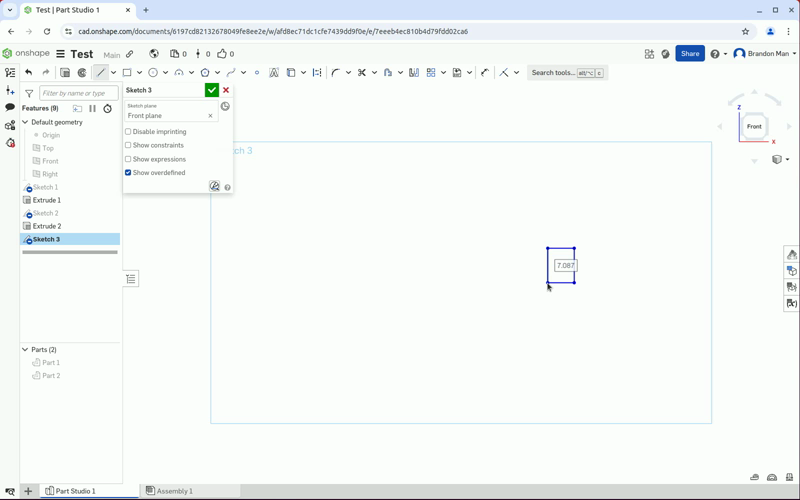
mouse_move(564, 262)
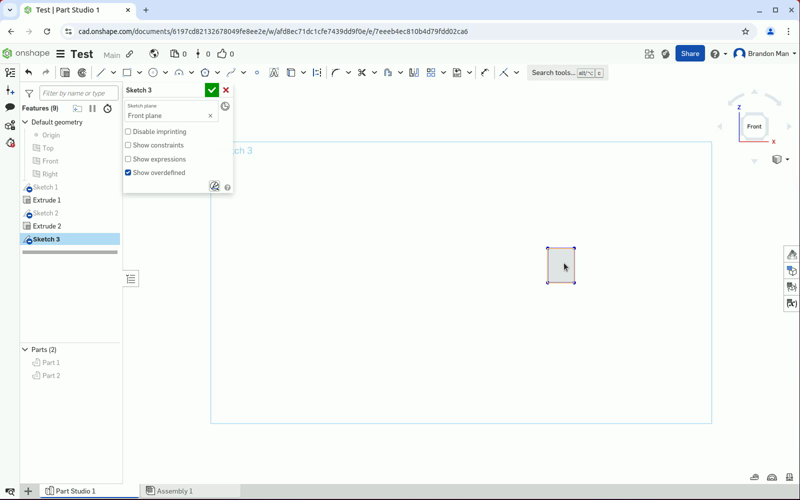
scroll(6)
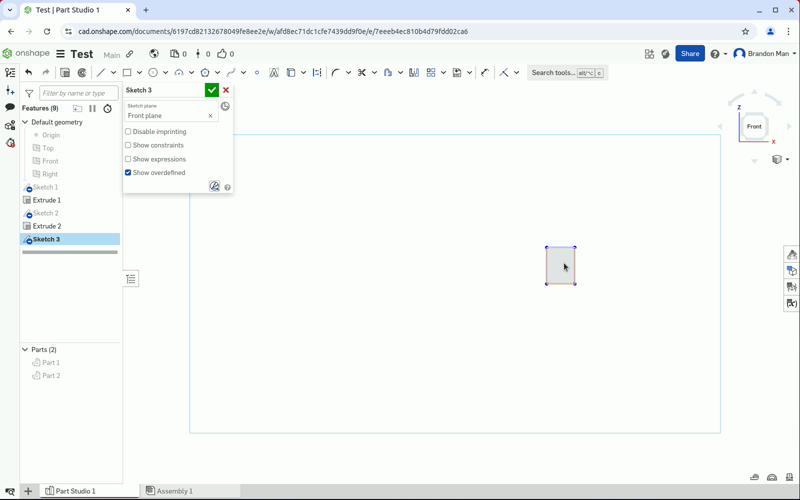
scroll(6)
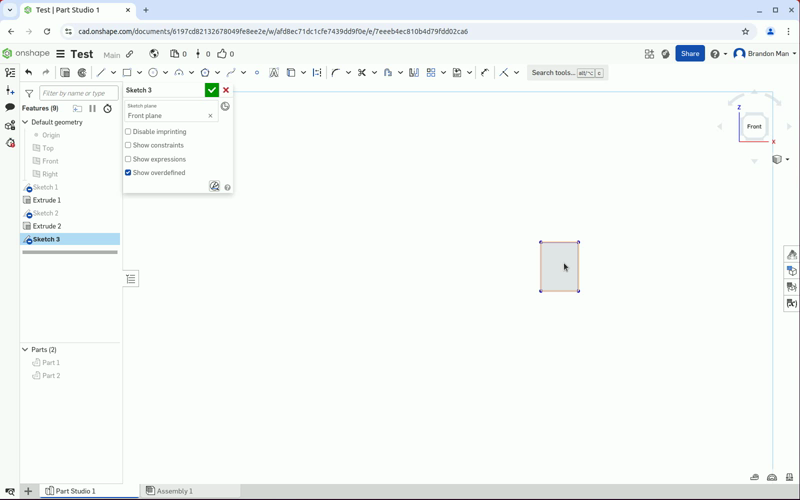
scroll(6)
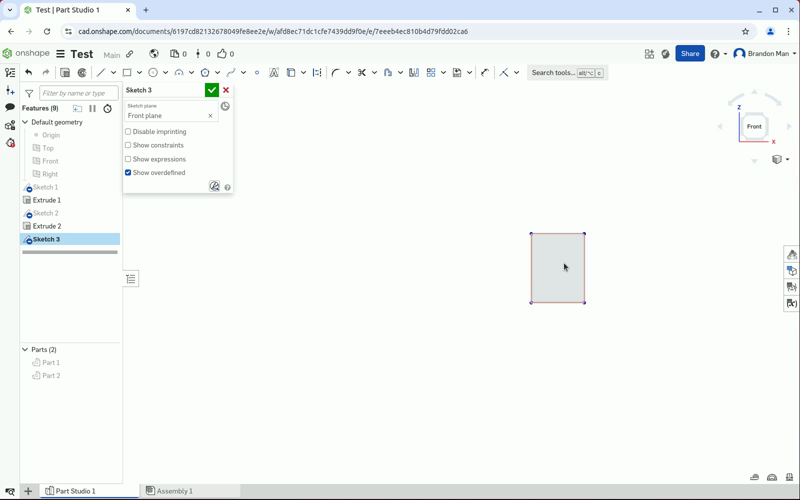
scroll(6)
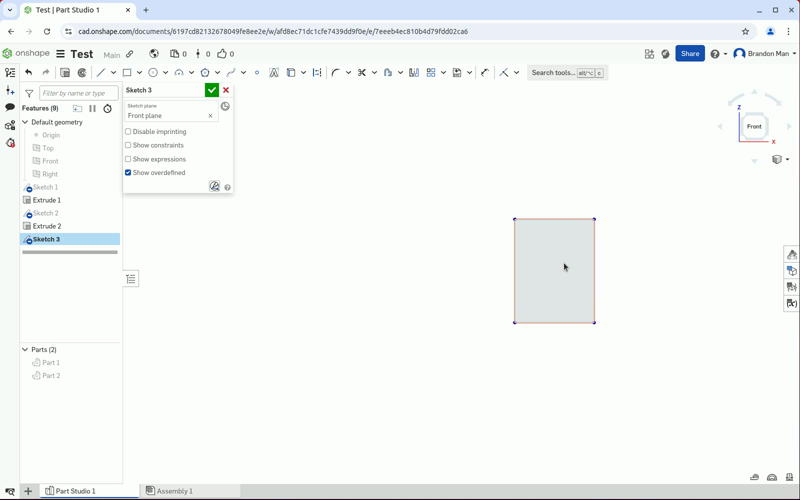
scroll(6)
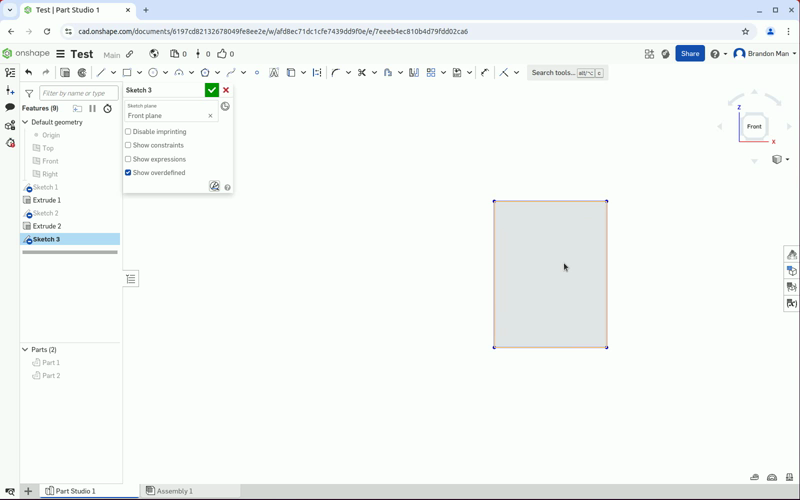
scroll(6)
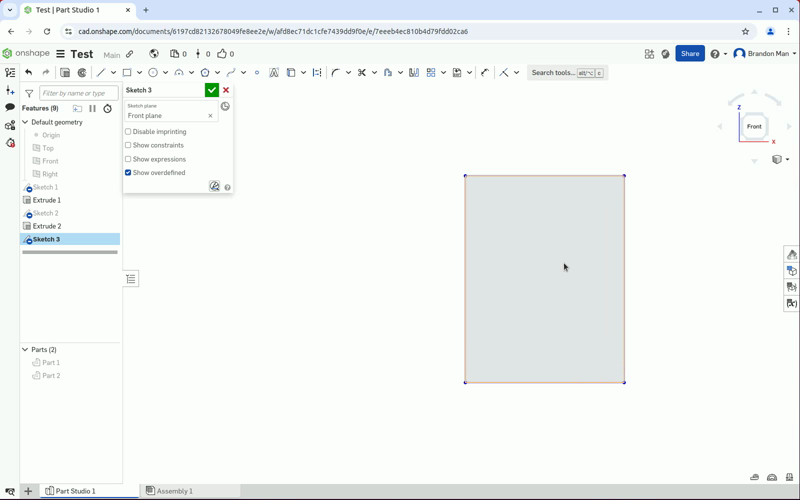
scroll(6)
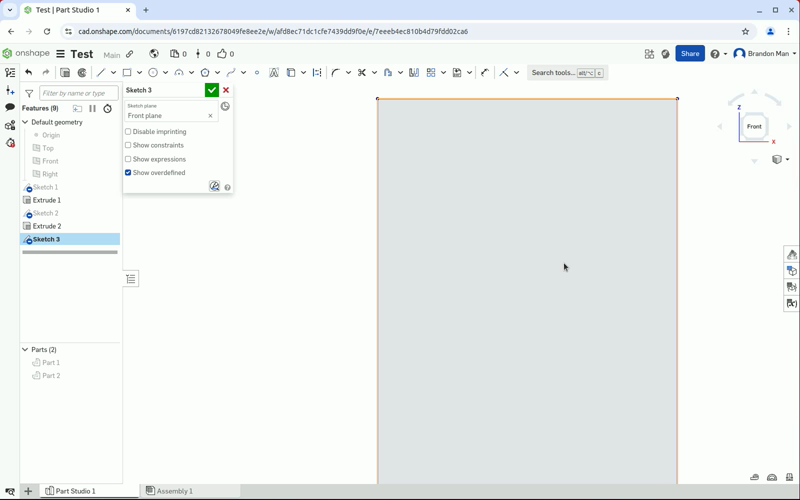
click(564, 262)
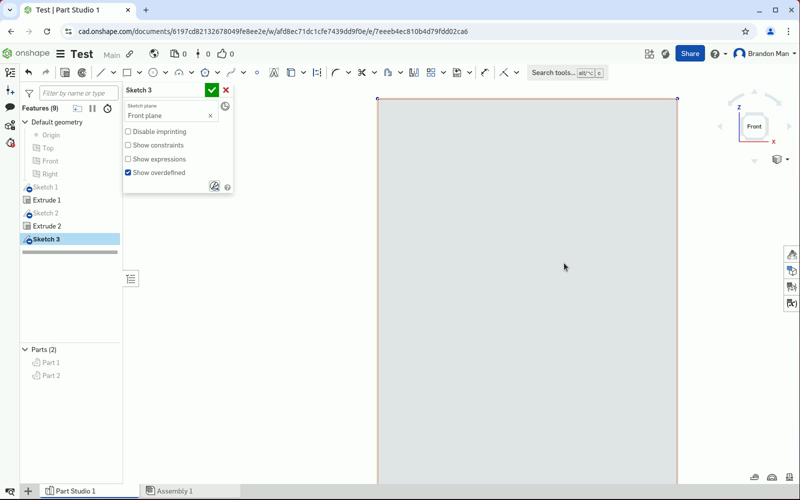
scroll(-6)
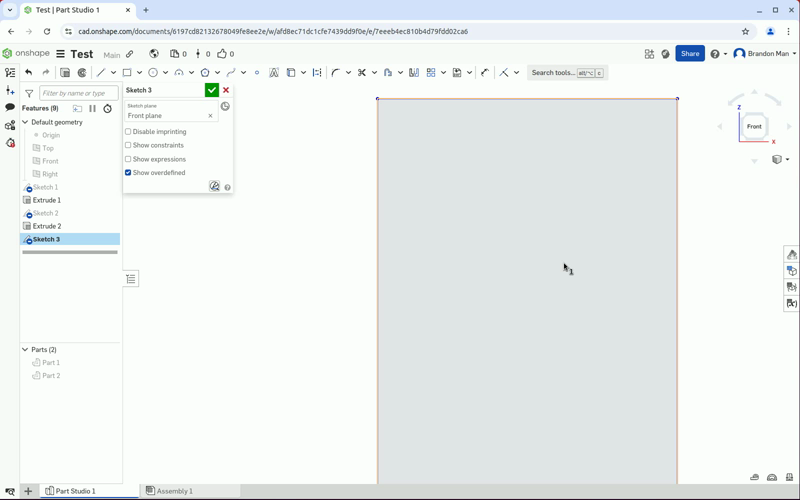
scroll(-6)
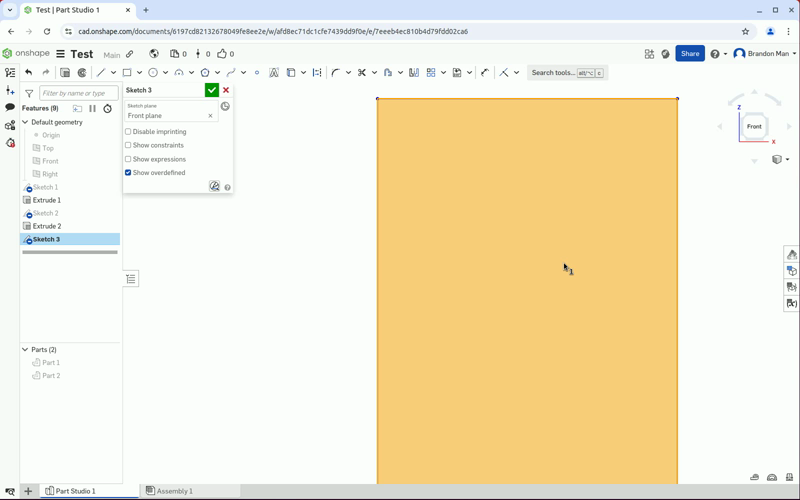
scroll(-6)
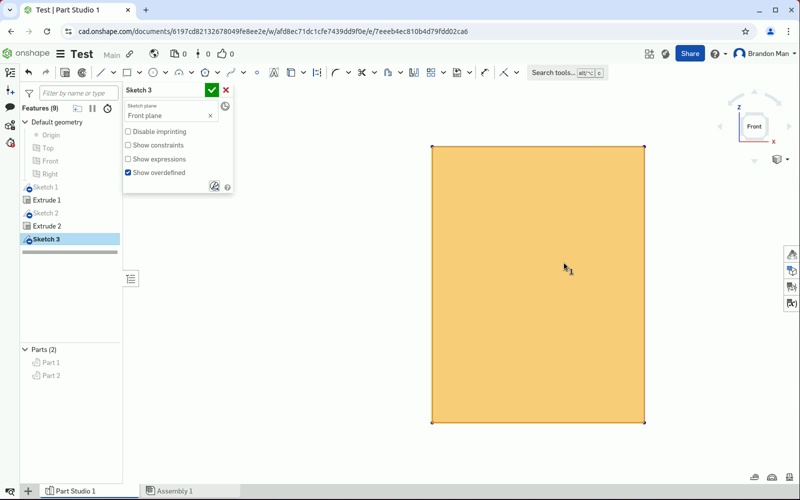
scroll(-6)
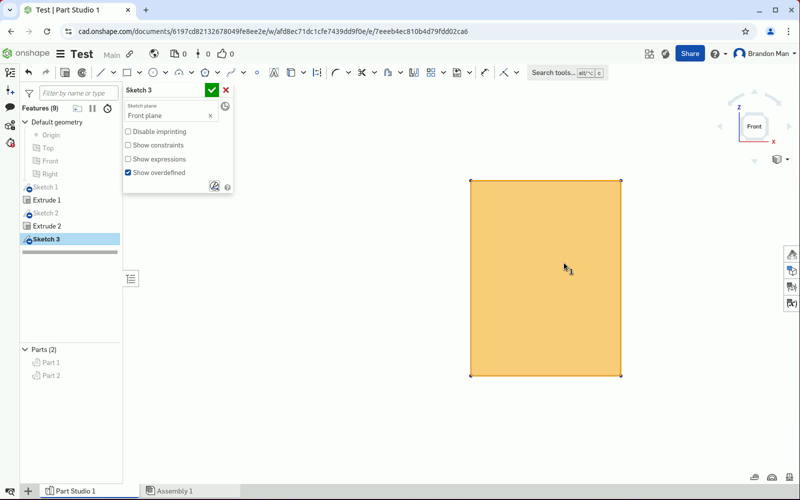
scroll(-6)
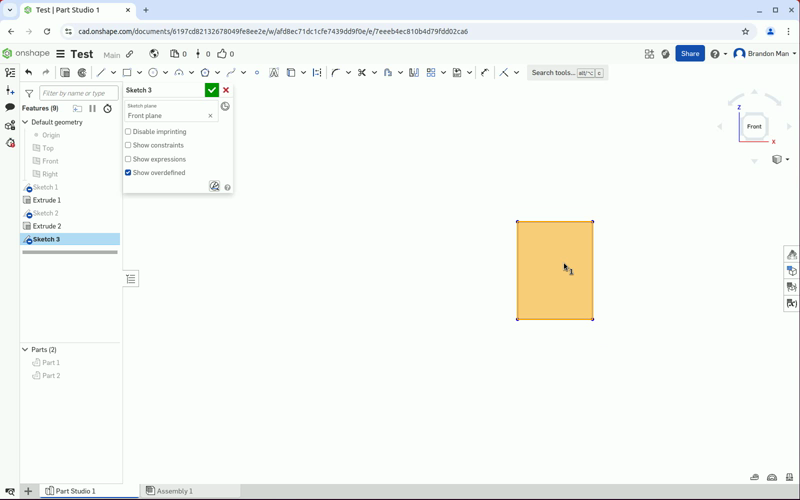
scroll(-6)
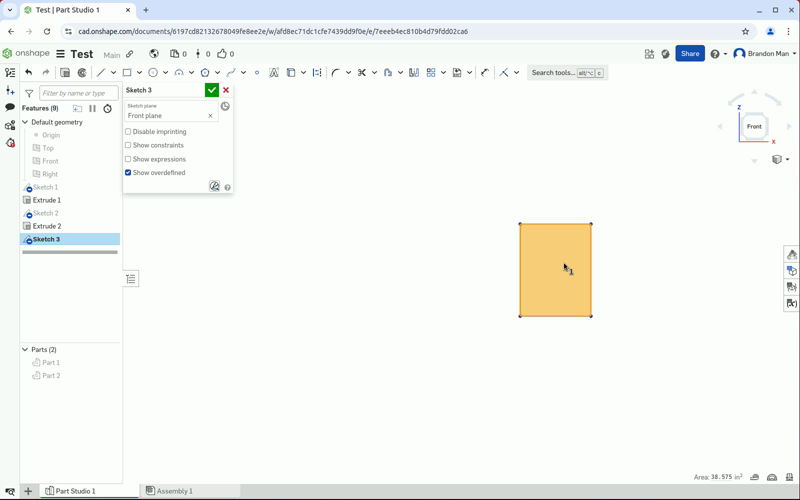
scroll(-6)
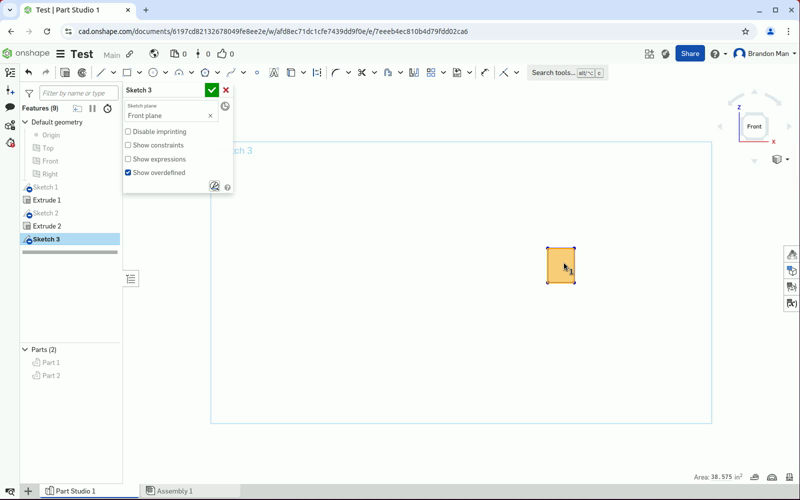
mouse_move(73, 352)
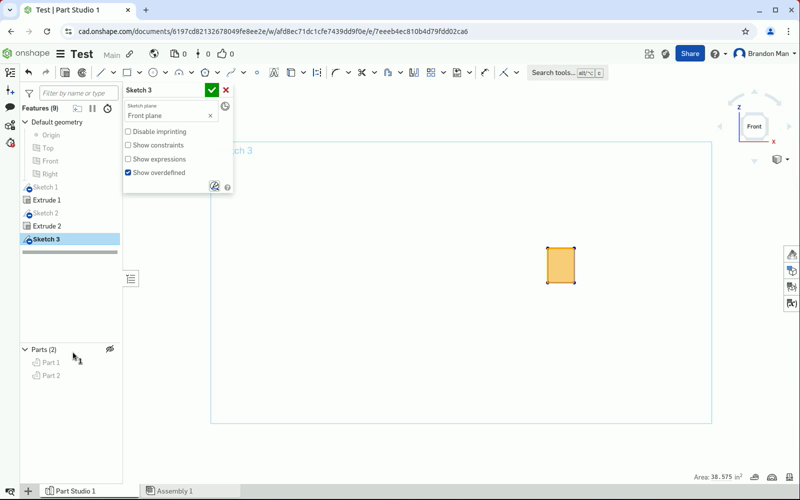
key(shift+y)
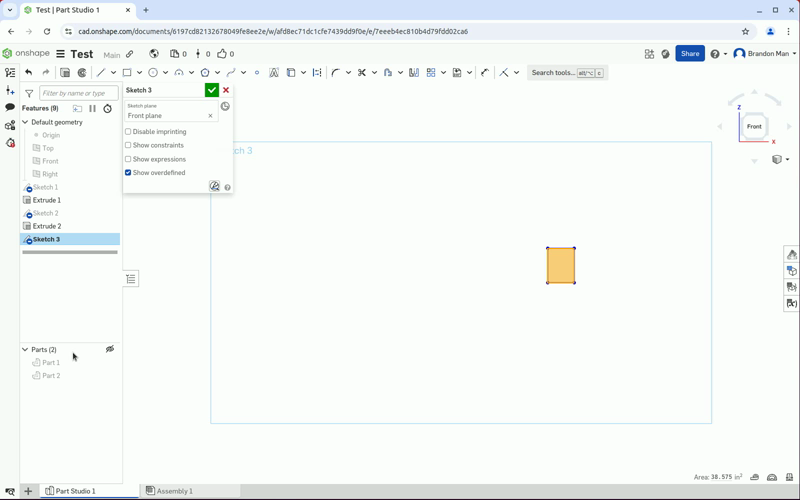
key(shift+e)
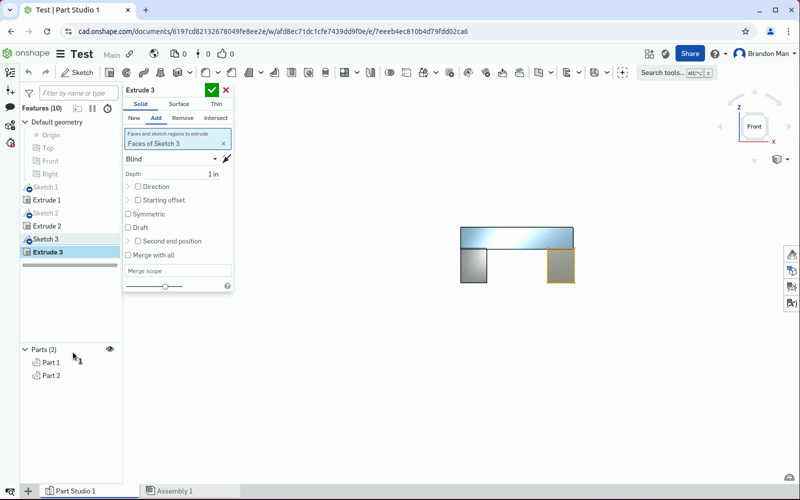
mouse_move(143, 106)
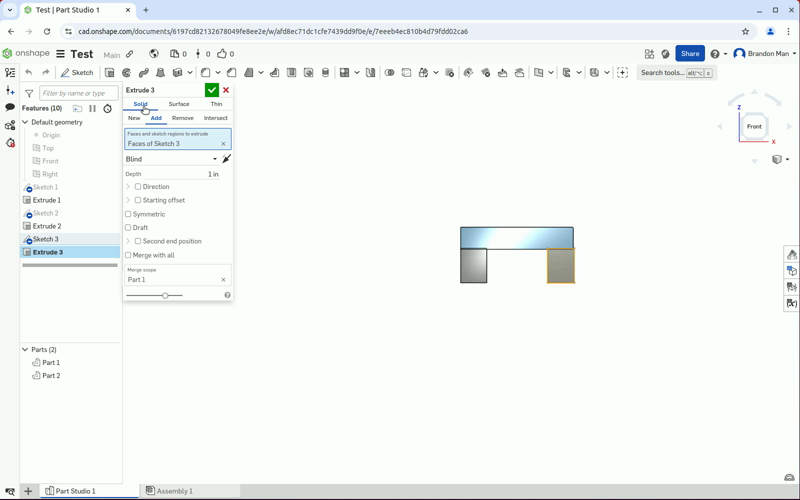
click(143, 106)
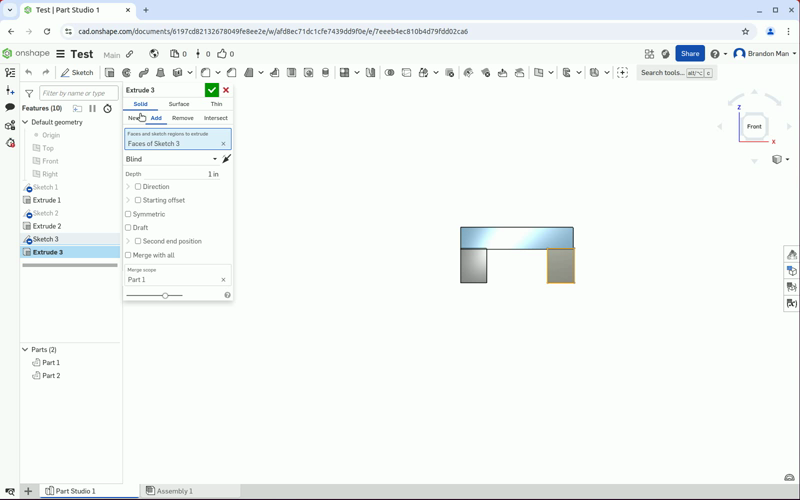
mouse_move(137, 120)
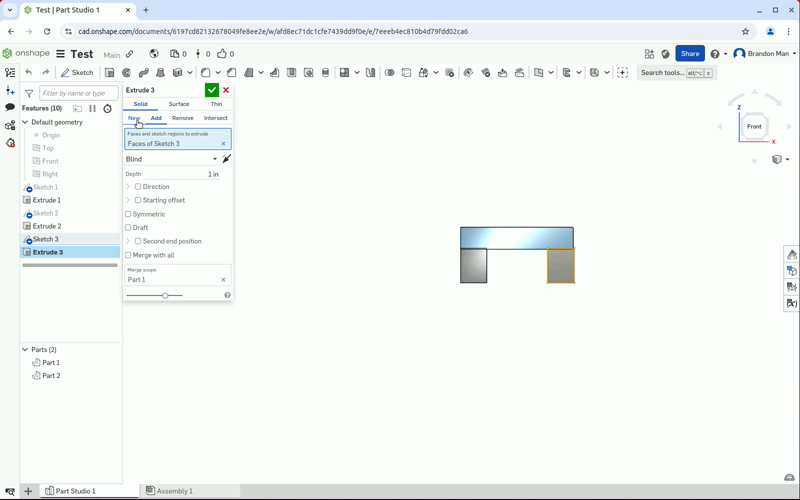
click(137, 120)
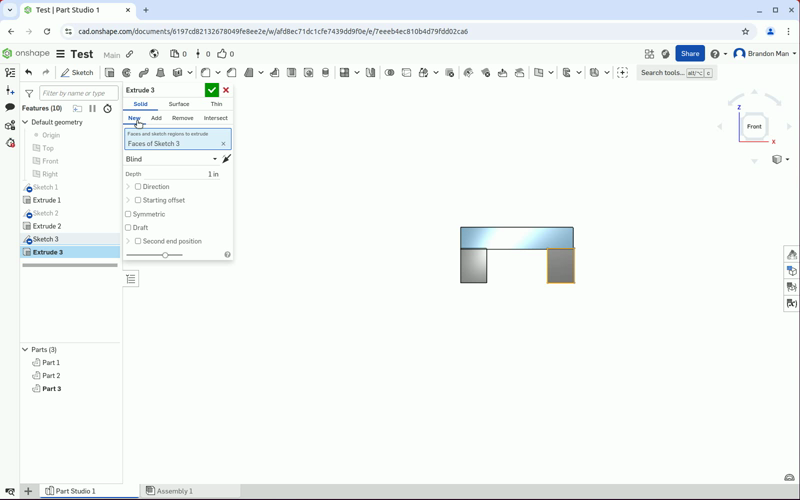
key(tab, 4)
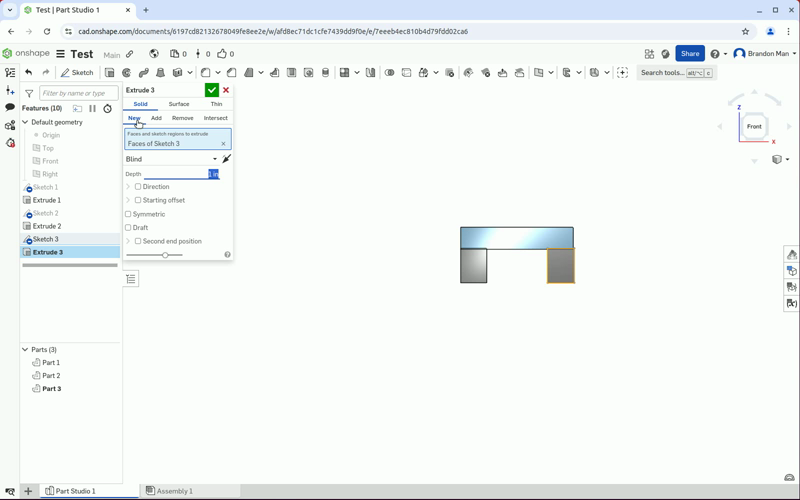
text(21.664)
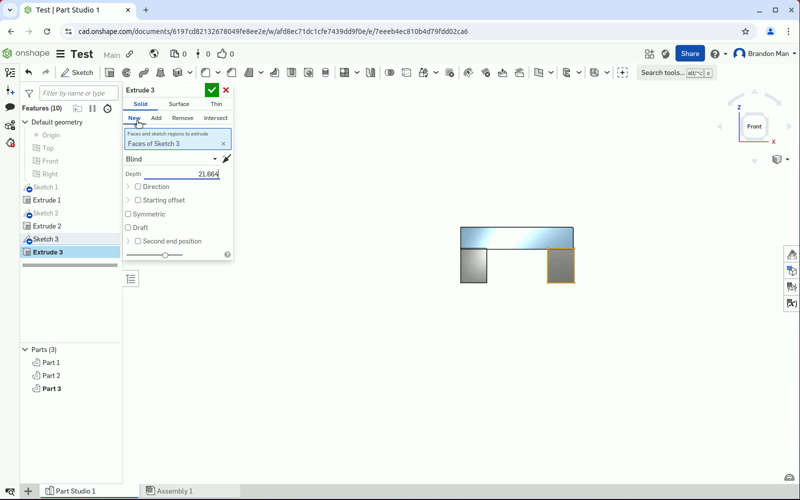
key(enter)
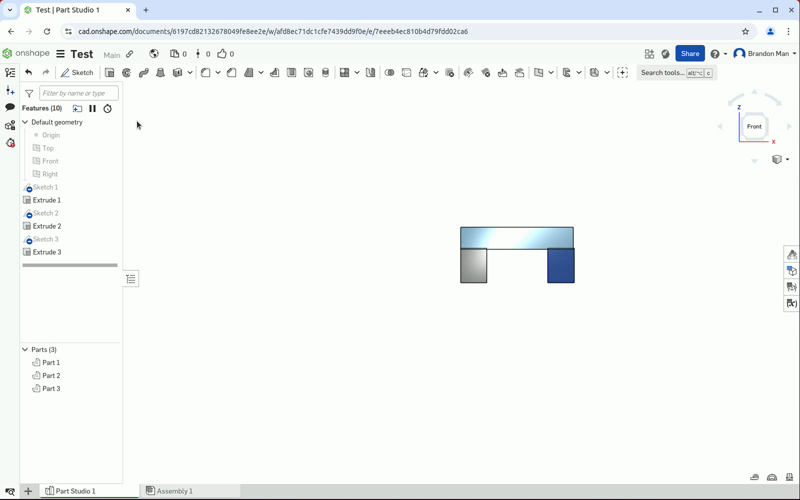
key(shift+h)
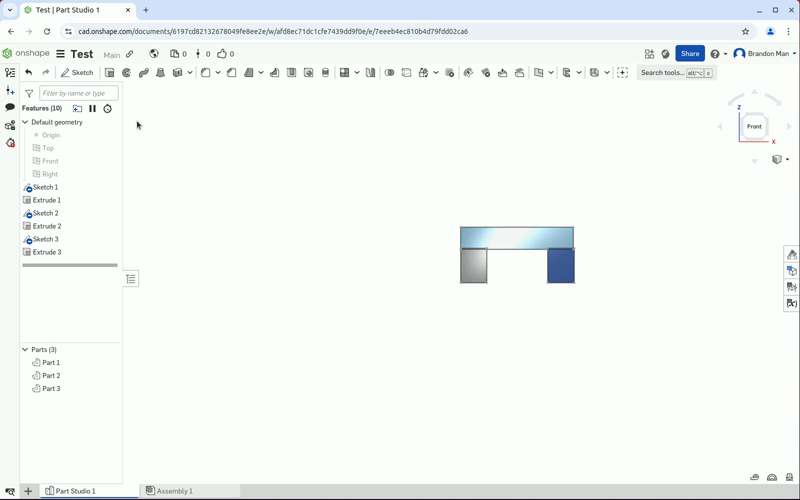
key(shift+h)
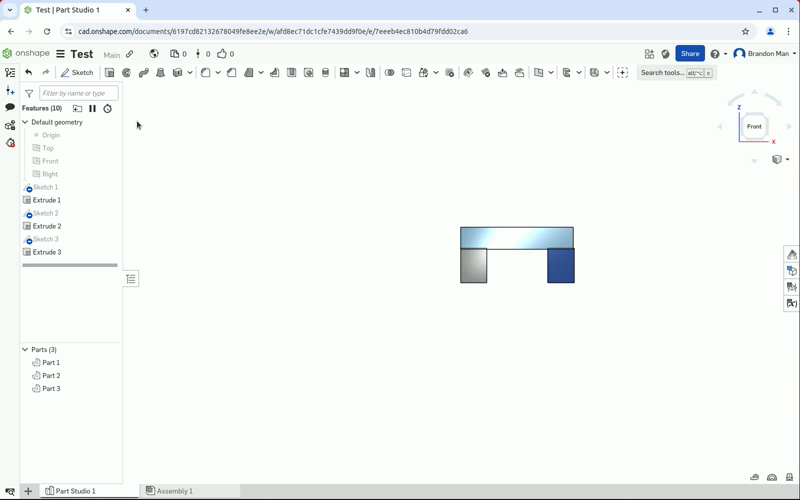
mouse_move(73, 189)
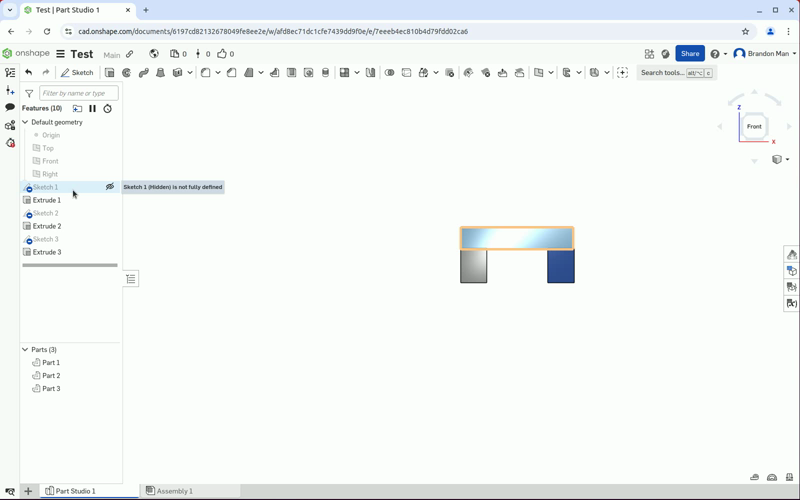
click(73, 189)
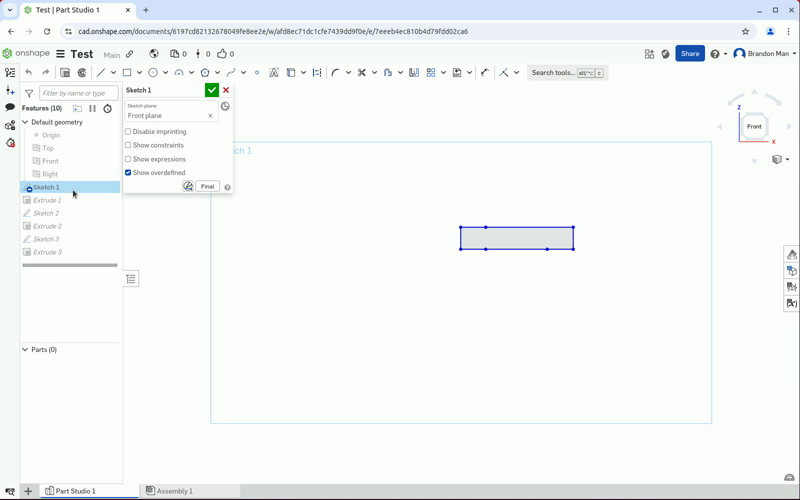
mouse_move(229, 92)
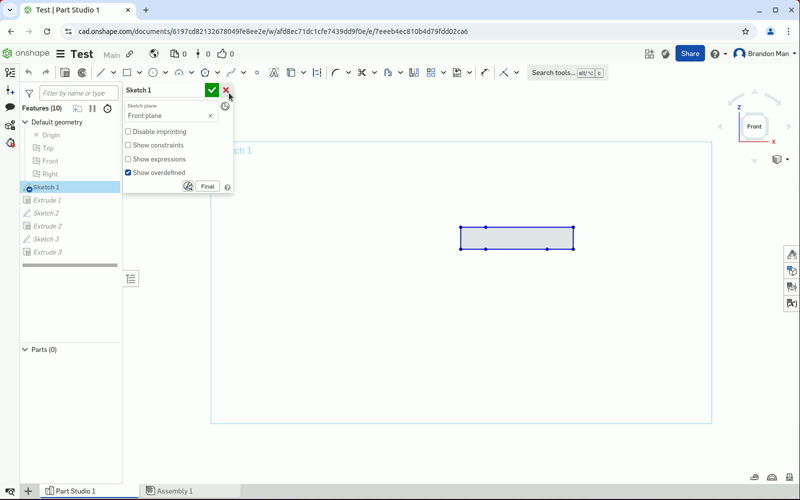
click(229, 92)
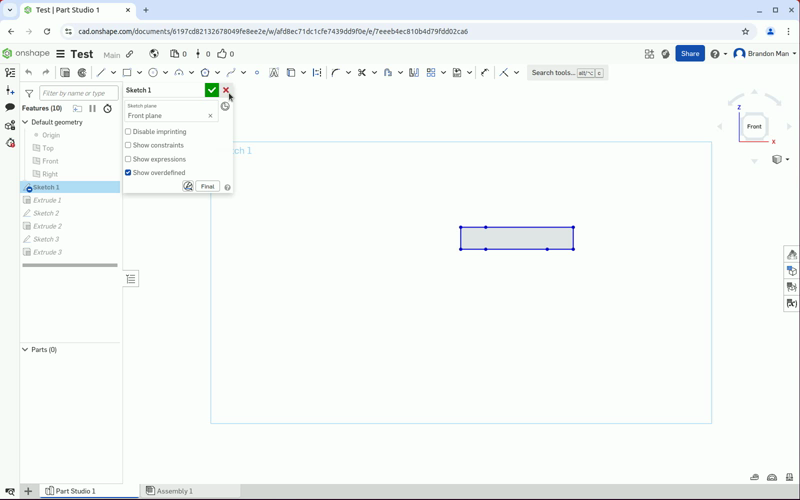
key(shift+s)
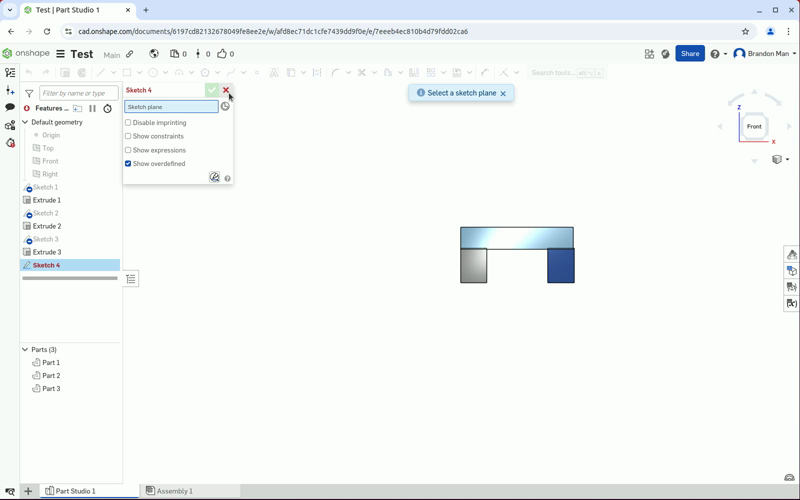
mouse_move(73, 163)
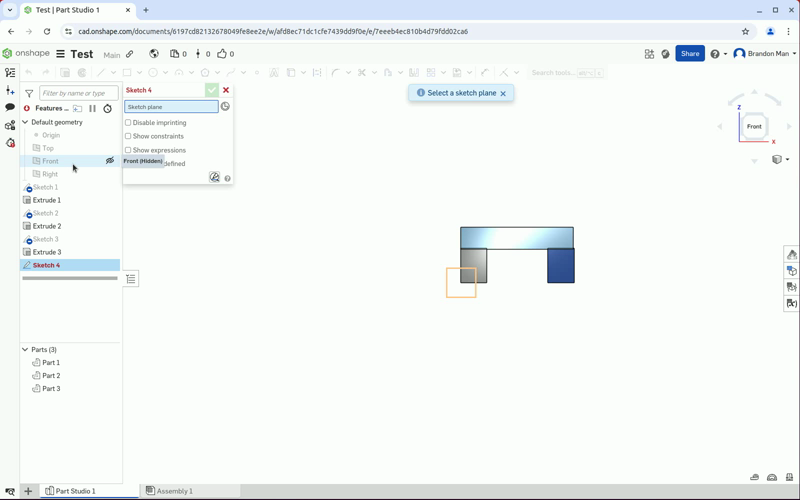
click(73, 163)
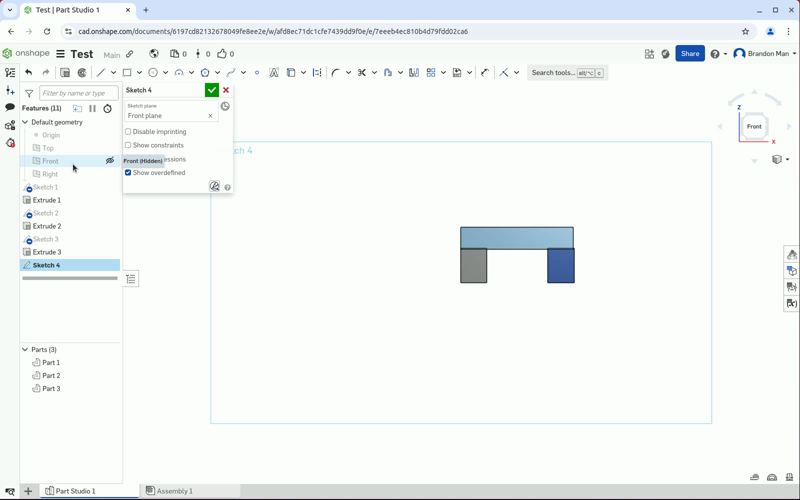
mouse_move(73, 352)
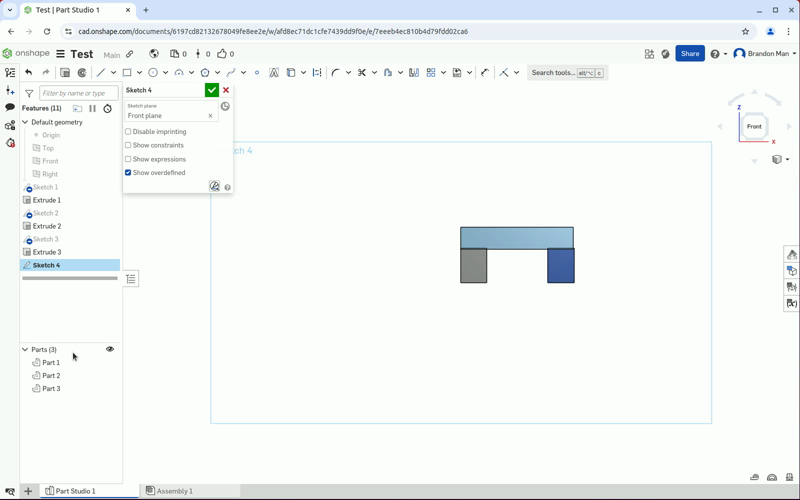
key(y)
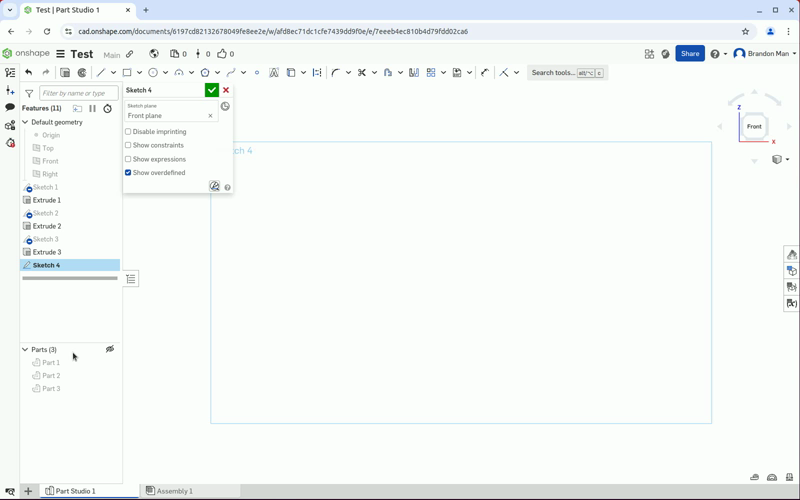
key(l)
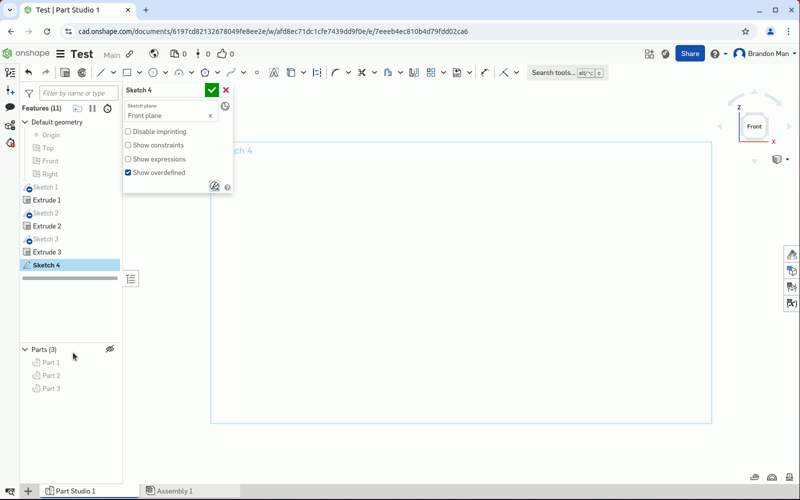
key_down(shift)
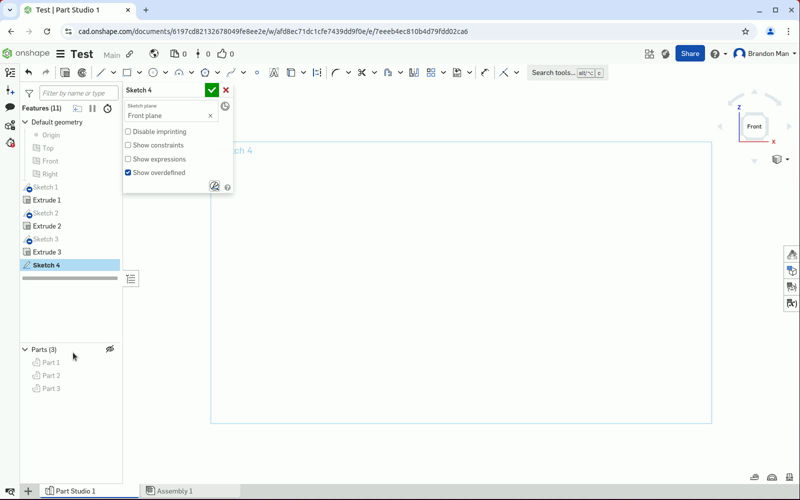
mouse_move(460, 227)
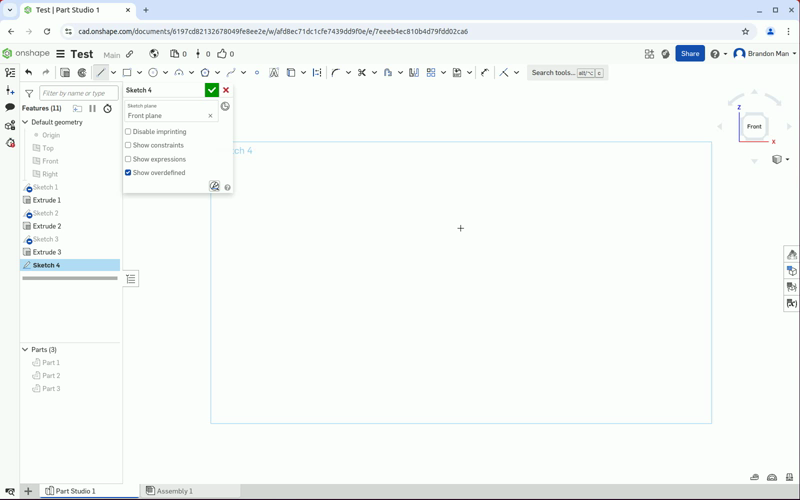
click(460, 227)
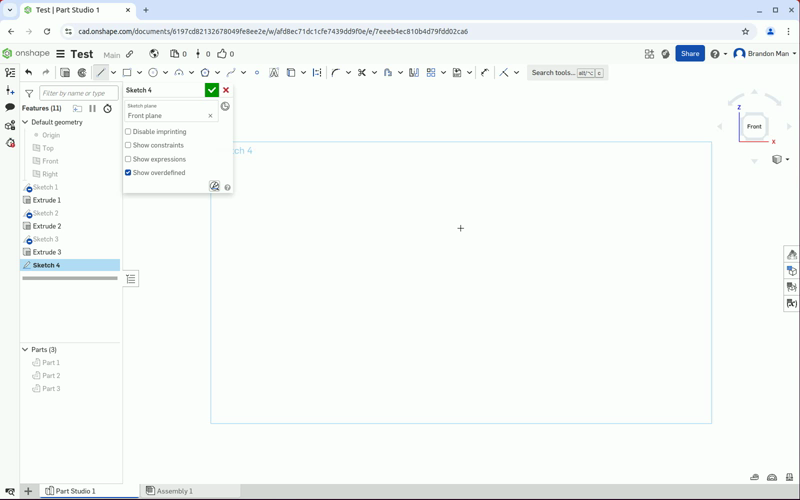
key_up(shift)
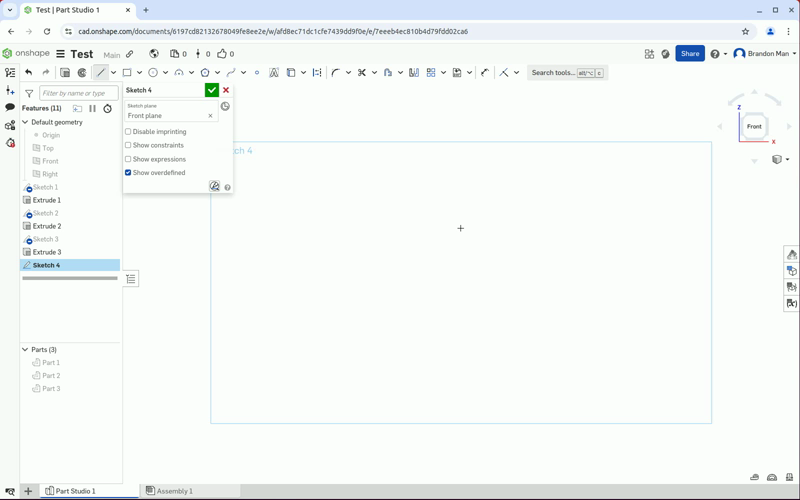
key_down(shift)
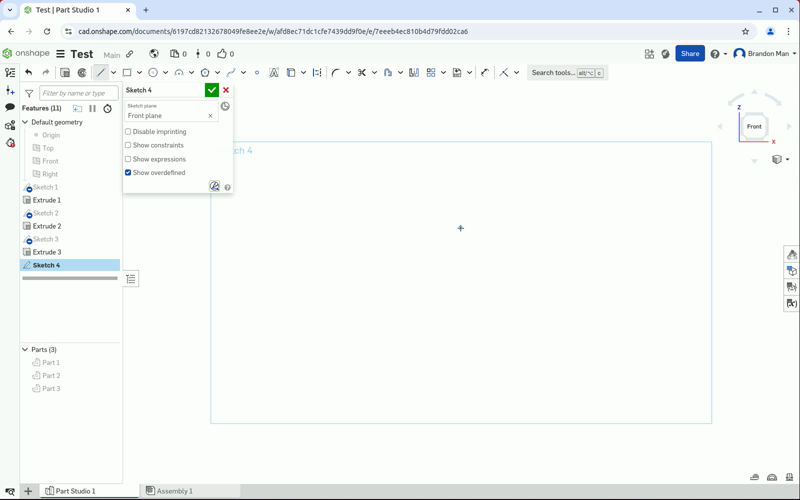
mouse_move(490, 227)
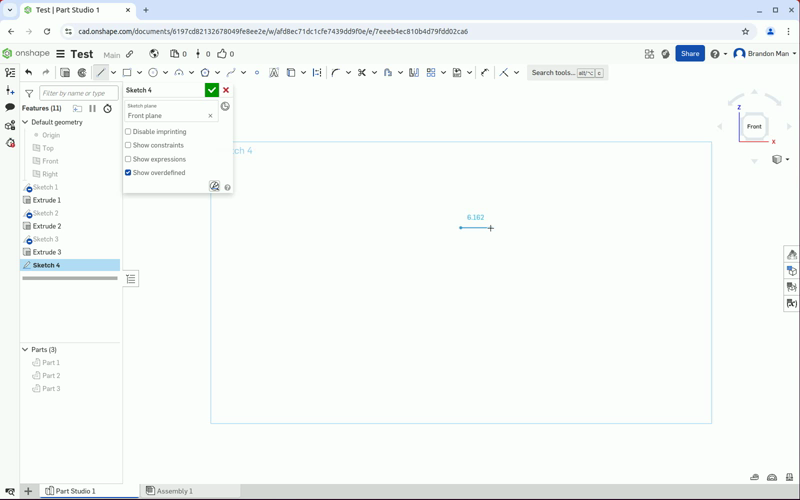
mouse_move(486, 227)
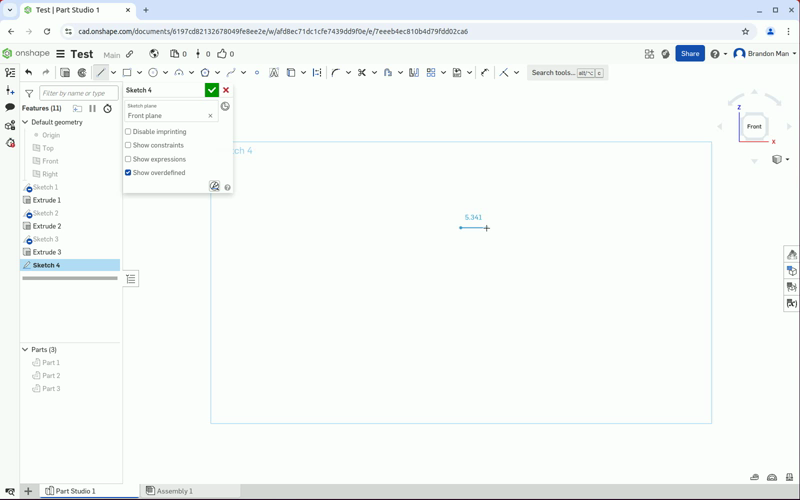
click(486, 227)
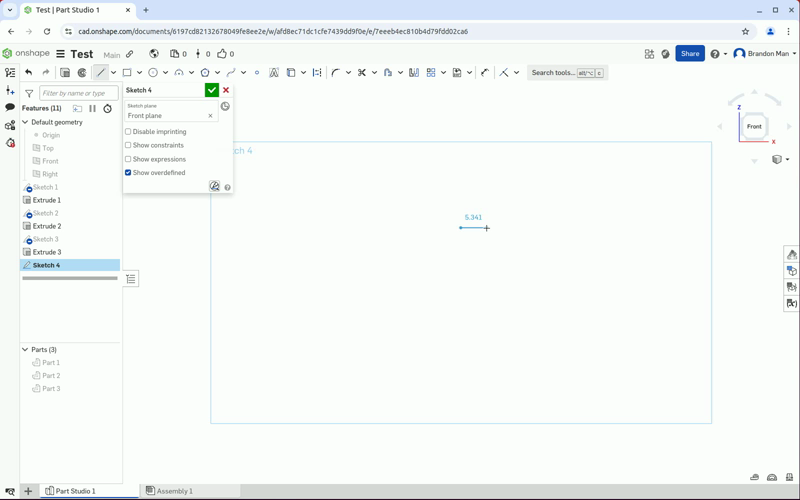
key_up(shift)
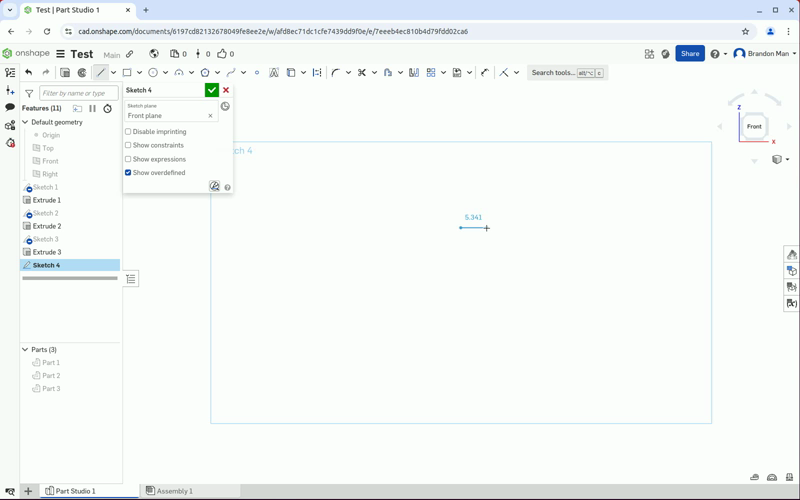
key_down(shift)
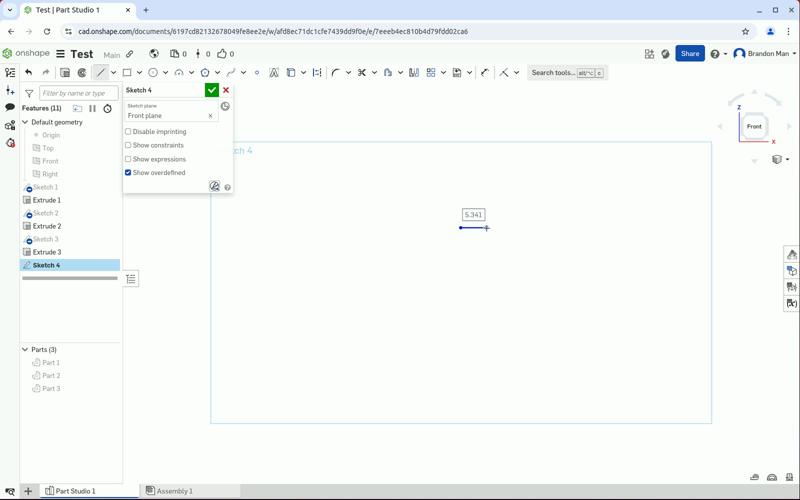
mouse_move(516, 227)
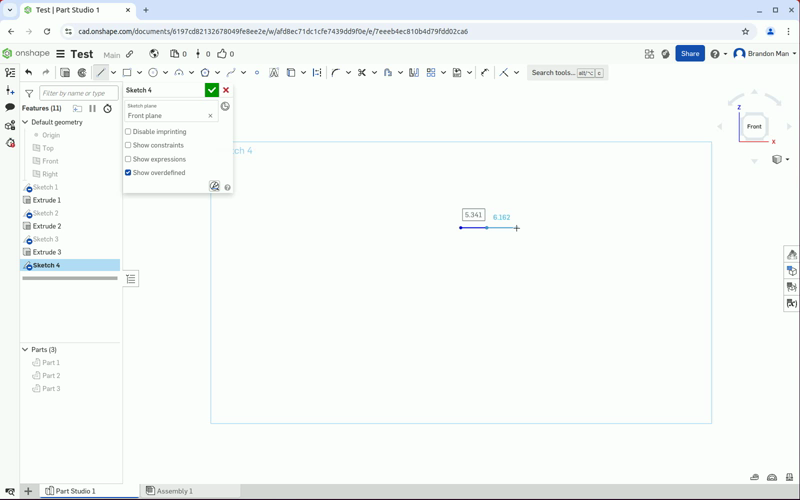
mouse_move(486, 189)
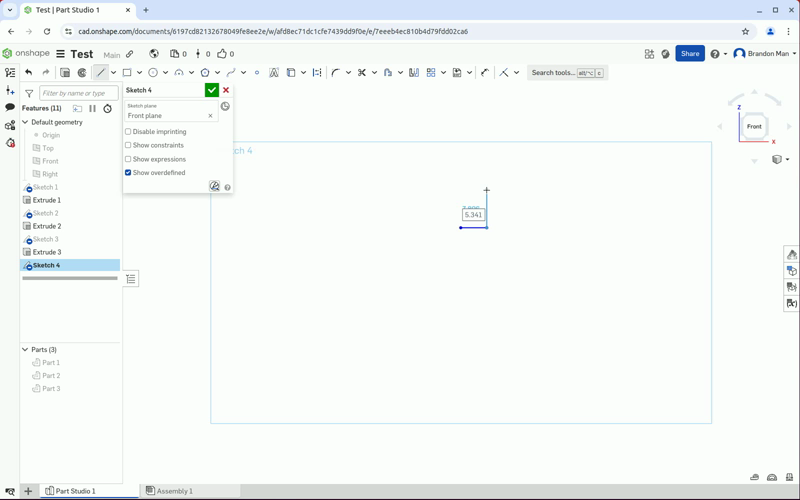
click(486, 189)
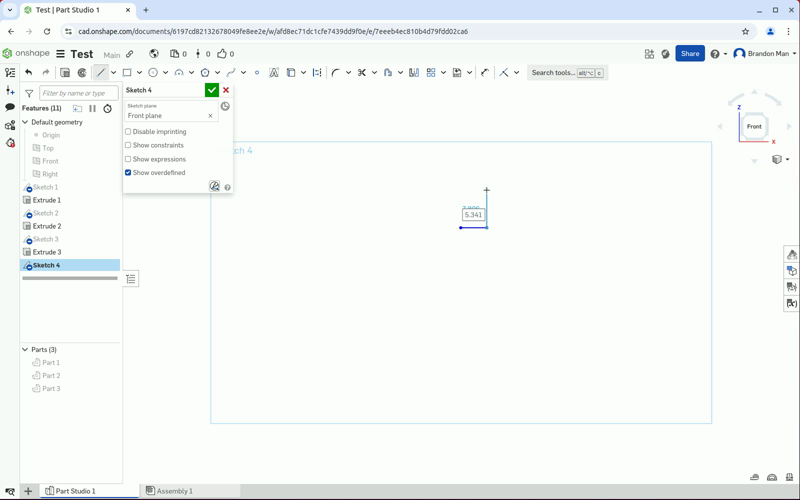
key_up(shift)
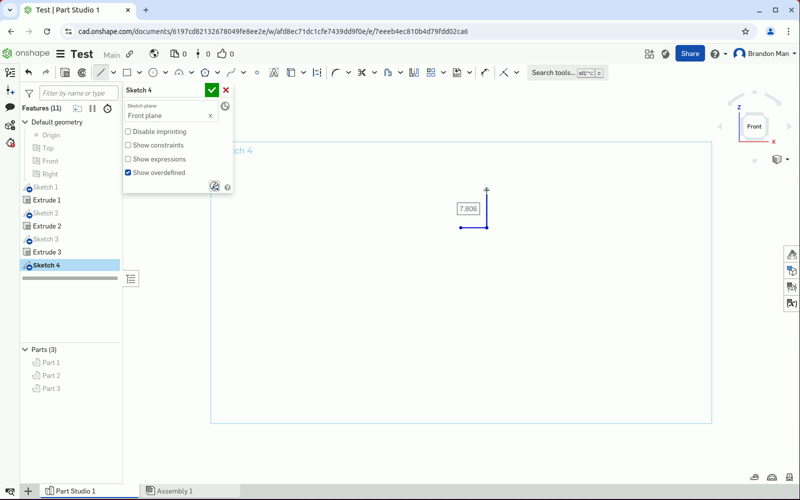
key_down(shift)
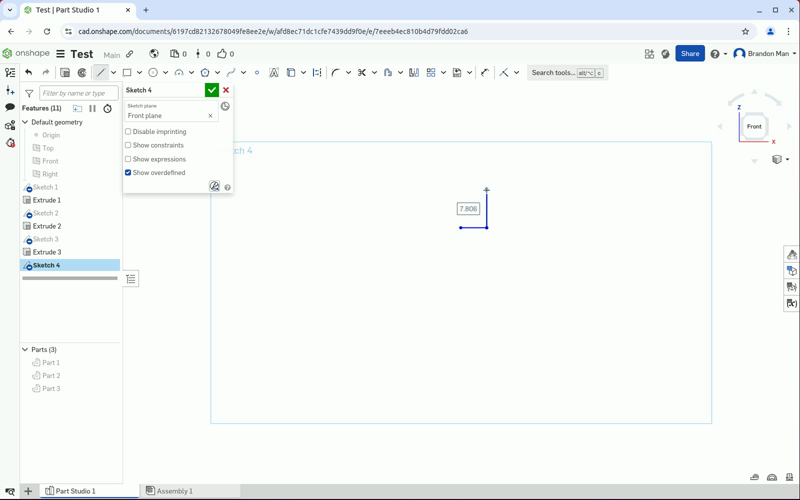
mouse_move(516, 189)
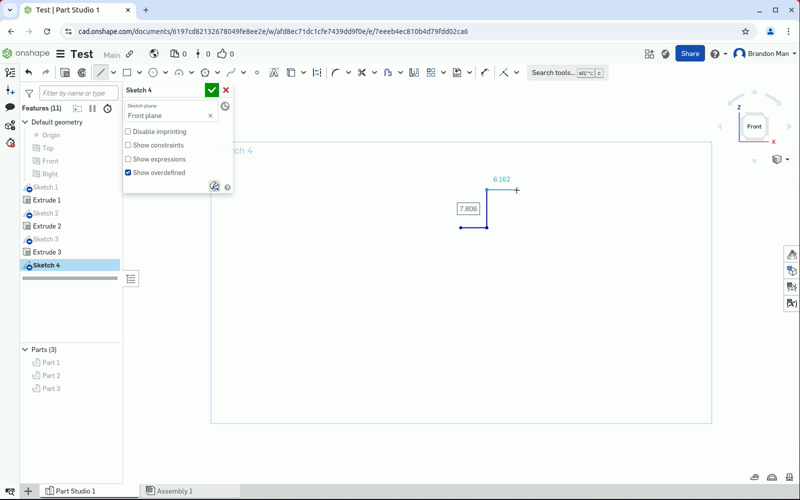
mouse_move(460, 189)
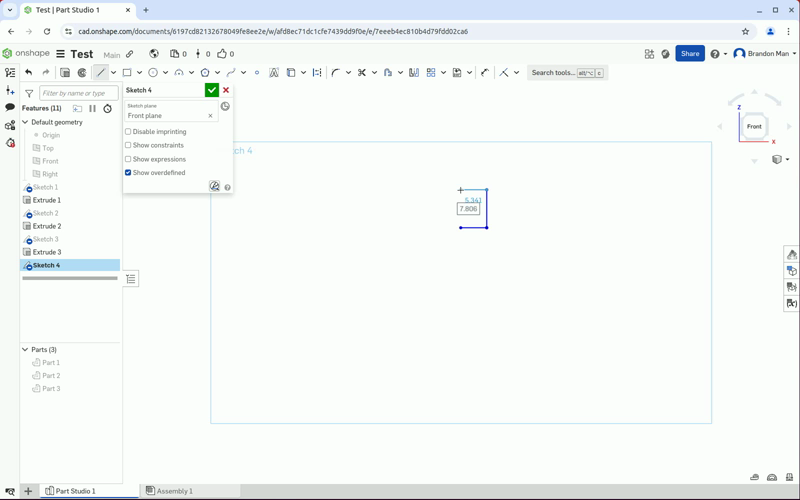
click(460, 189)
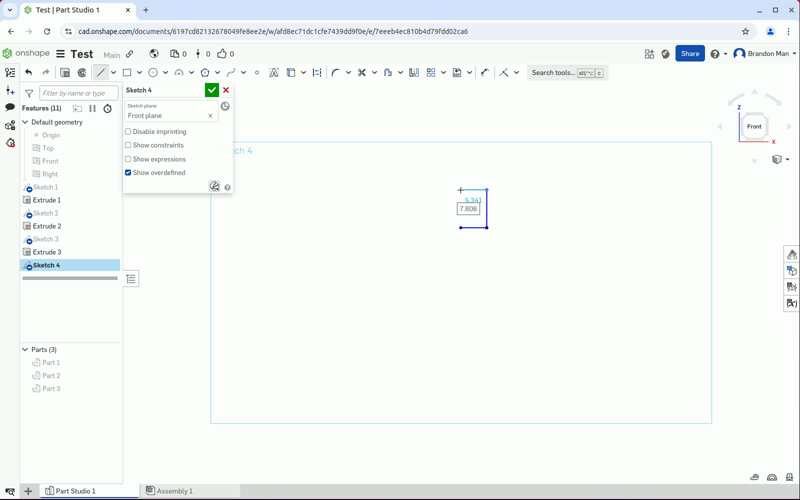
key_up(shift)
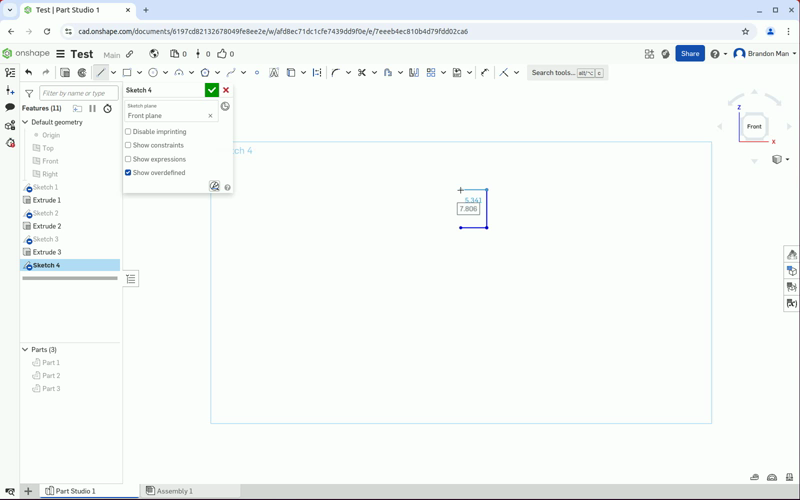
mouse_move(490, 189)
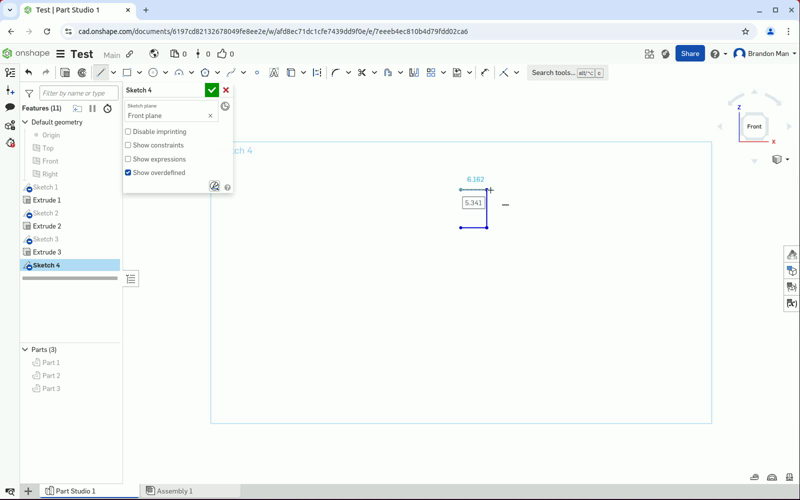
key_down(shift)
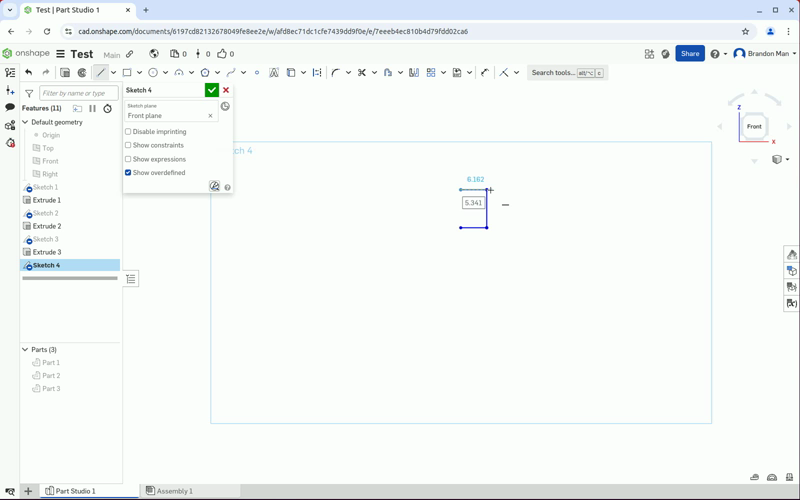
mouse_move(460, 227)
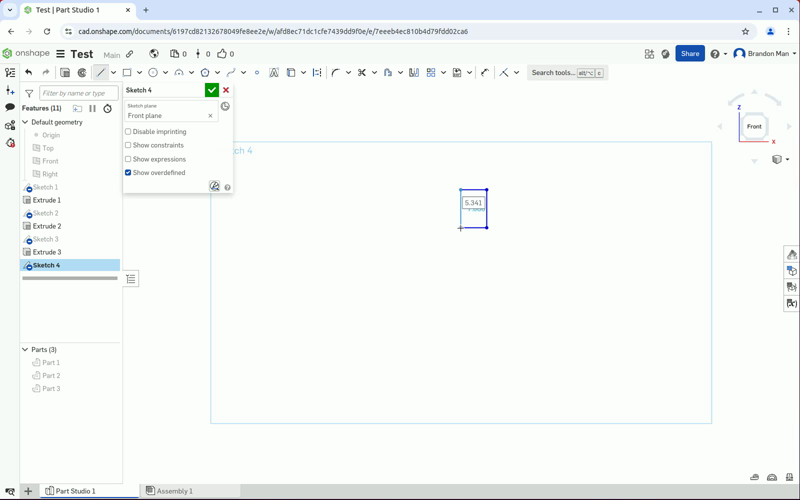
key_up(shift)
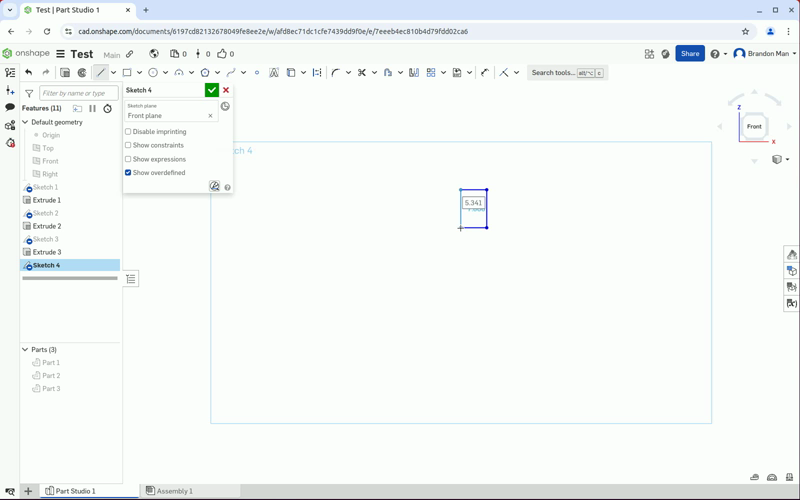
click(460, 227)
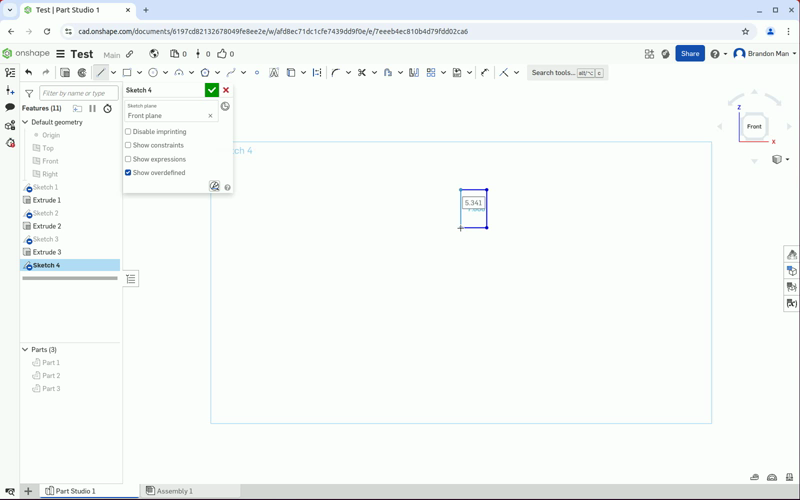
key(esc)
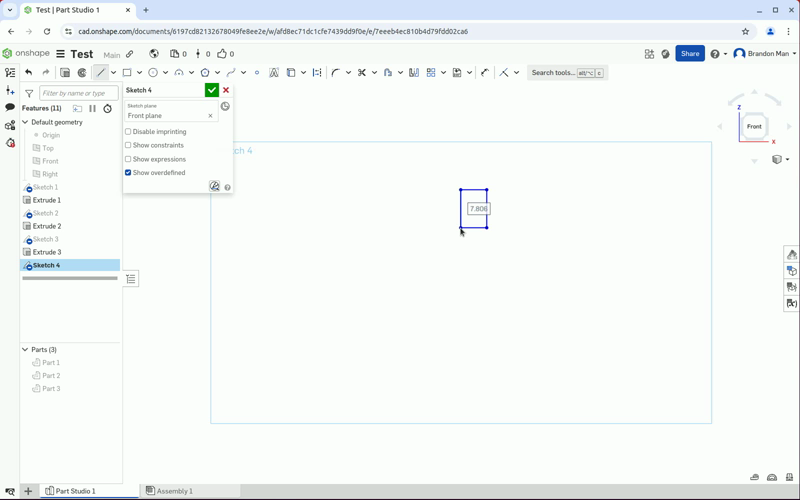
mouse_move(464, 192)
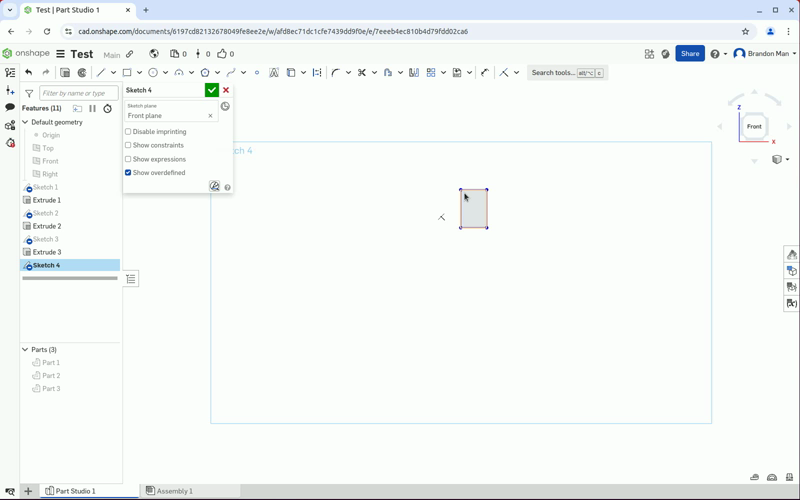
scroll(6)
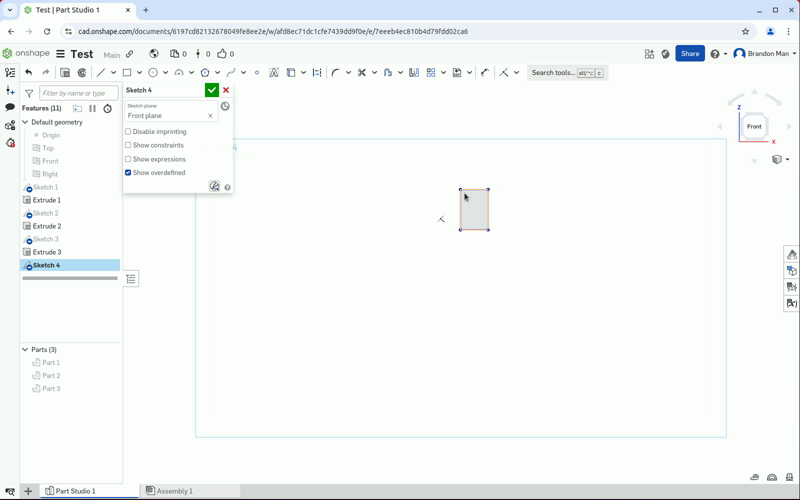
scroll(6)
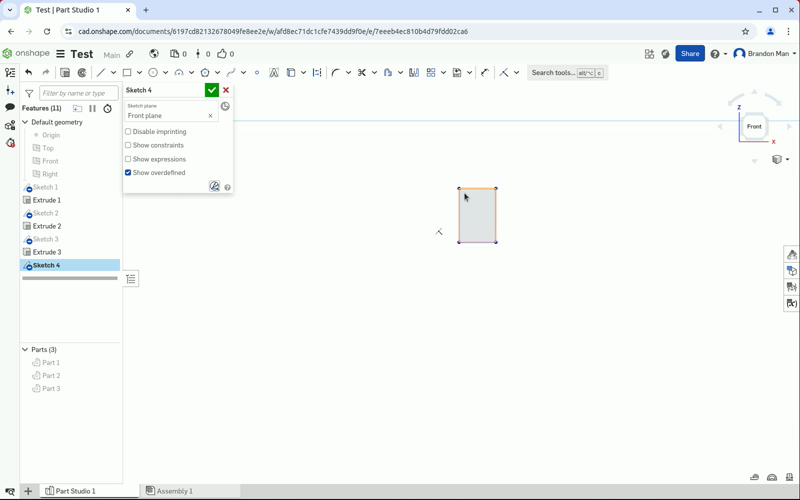
scroll(6)
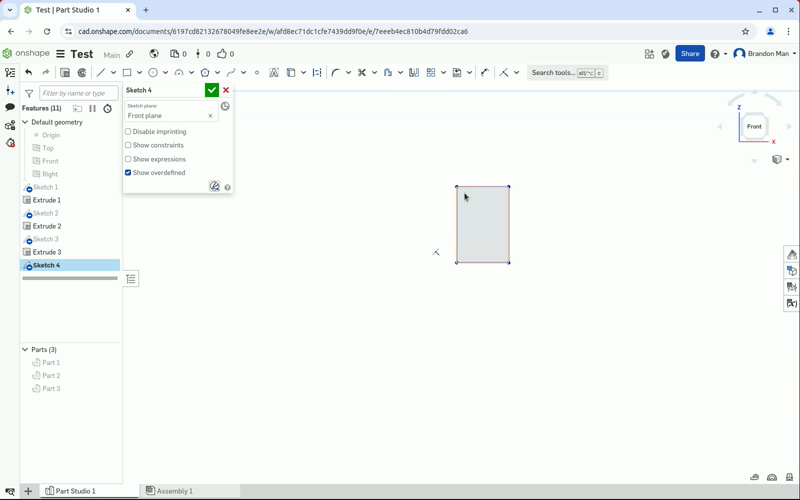
scroll(6)
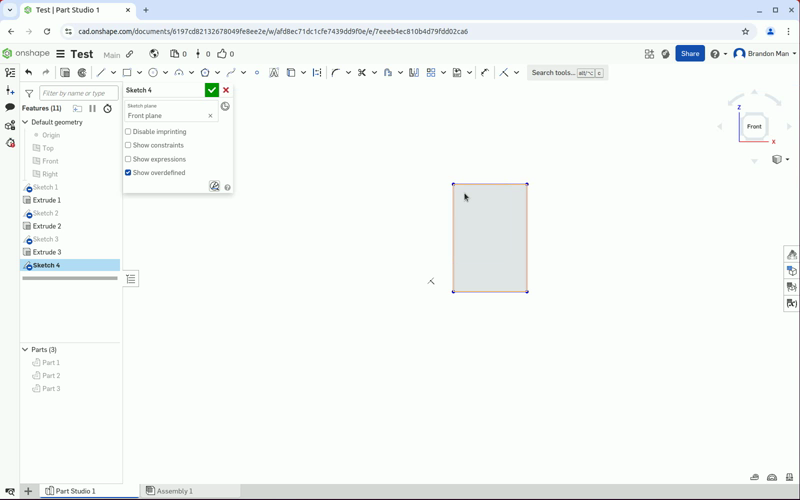
scroll(6)
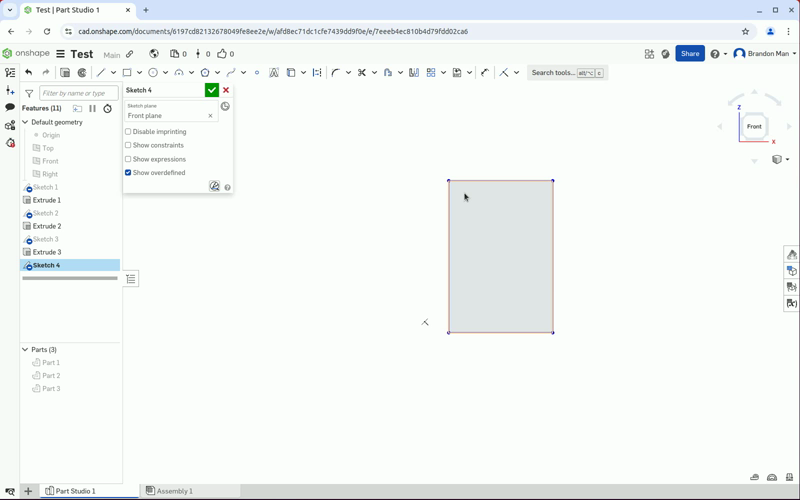
scroll(6)
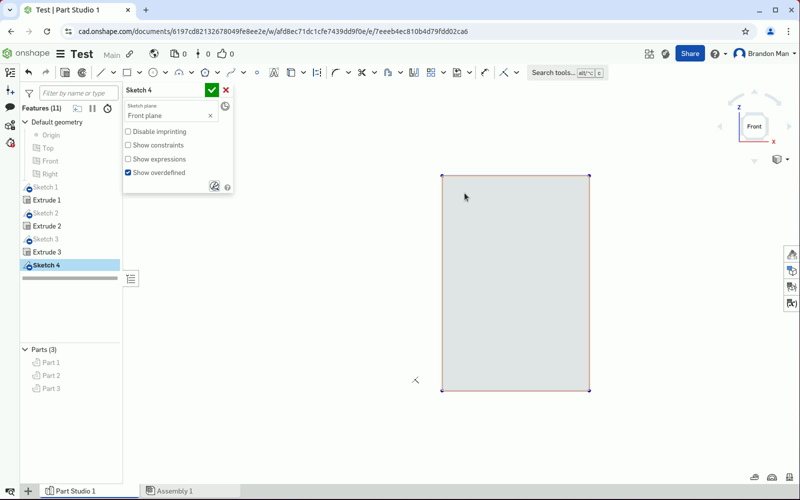
scroll(6)
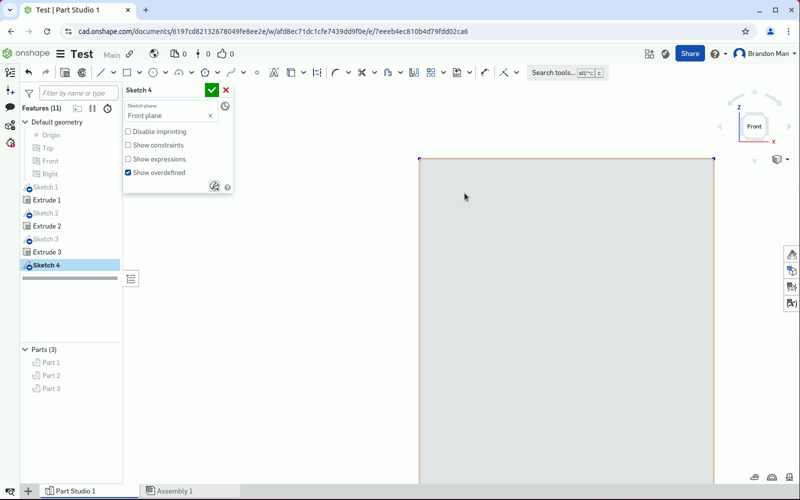
click(464, 192)
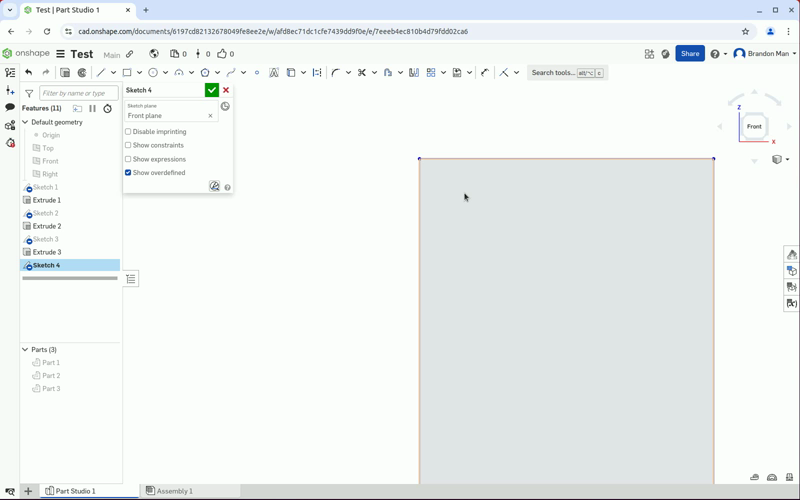
scroll(-6)
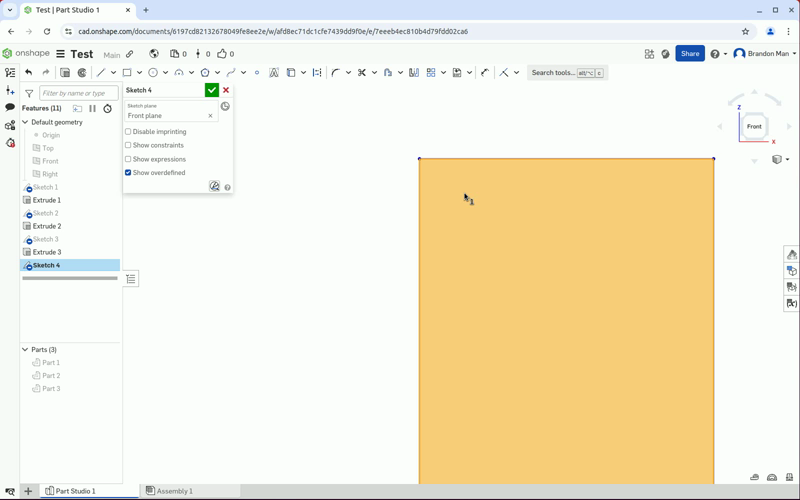
scroll(-6)
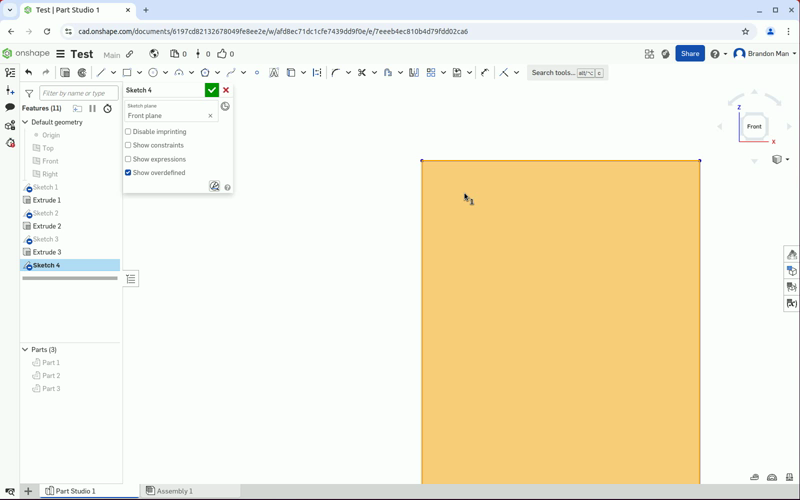
scroll(-6)
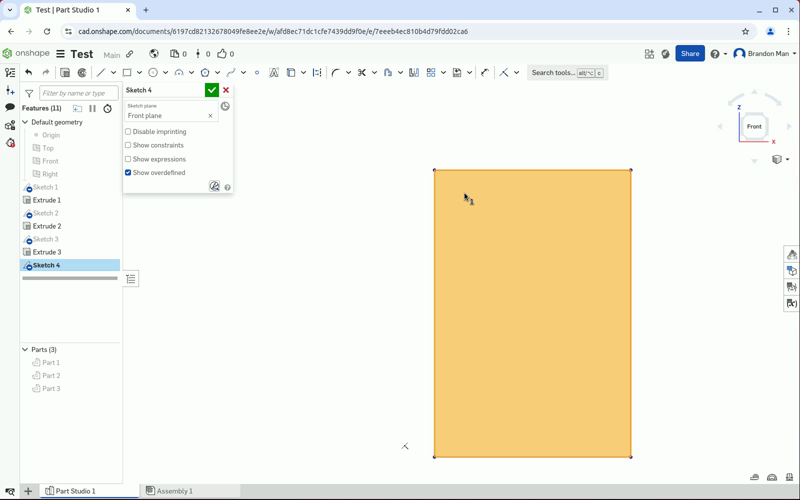
scroll(-6)
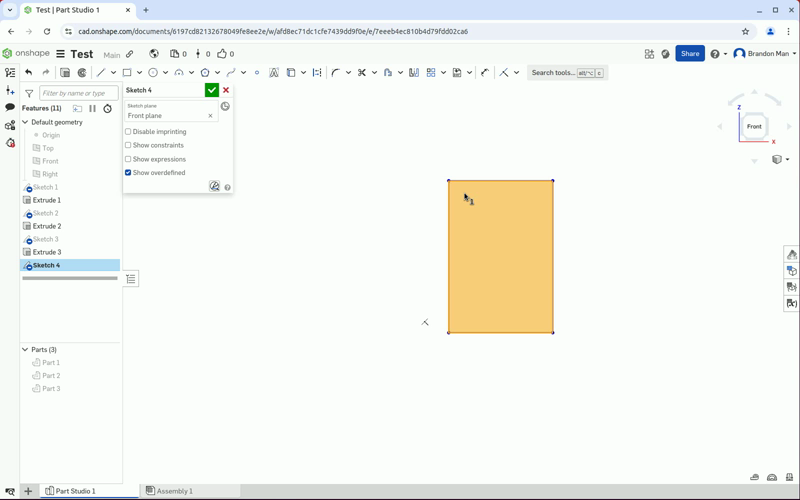
scroll(-6)
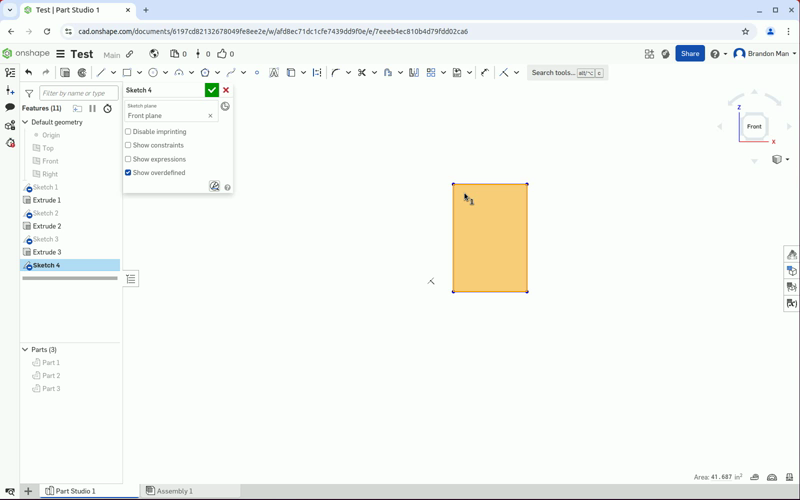
scroll(-6)
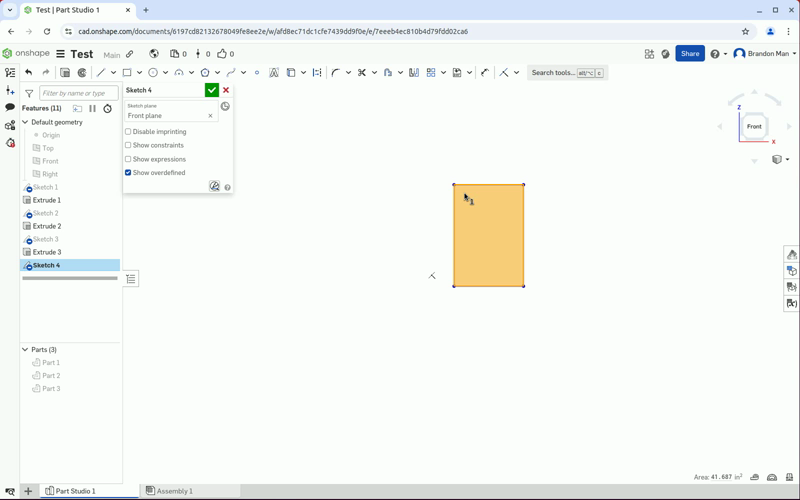
scroll(-6)
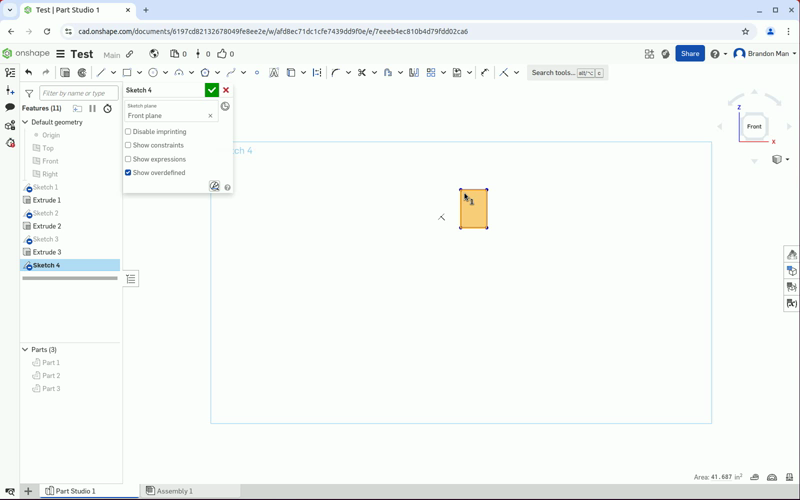
mouse_move(73, 352)
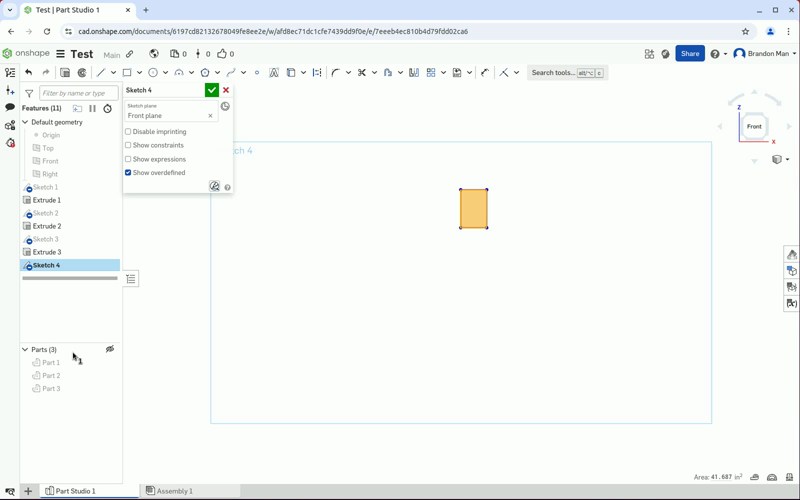
key(shift+y)
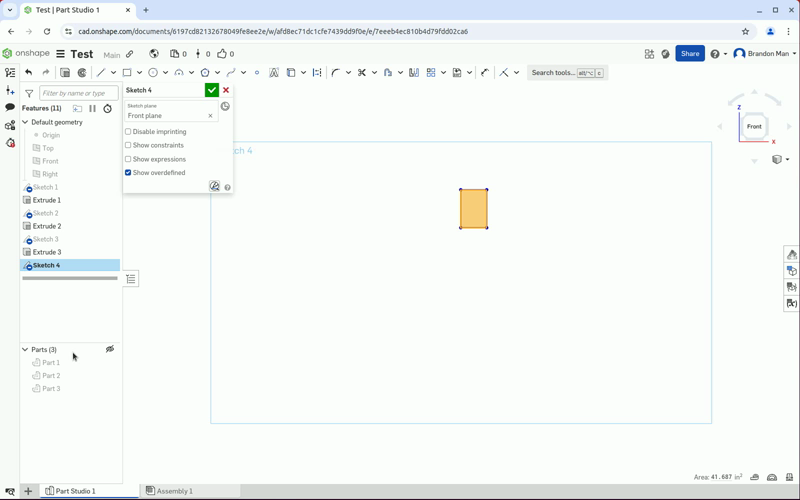
key(shift+e)
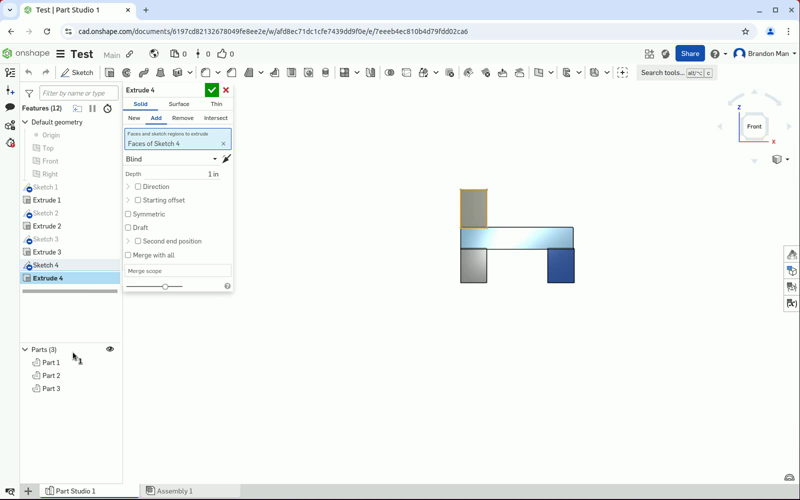
mouse_move(143, 106)
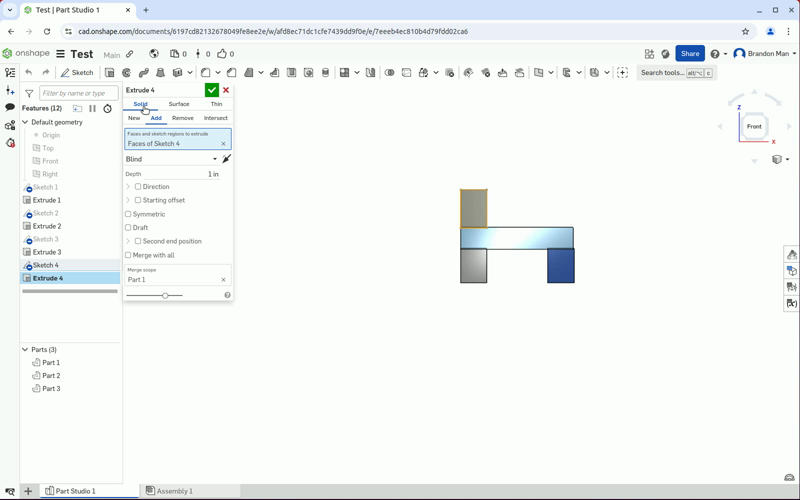
click(143, 106)
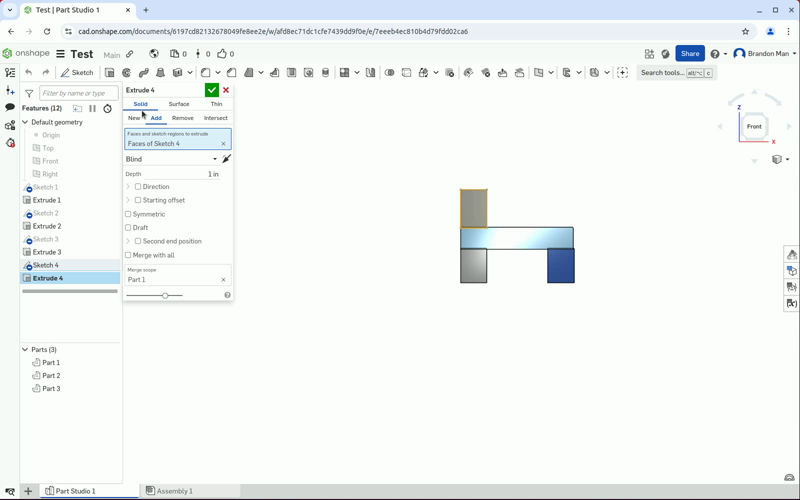
mouse_move(137, 120)
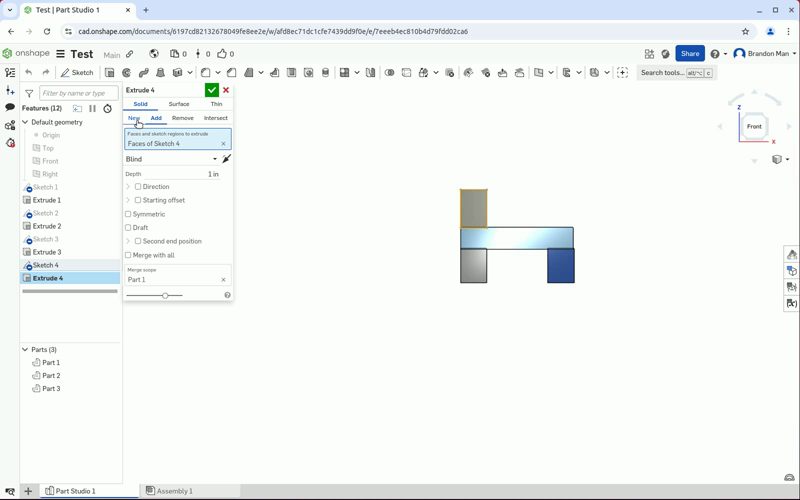
click(137, 120)
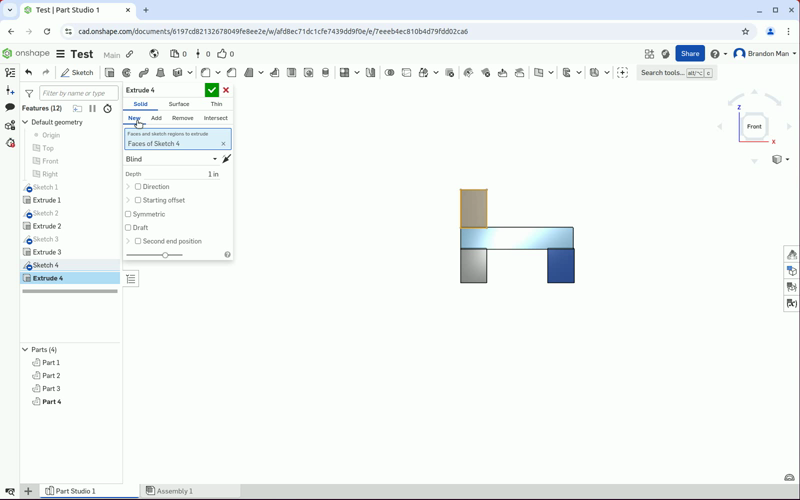
key(tab, 4)
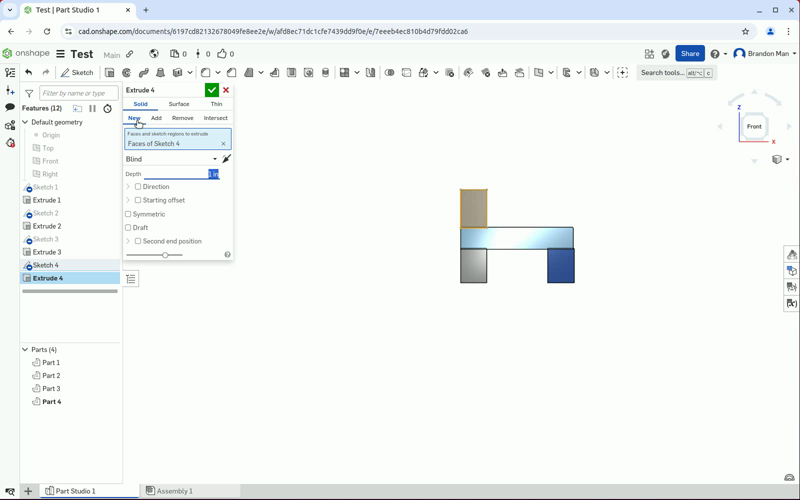
text(21.664)
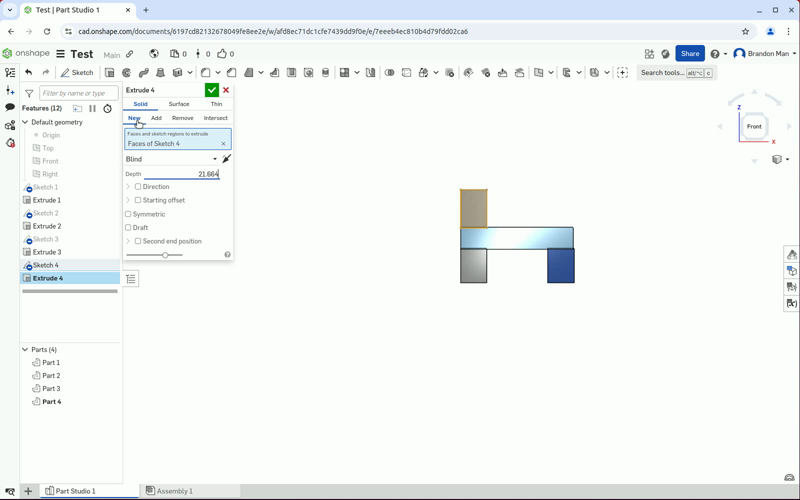
key(enter)
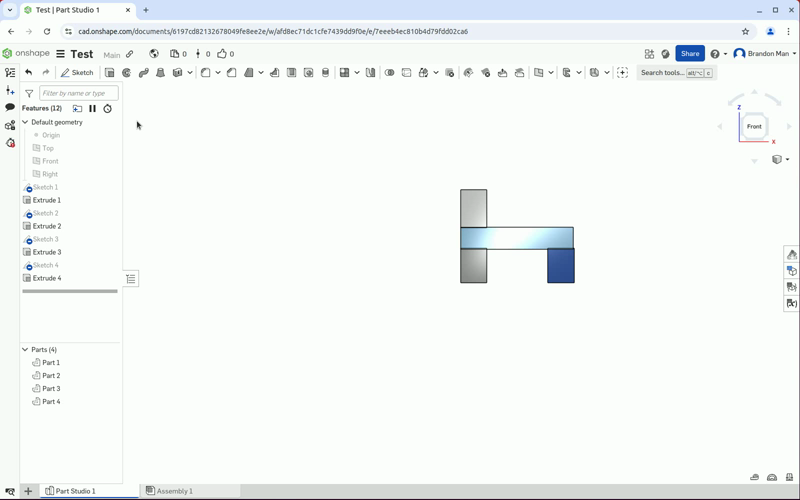
key(shift+h)
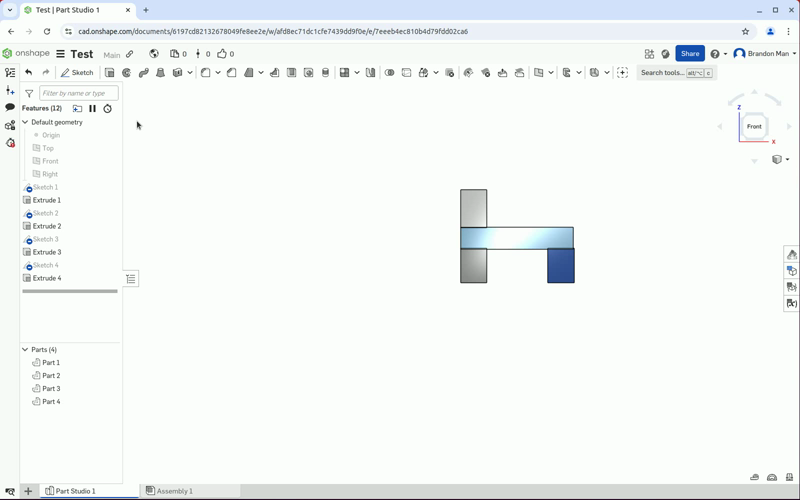
key(shift+h)
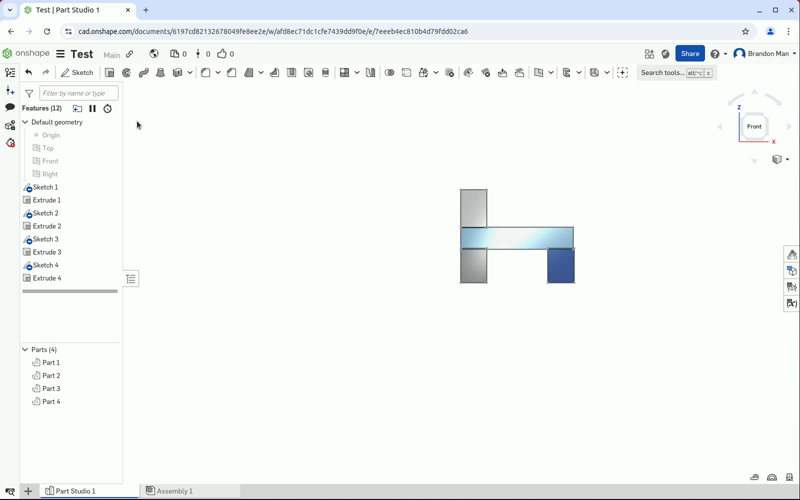
key(shift+7)
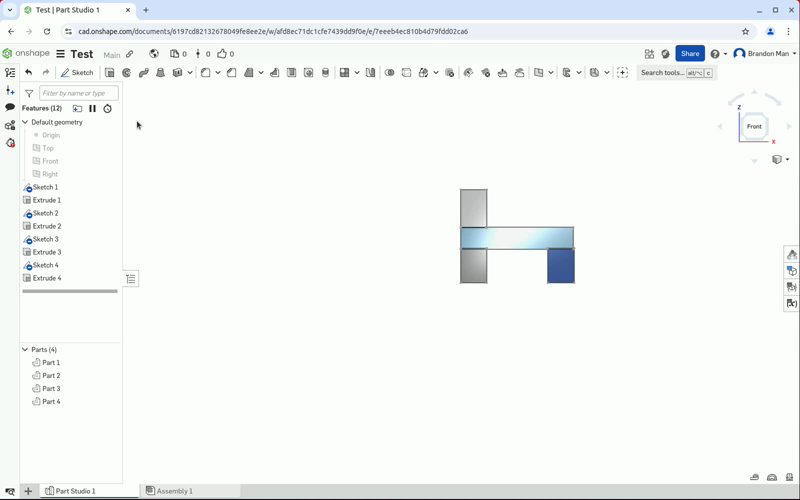
key(left, 2)
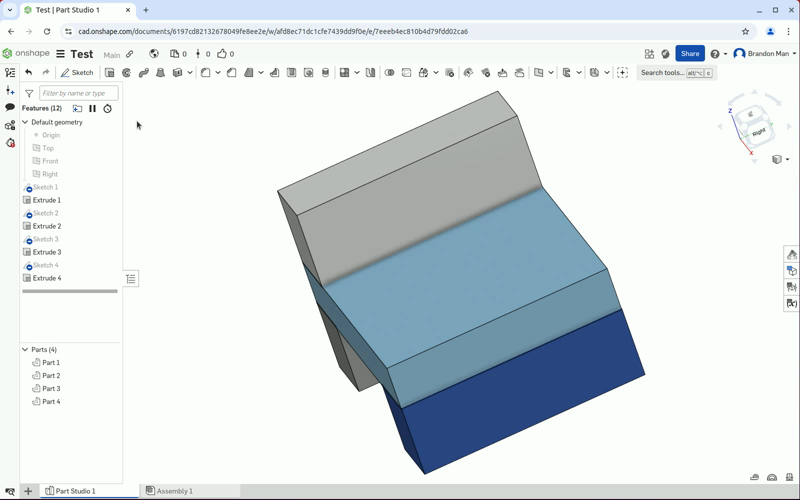
key(down, 2)
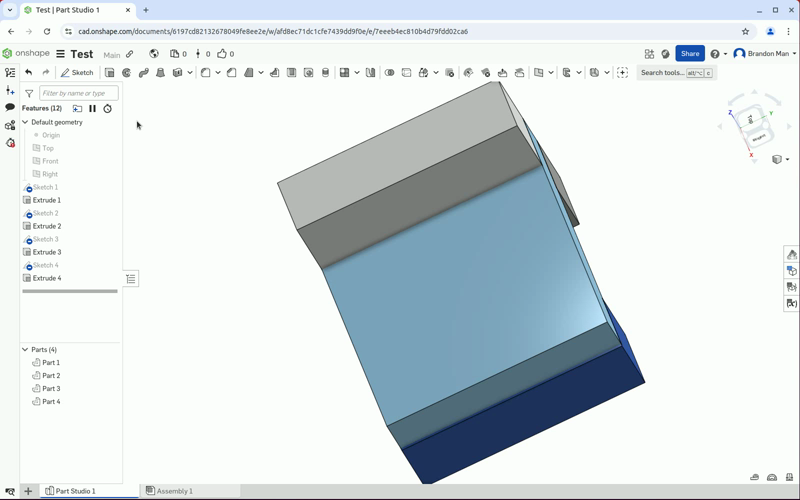
key(up, 2)
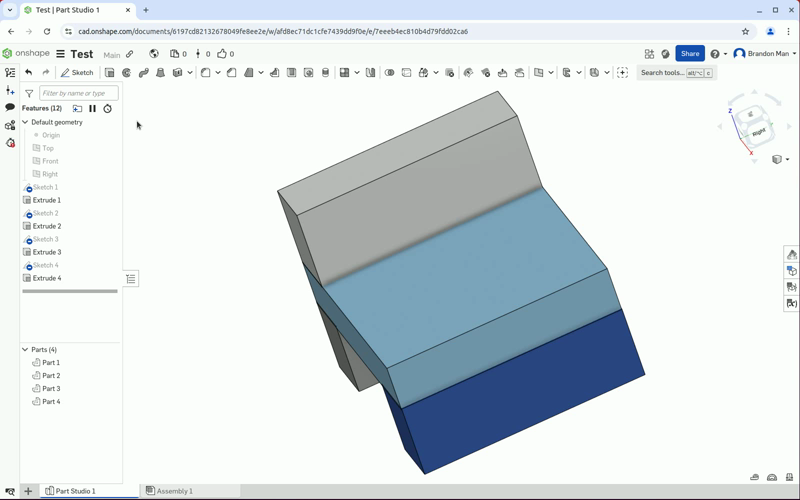
key(right, 2)
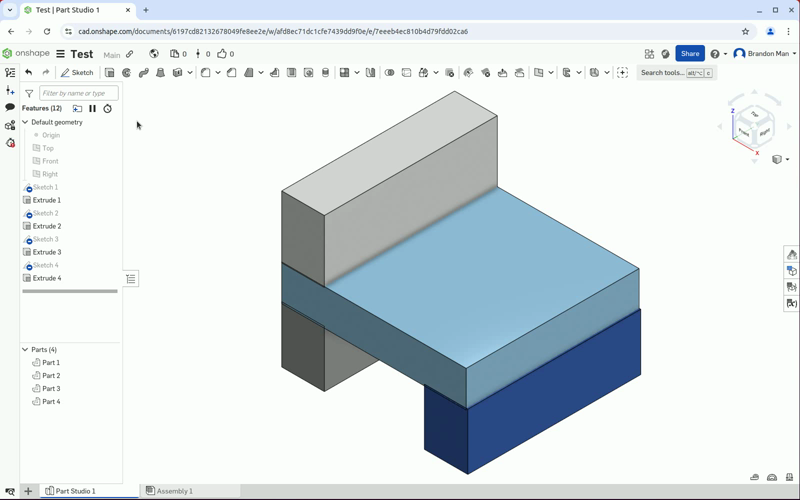
mouse_move(73, 189)
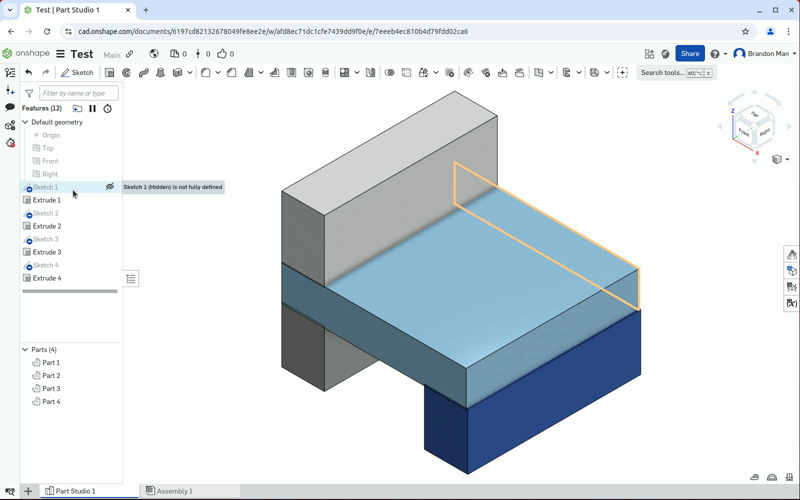
click(73, 189)